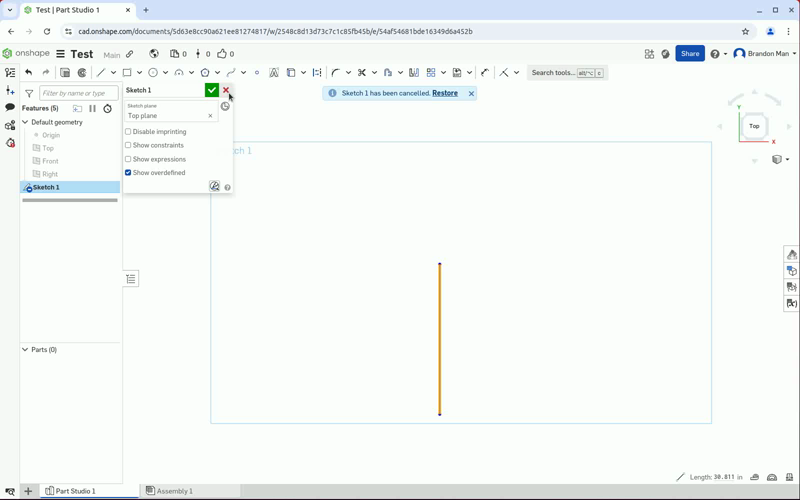
key(shift+h)
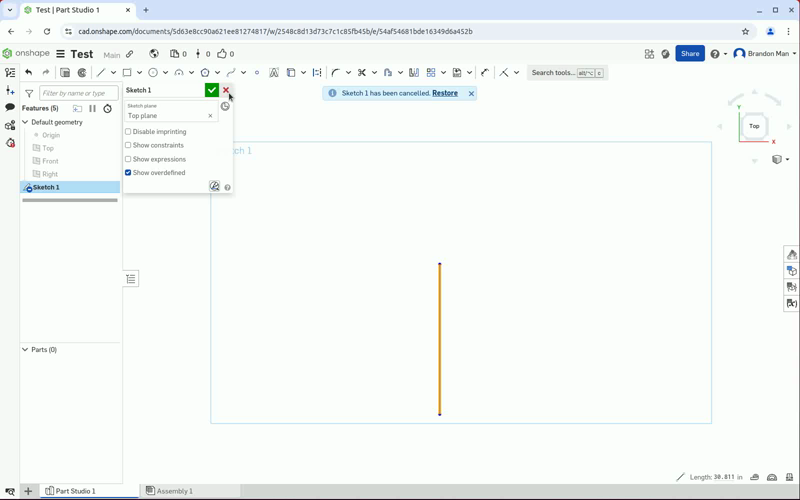
key(shift+s)
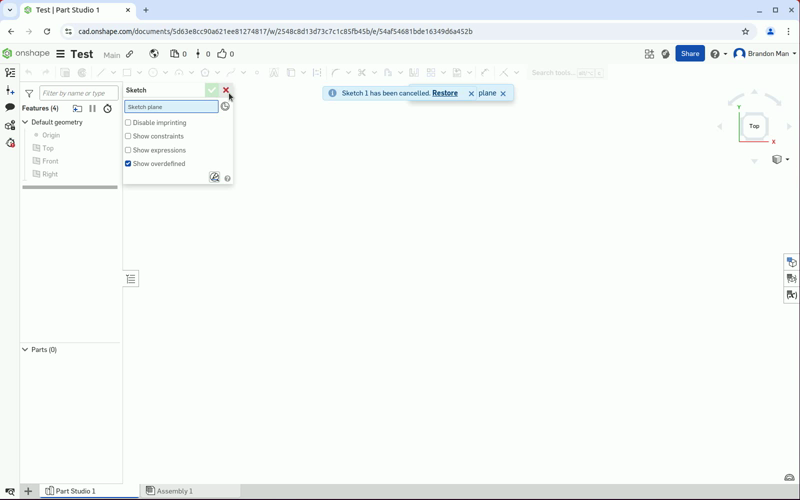
mouse_move(73, 150)
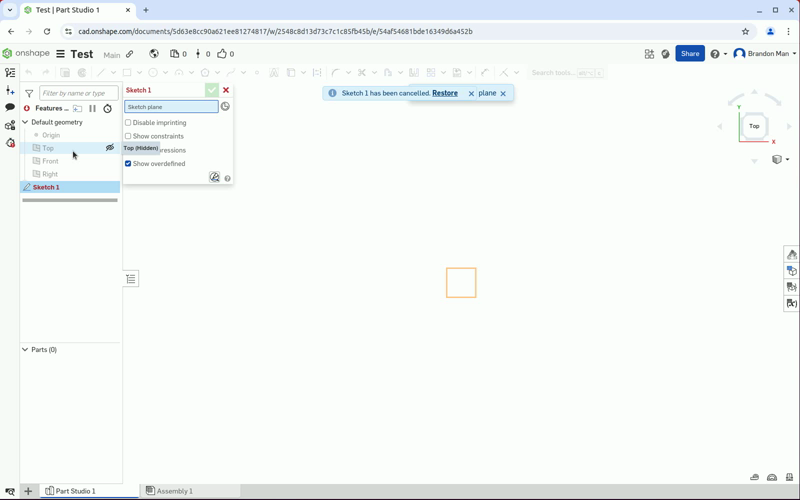
click(73, 150)
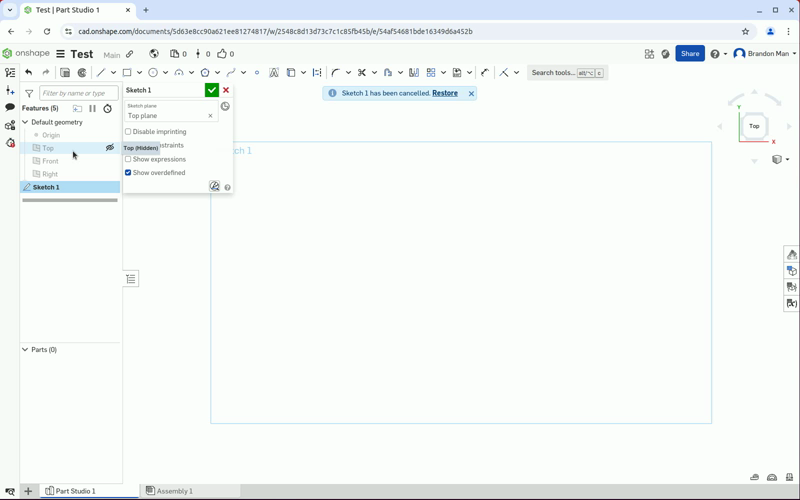
mouse_move(73, 352)
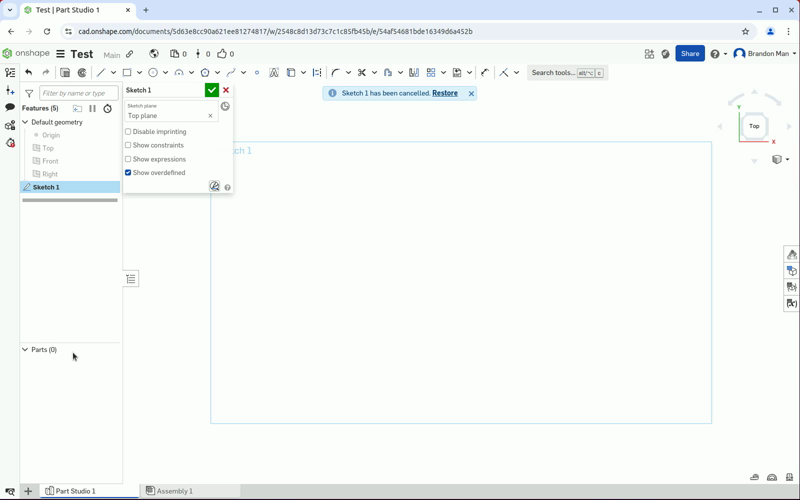
key(y)
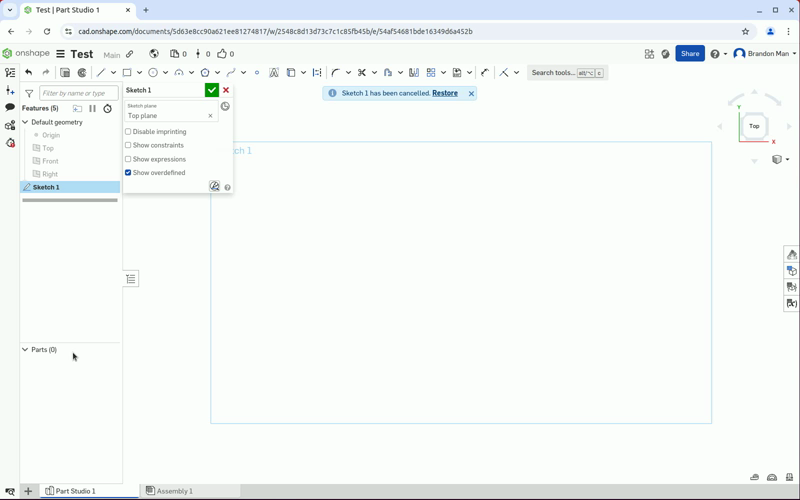
key(l)
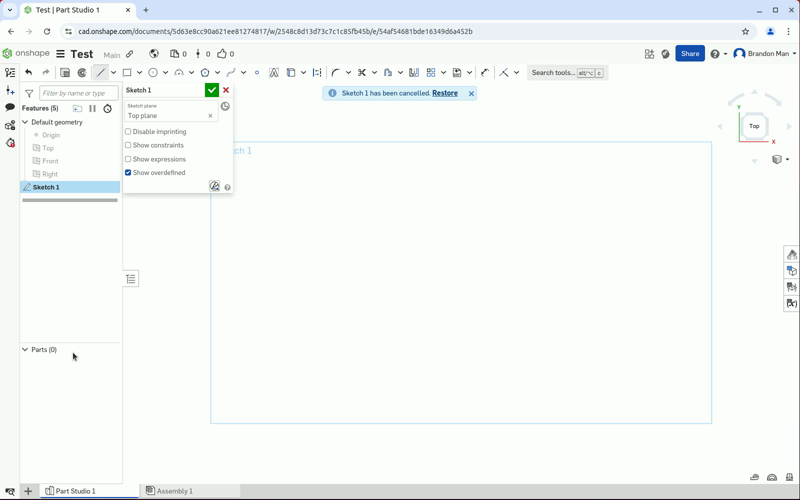
key_down(shift)
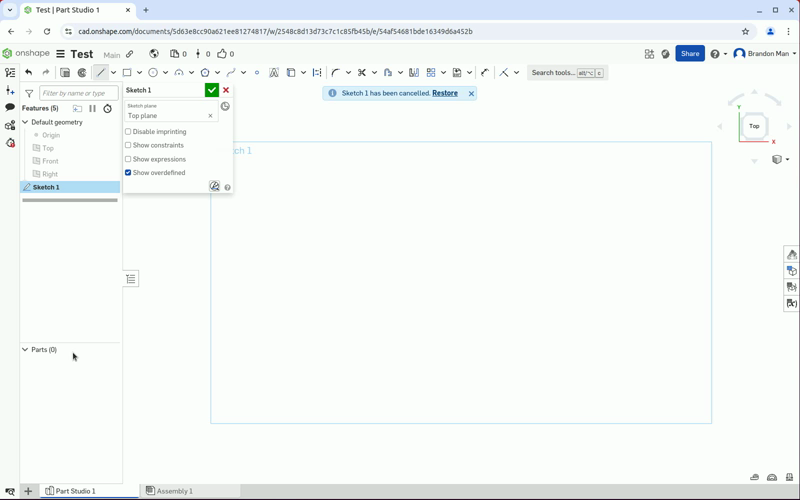
mouse_move(385, 320)
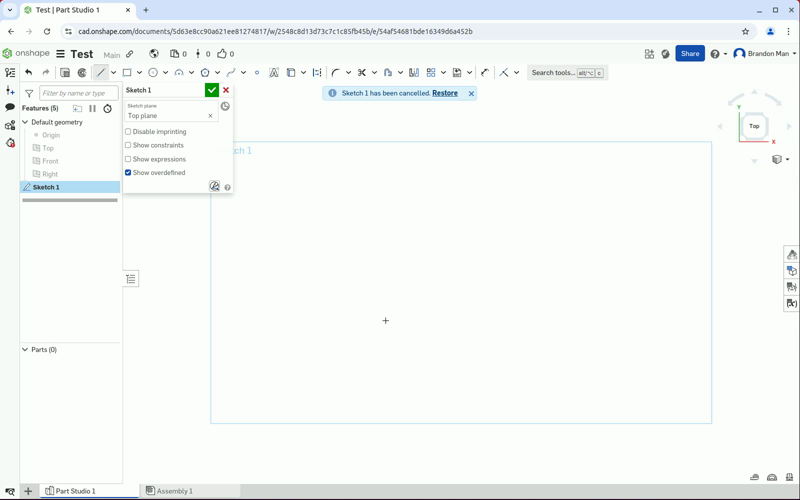
click(385, 320)
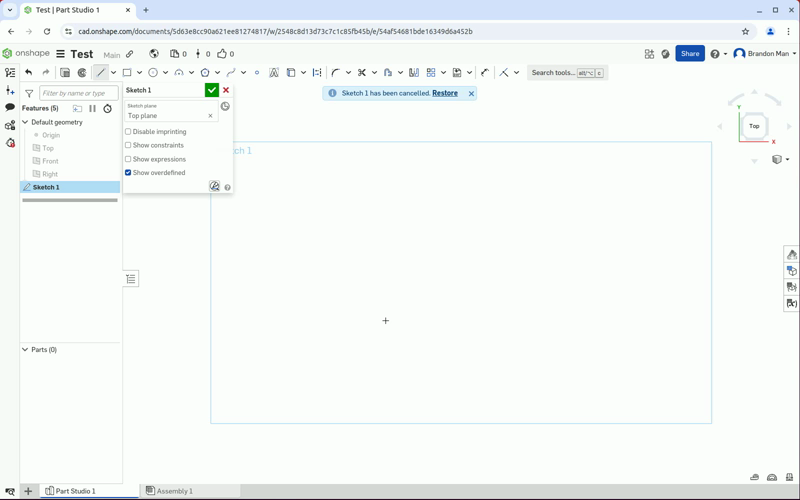
key_up(shift)
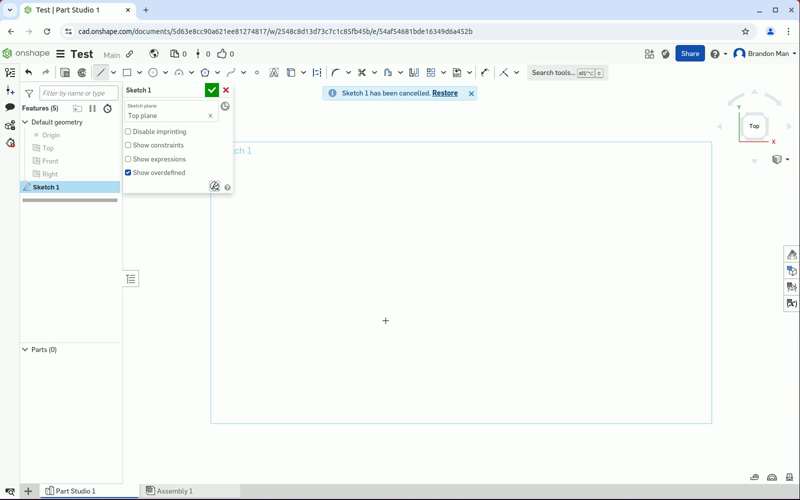
key_down(shift)
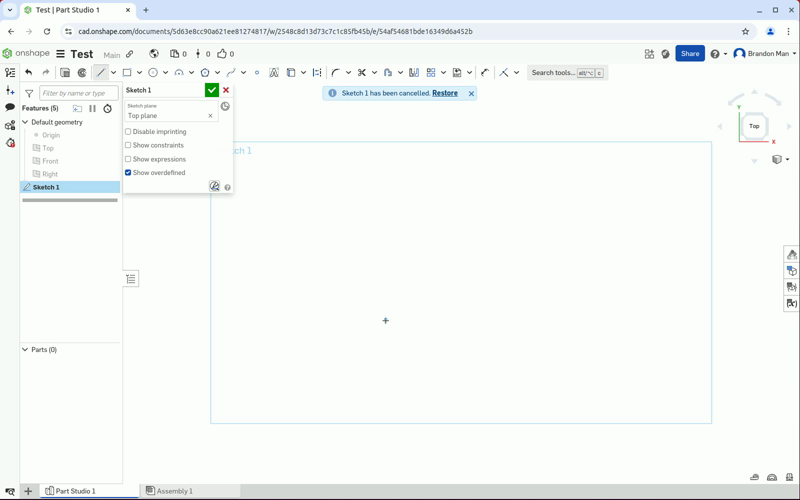
mouse_move(385, 245)
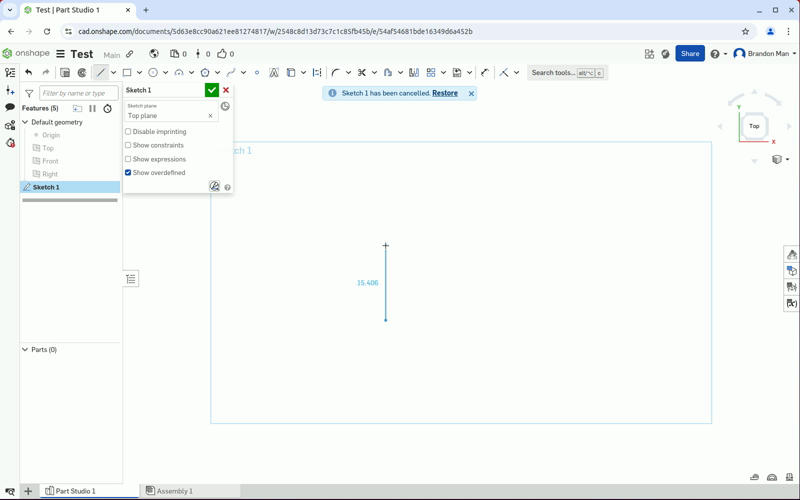
click(385, 245)
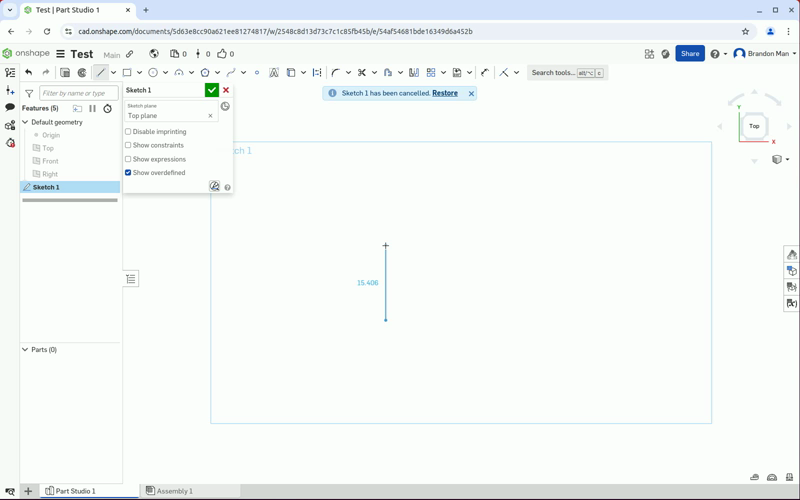
key_up(shift)
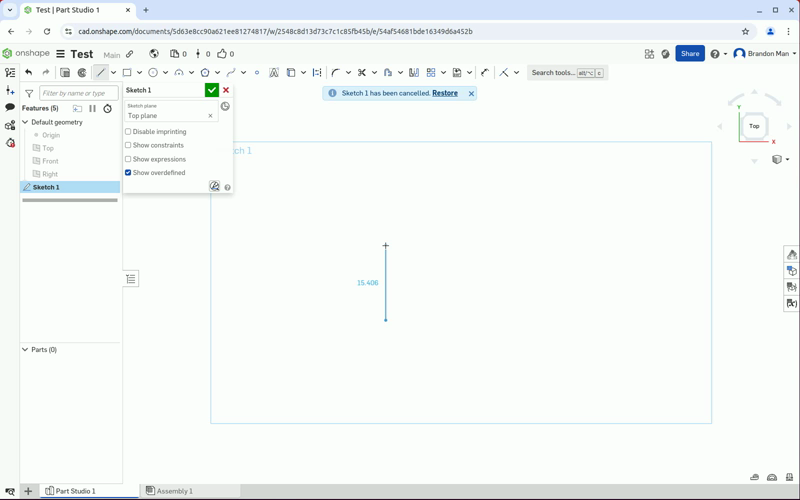
key(esc)
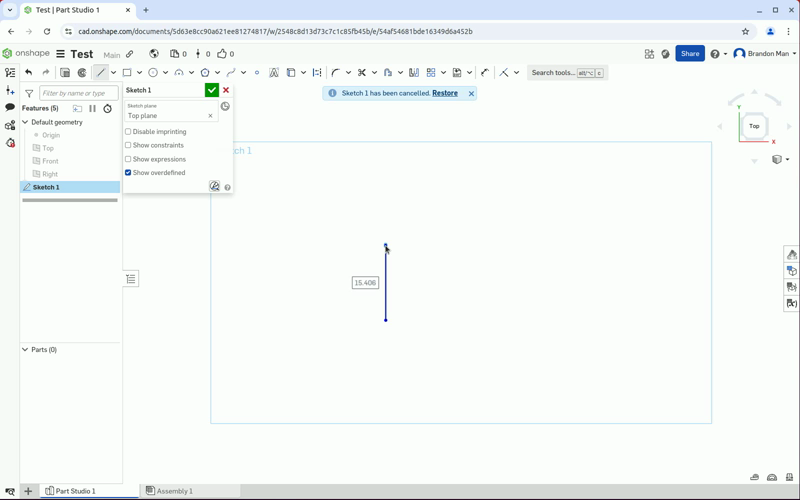
key(a)
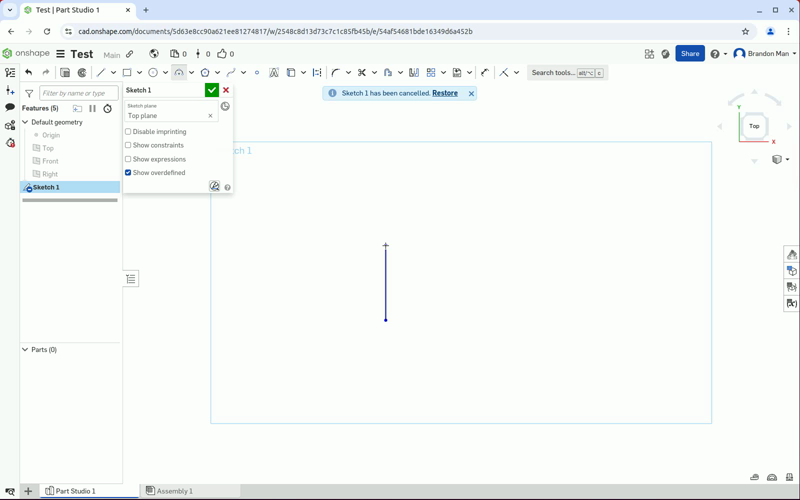
mouse_move(385, 245)
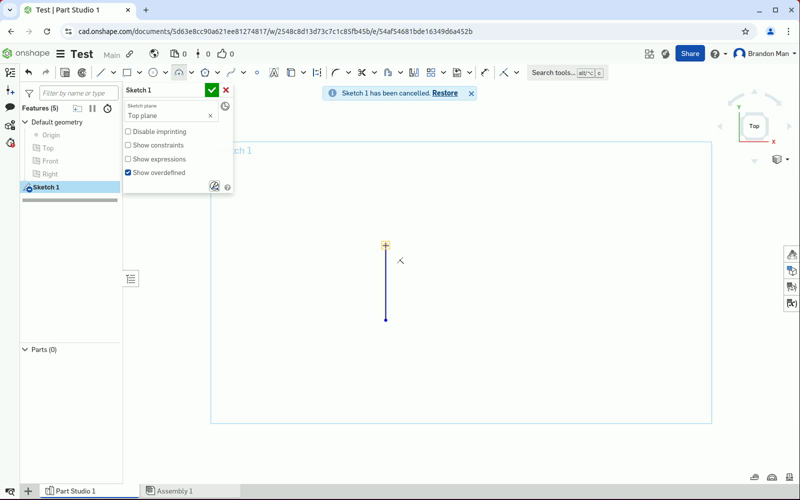
click(385, 245)
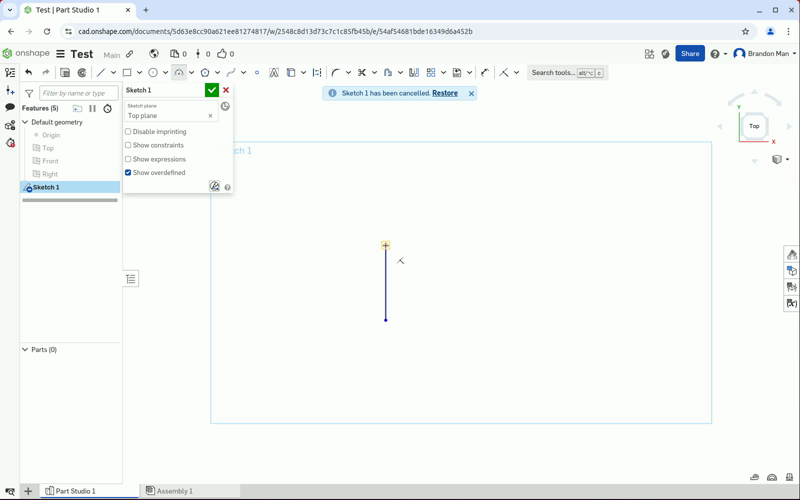
mouse_move(385, 320)
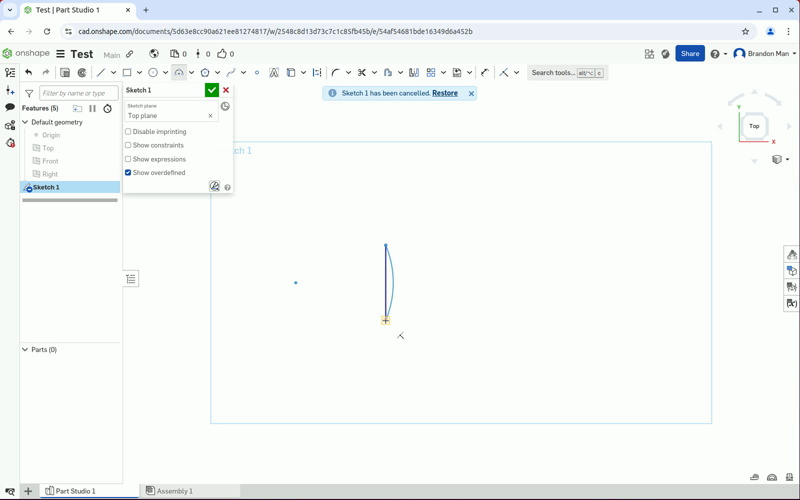
click(385, 320)
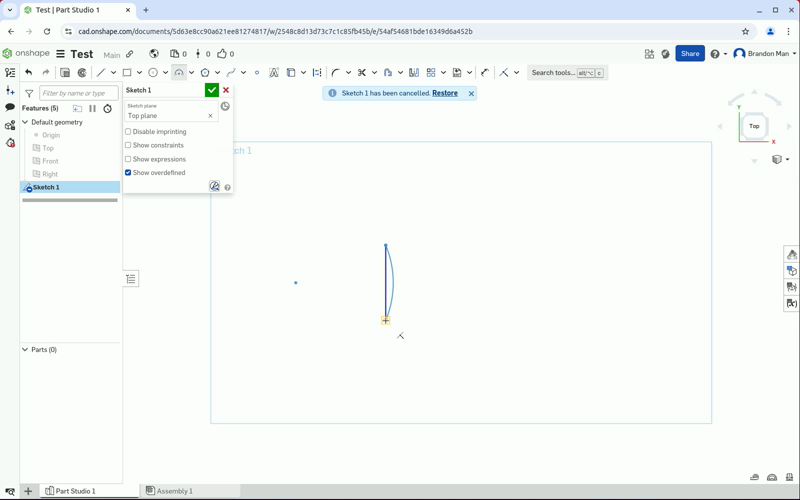
key_down(shift)
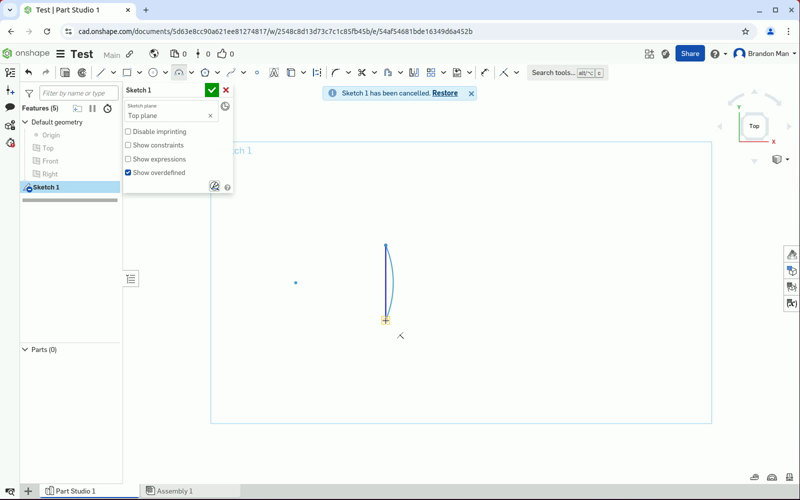
mouse_move(347, 282)
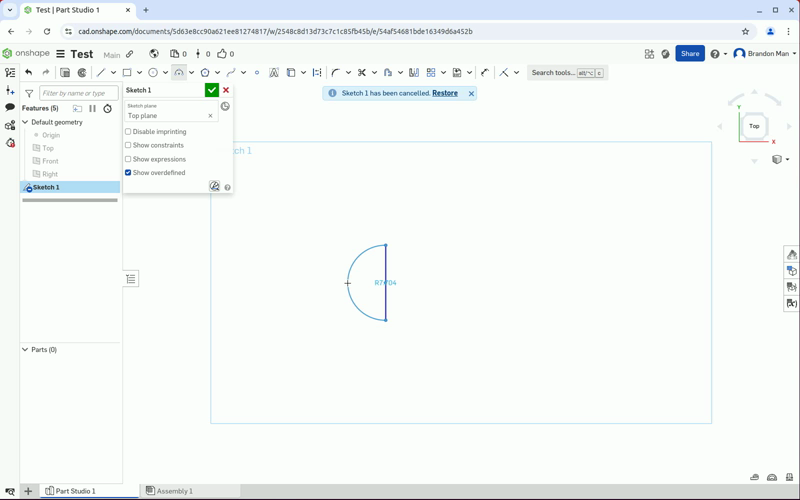
click(347, 282)
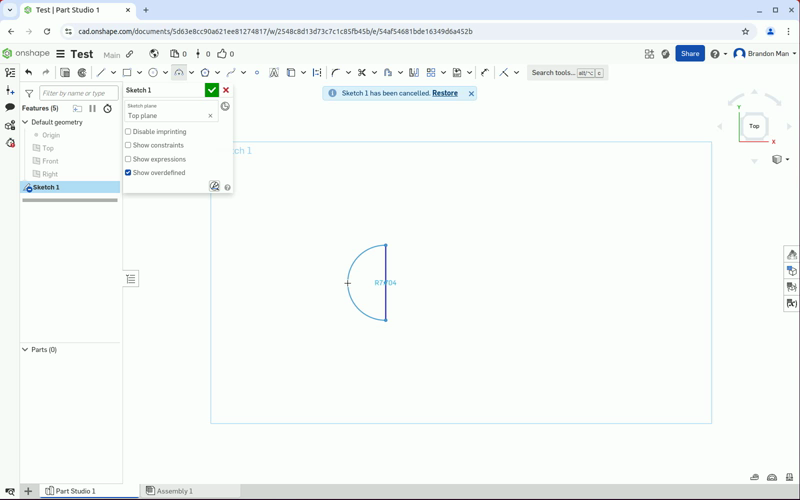
key_up(shift)
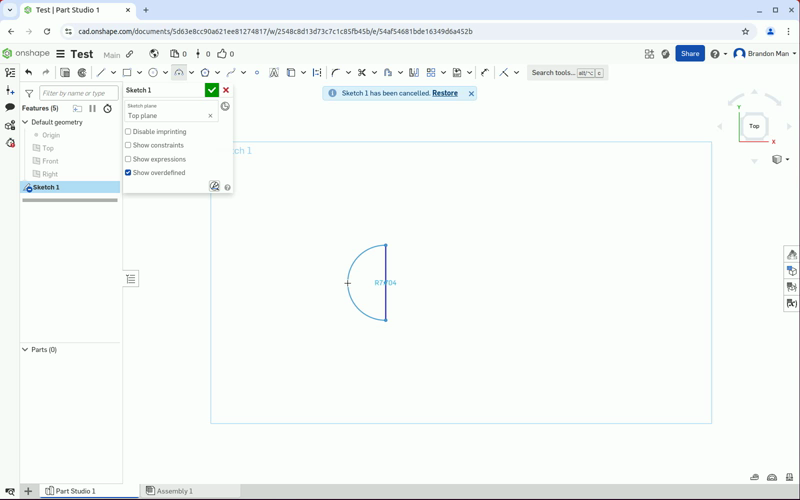
key(esc)
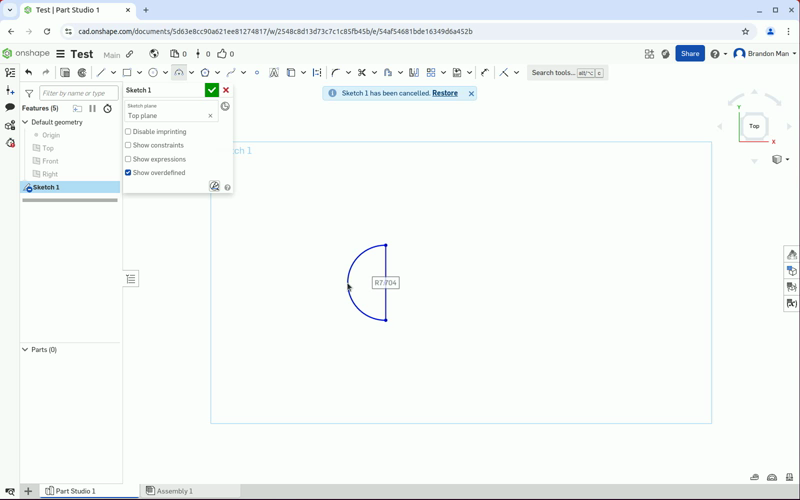
mouse_move(359, 260)
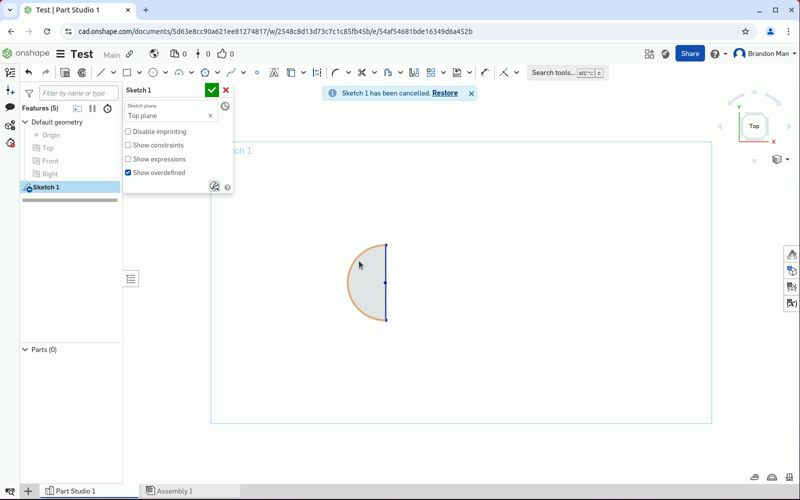
scroll(6)
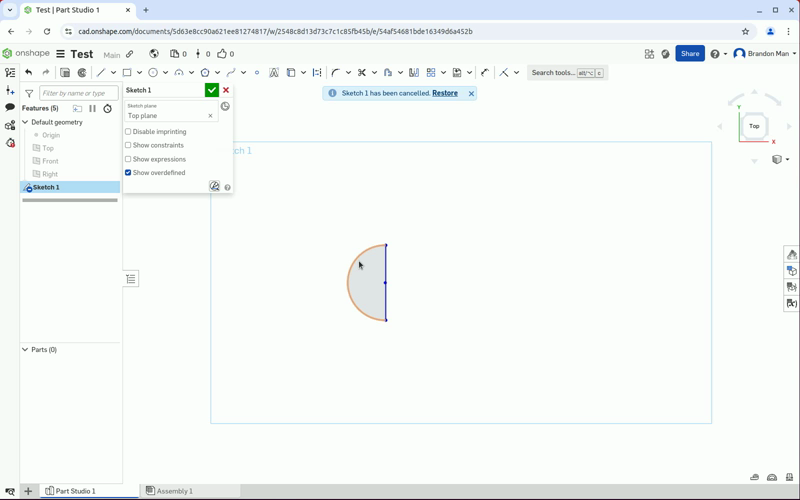
scroll(6)
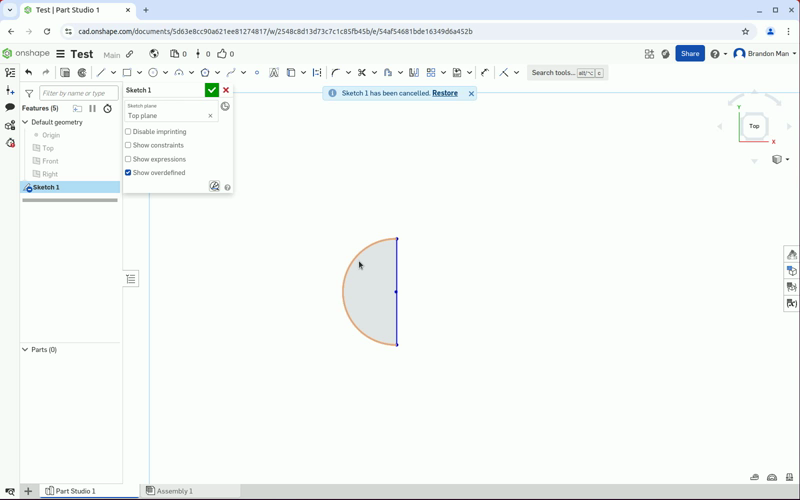
scroll(6)
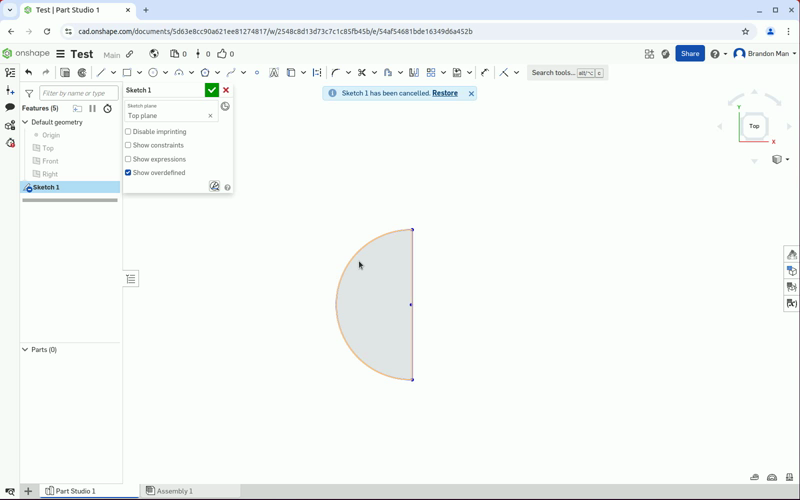
scroll(6)
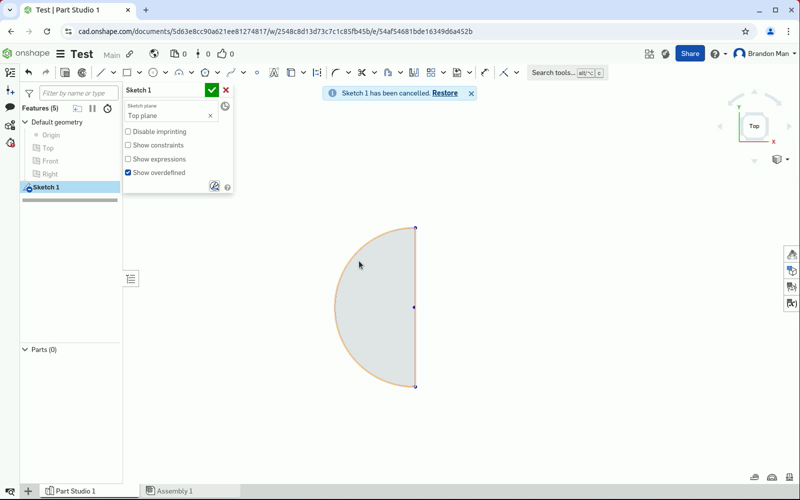
scroll(6)
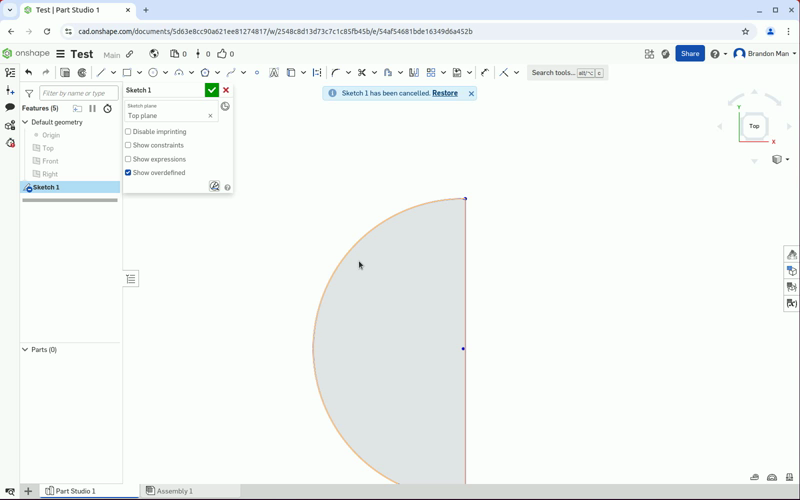
scroll(6)
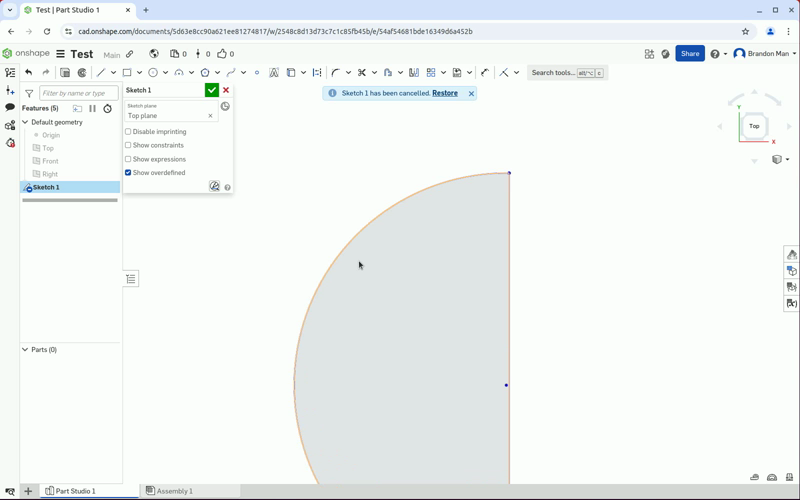
scroll(6)
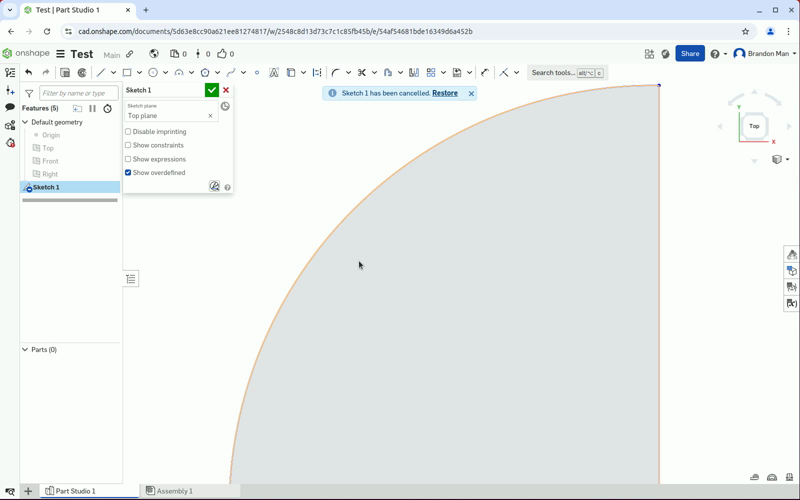
click(359, 260)
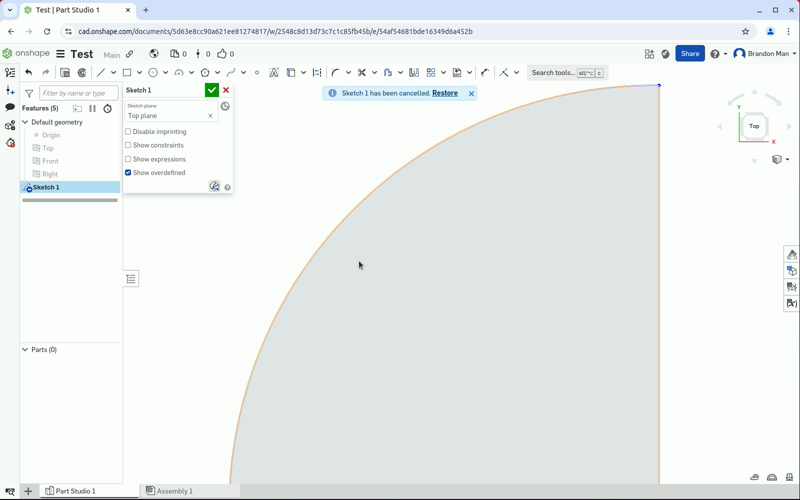
scroll(-6)
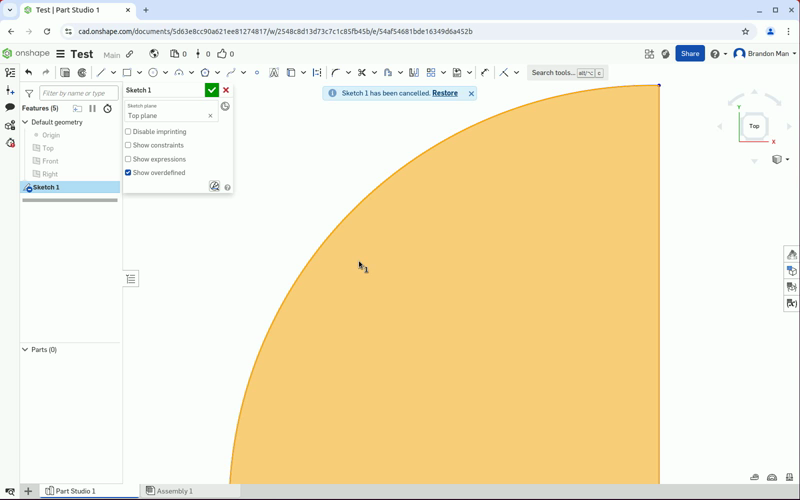
scroll(-6)
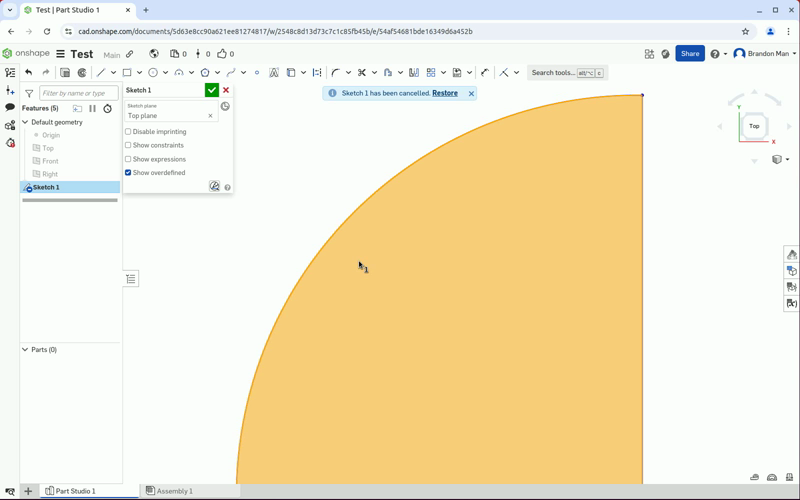
scroll(-6)
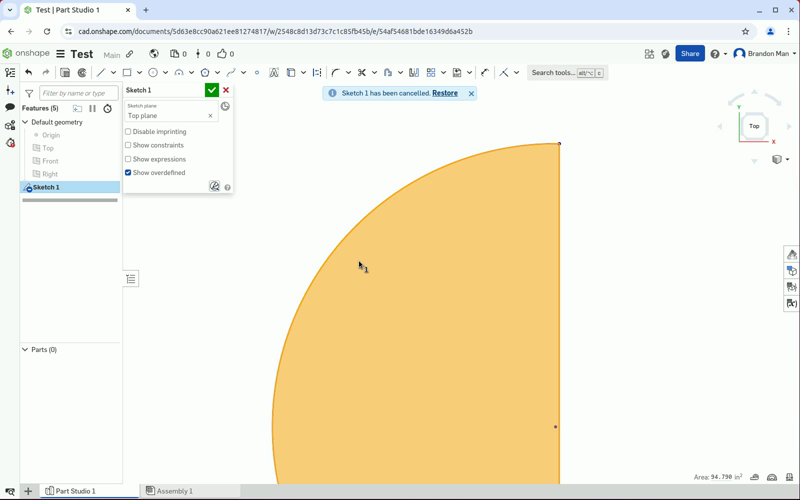
scroll(-6)
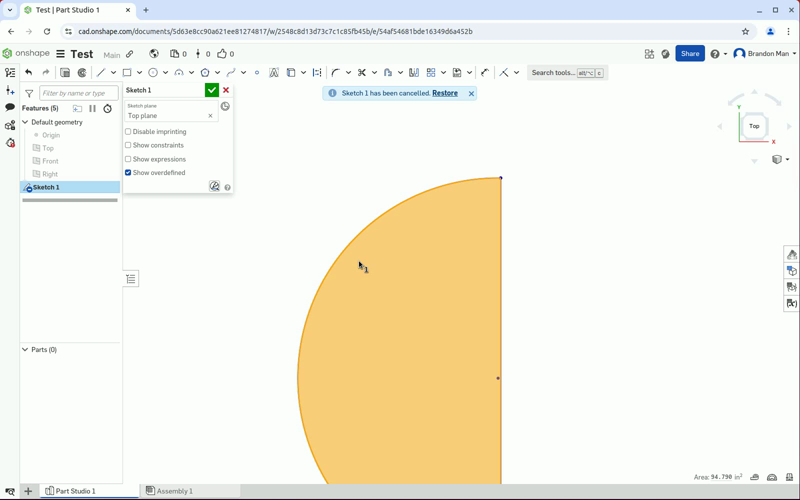
scroll(-6)
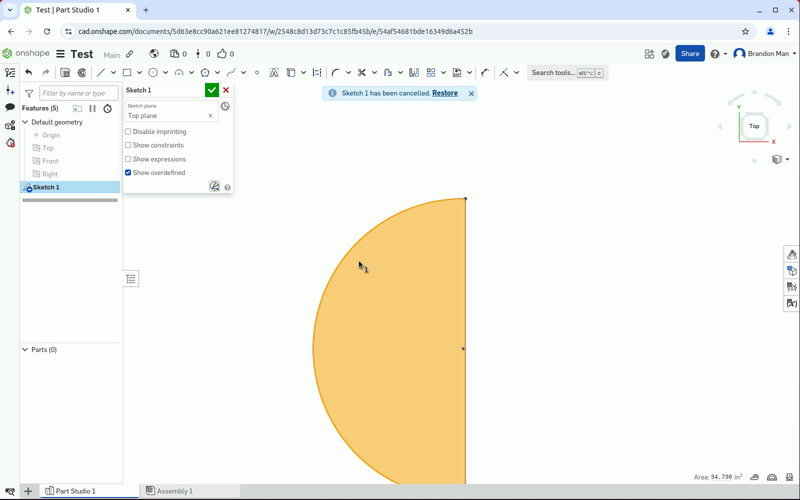
scroll(-6)
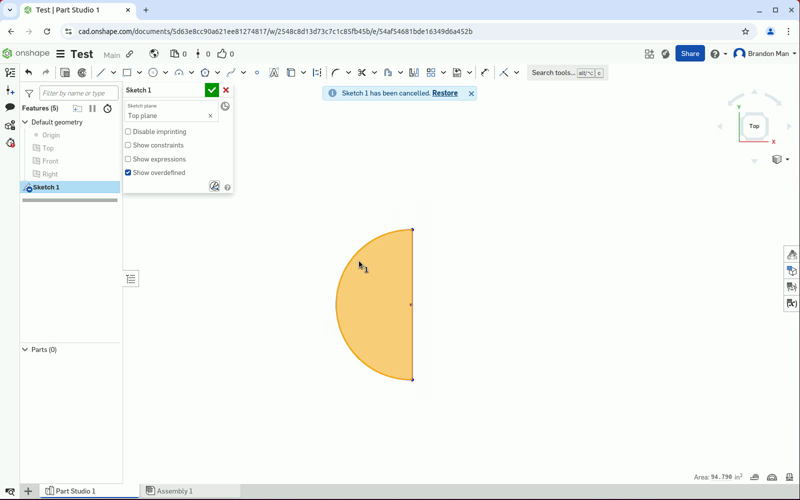
scroll(-6)
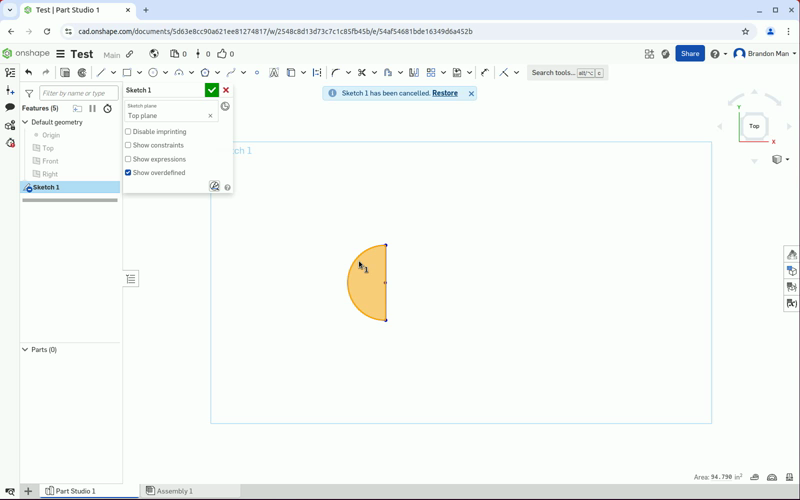
mouse_move(73, 352)
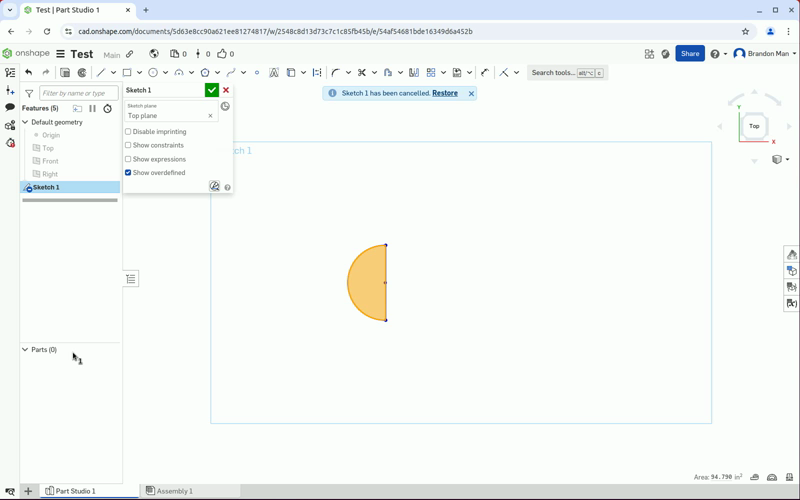
key(shift+y)
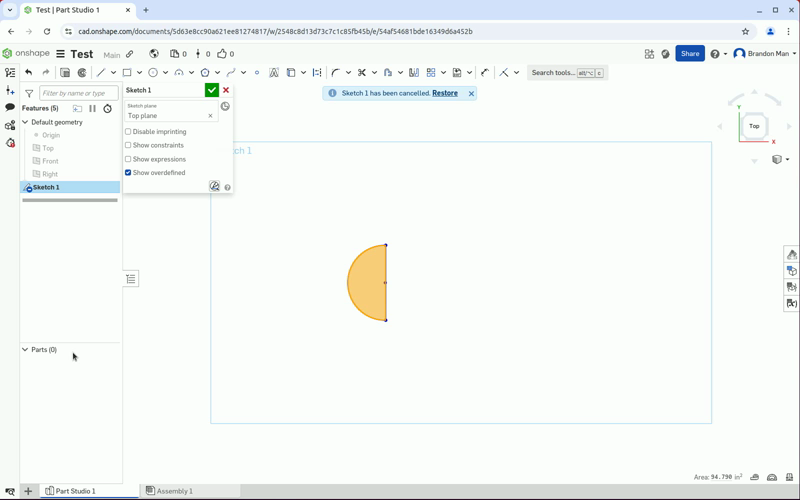
key(shift+e)
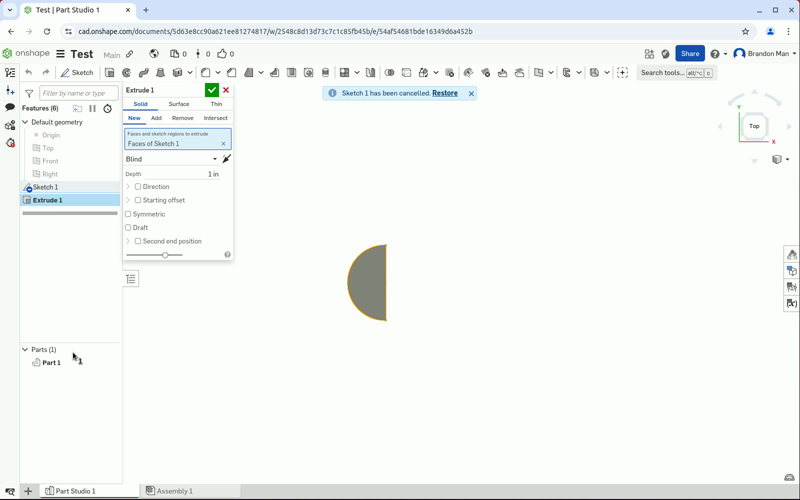
mouse_move(143, 106)
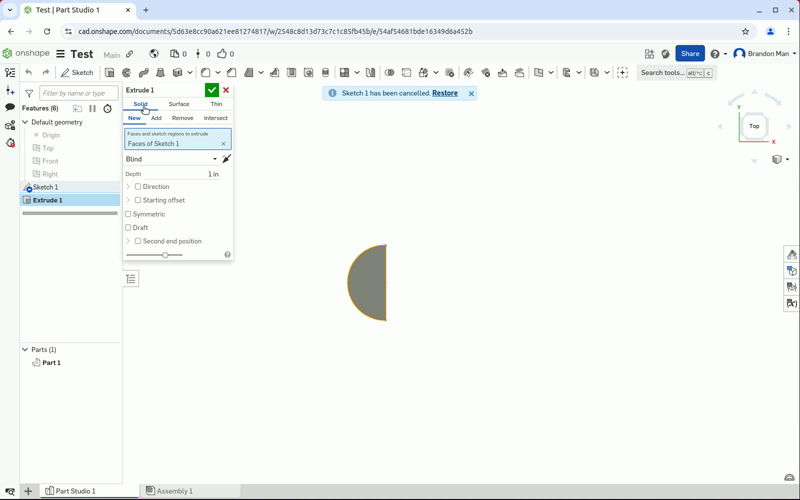
click(143, 106)
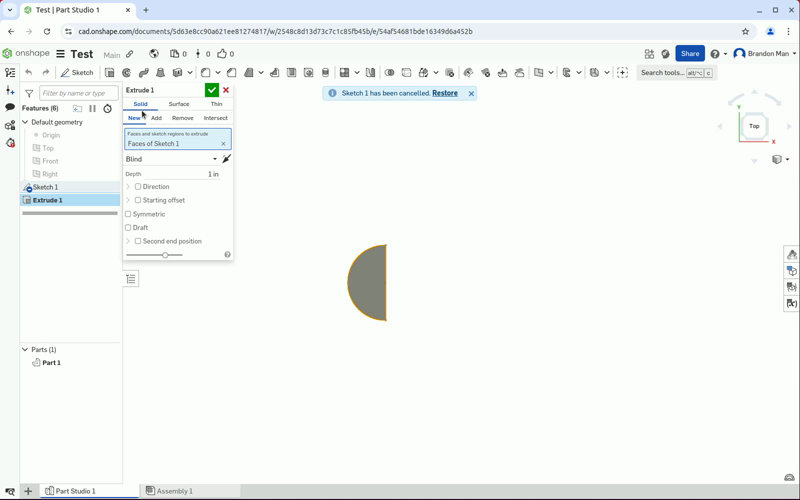
mouse_move(137, 120)
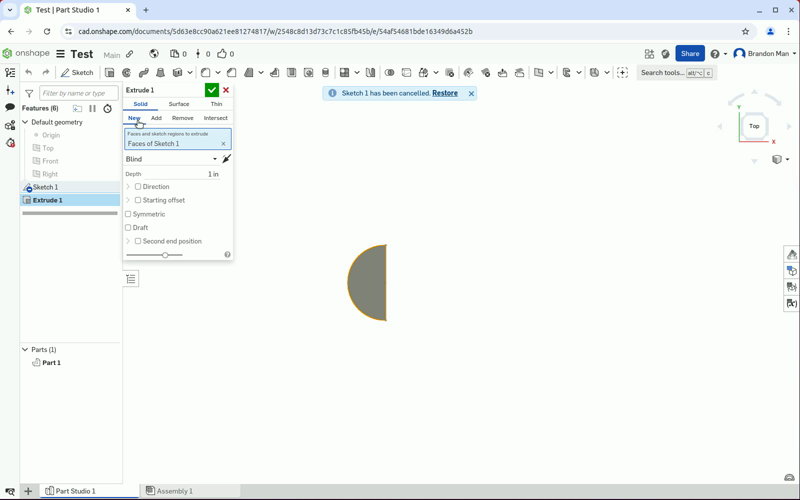
click(137, 120)
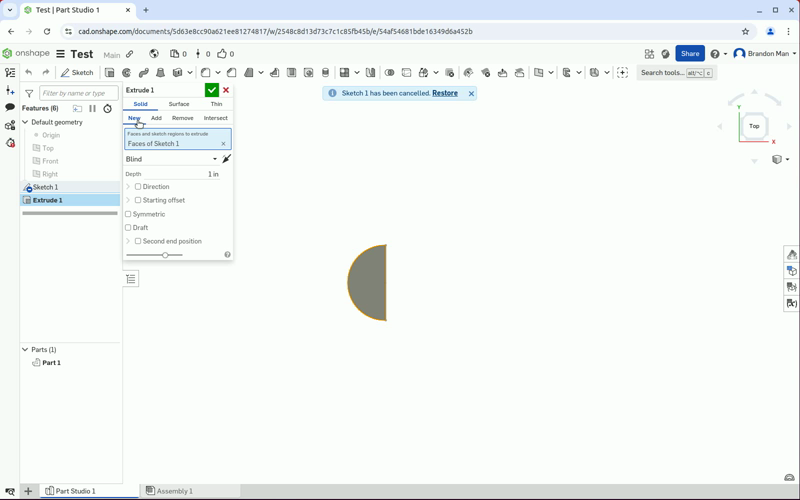
key(tab, 4)
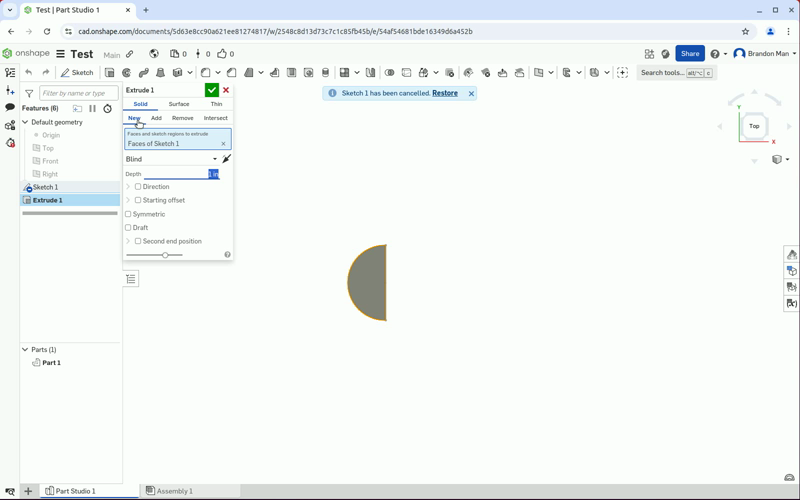
text(3.851)
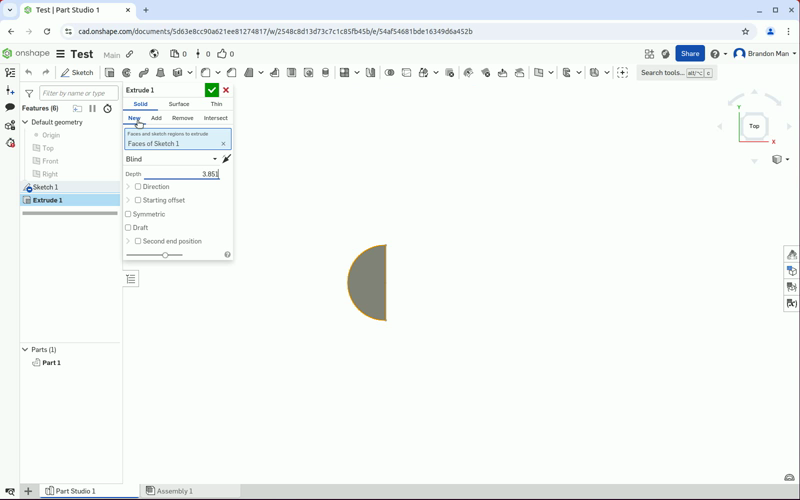
key(enter)
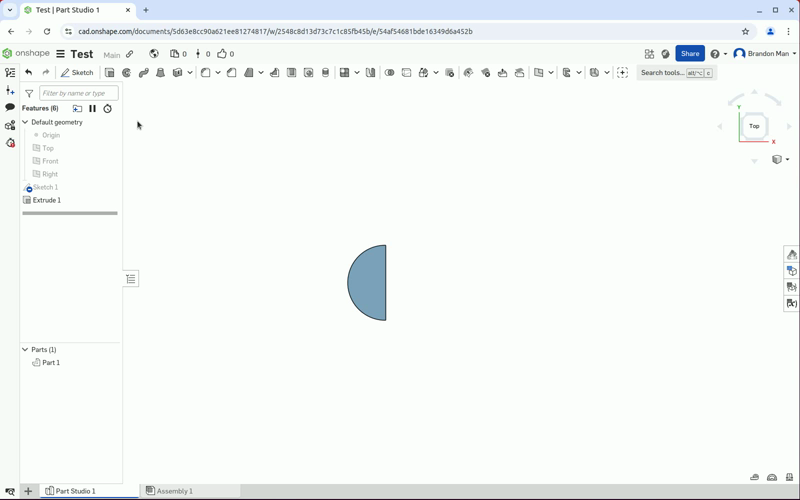
key(shift+h)
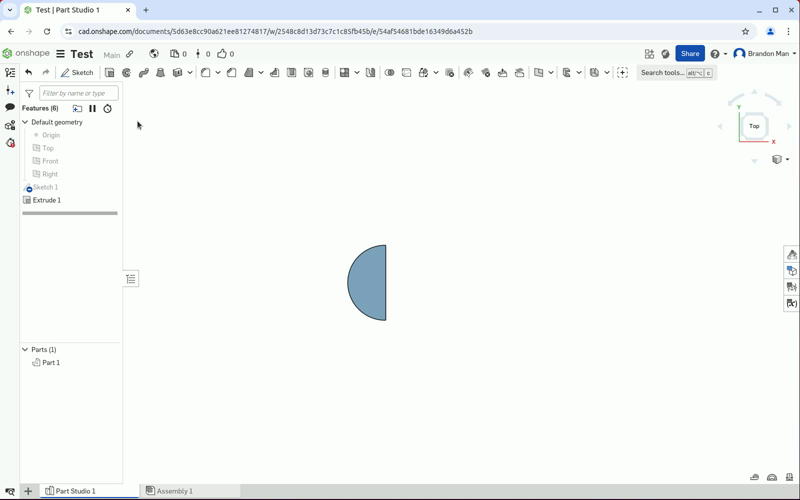
key(shift+h)
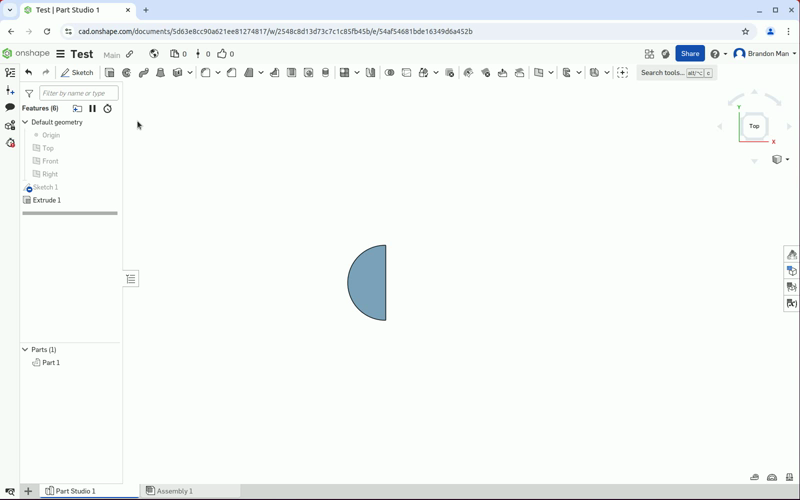
mouse_move(73, 189)
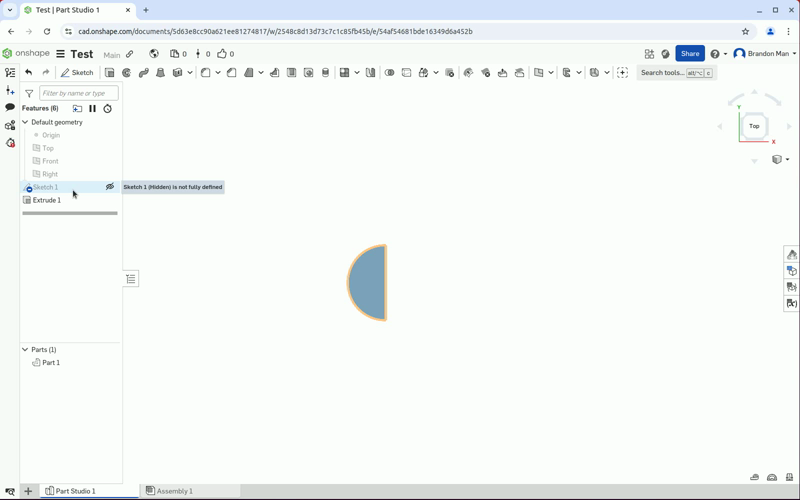
click(73, 189)
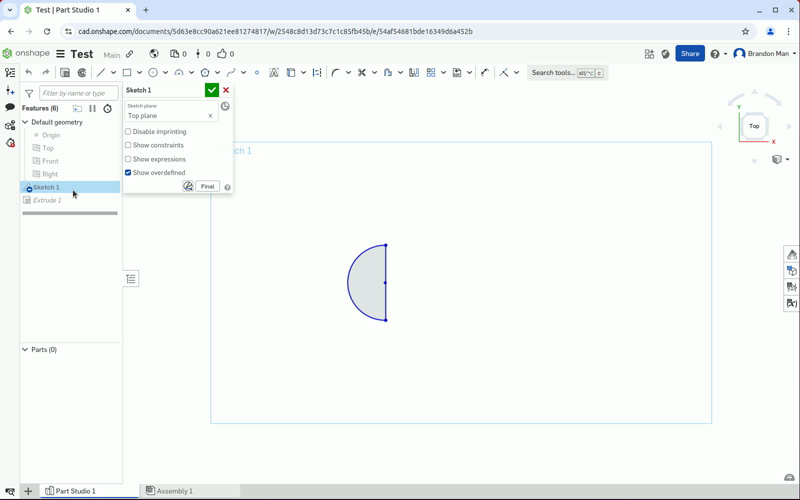
mouse_move(229, 92)
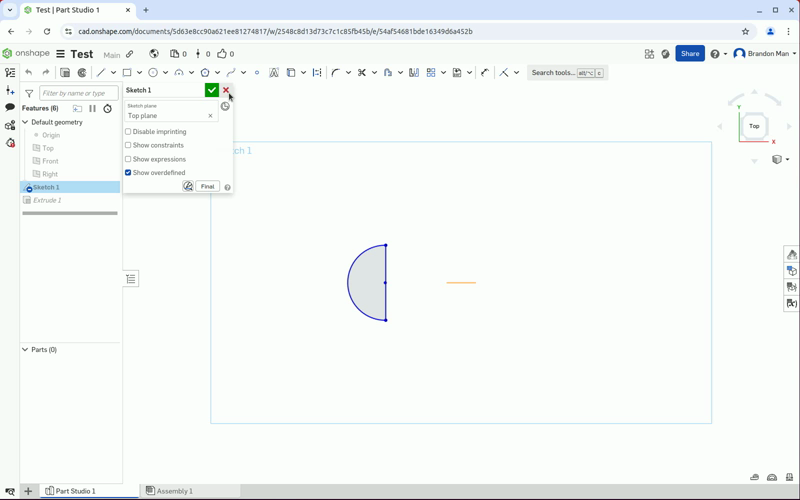
click(229, 92)
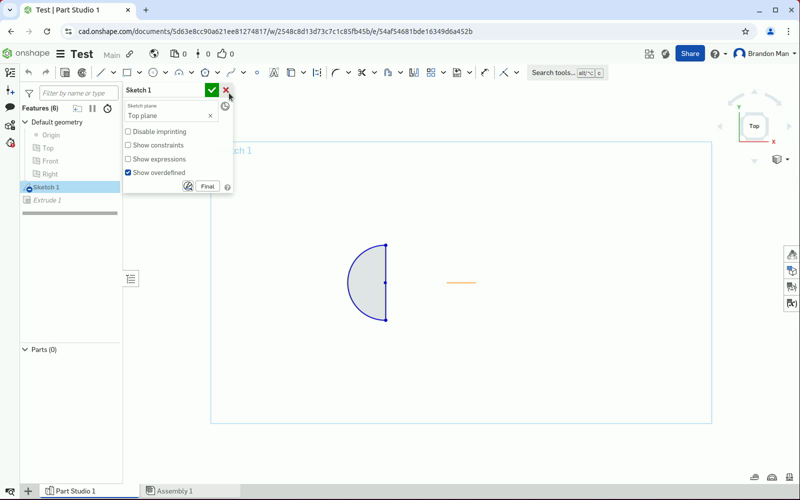
key(shift+s)
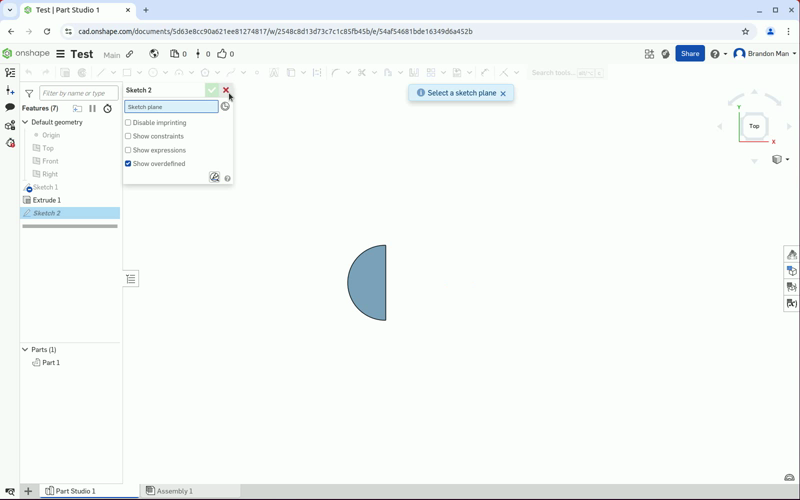
mouse_move(73, 150)
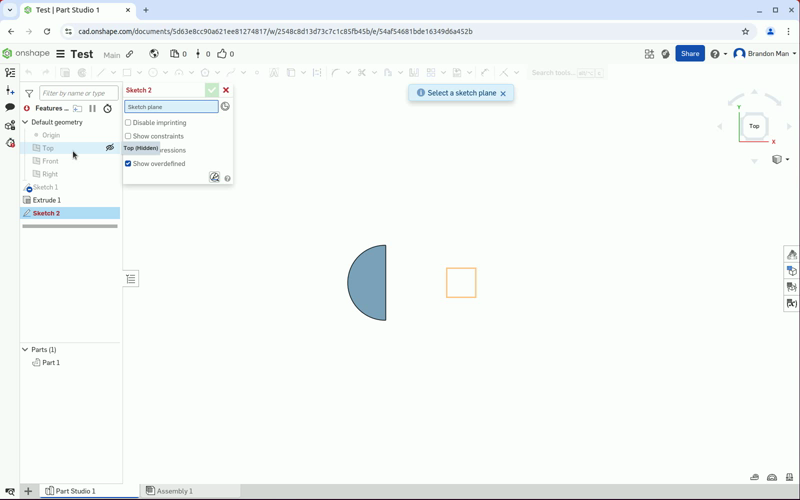
click(73, 150)
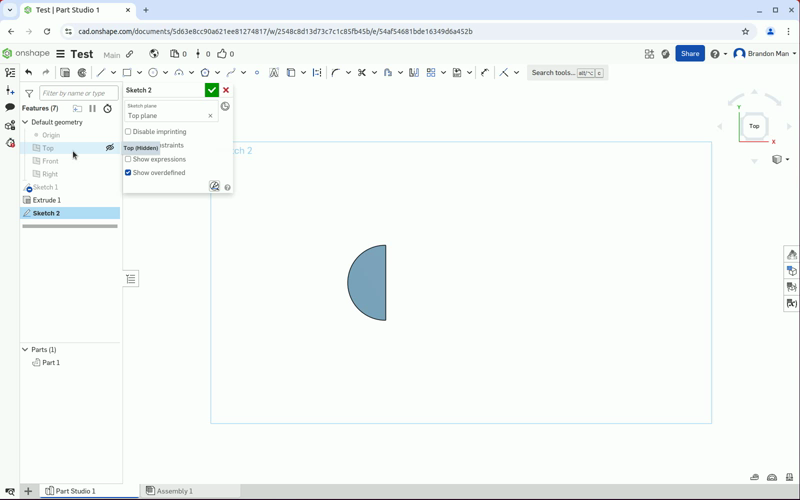
mouse_move(73, 352)
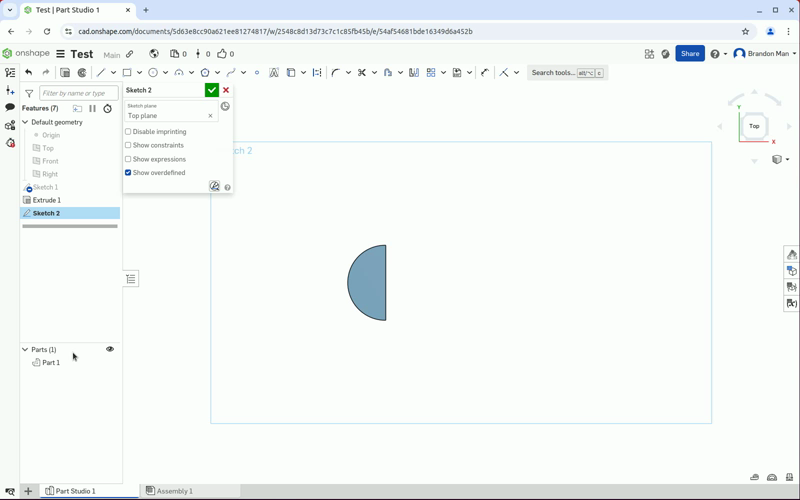
key(y)
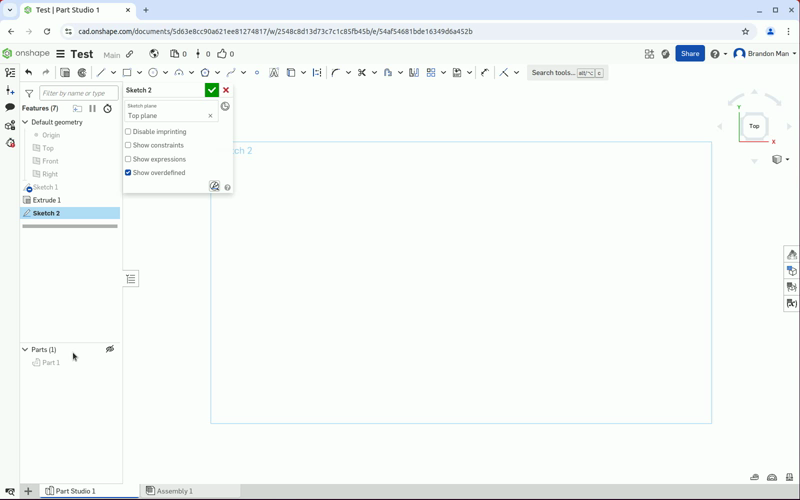
key(l)
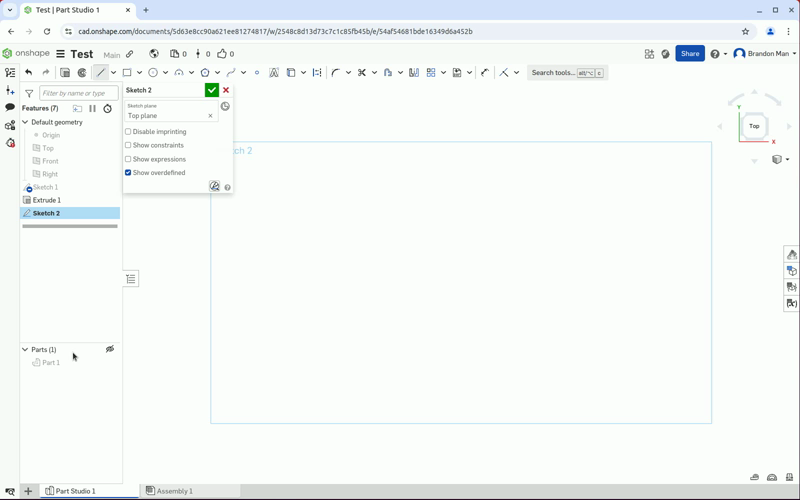
key_down(shift)
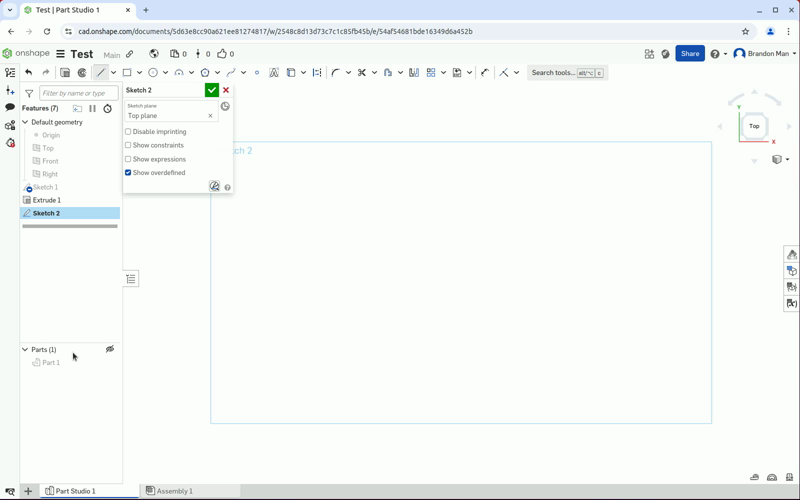
mouse_move(385, 320)
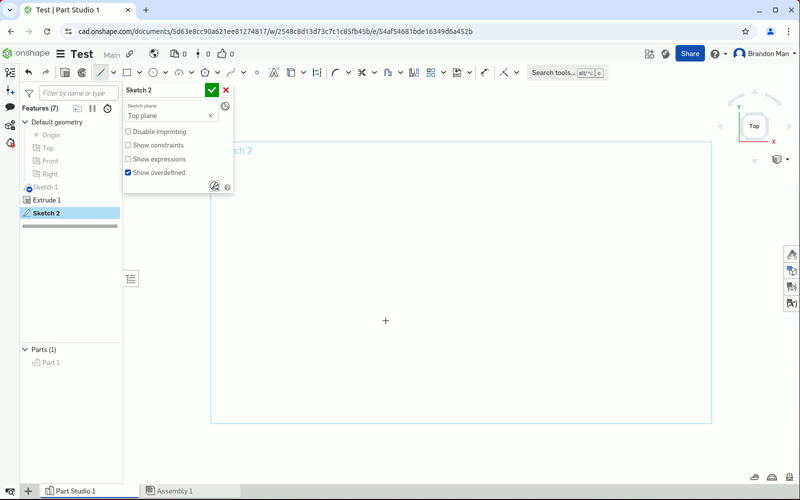
click(385, 320)
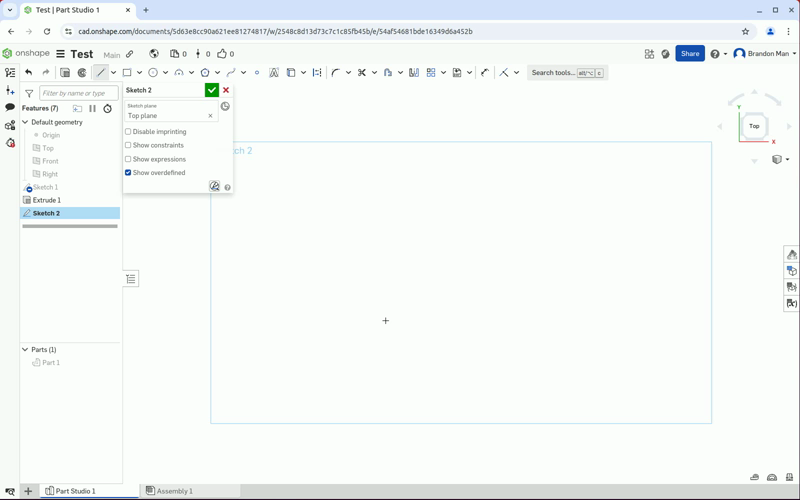
key_up(shift)
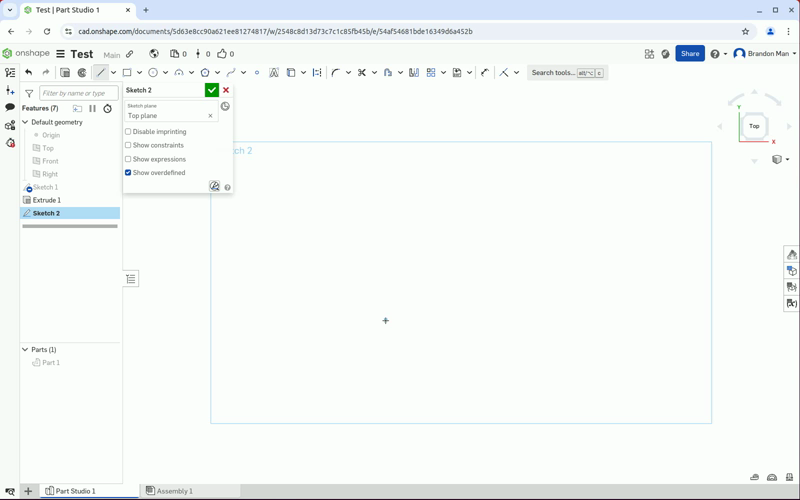
key_down(shift)
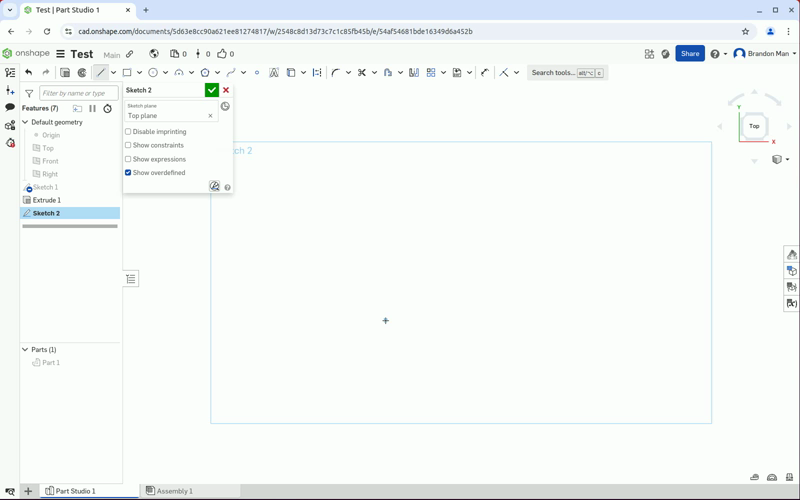
mouse_move(522, 320)
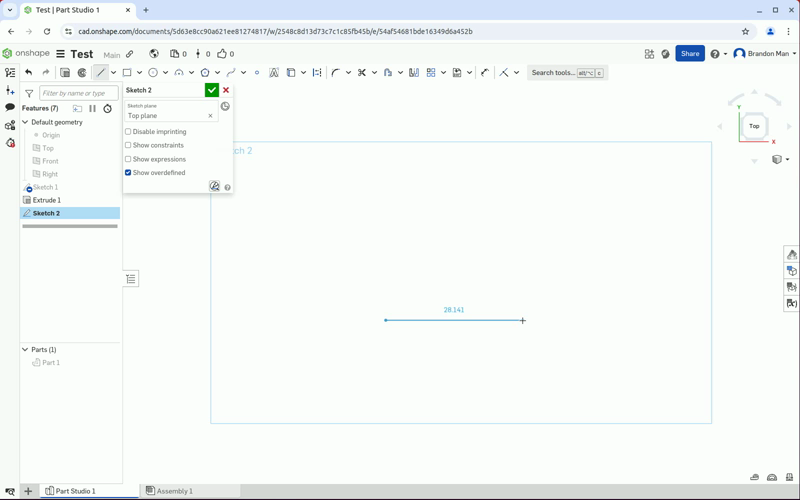
click(522, 320)
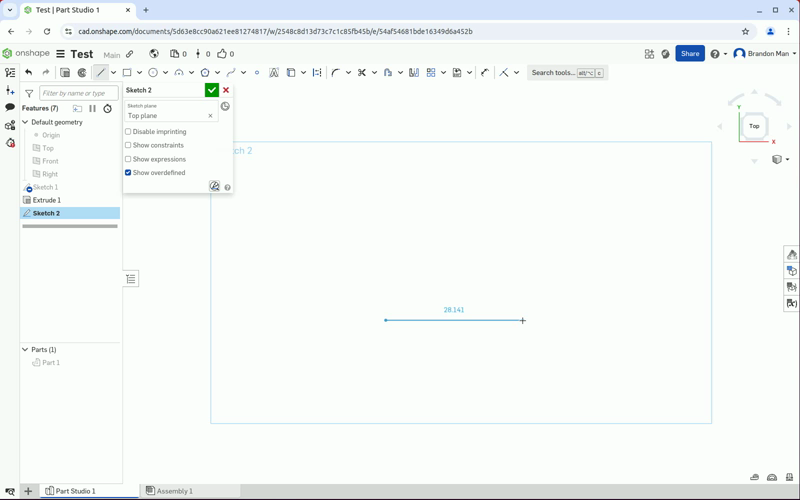
key_up(shift)
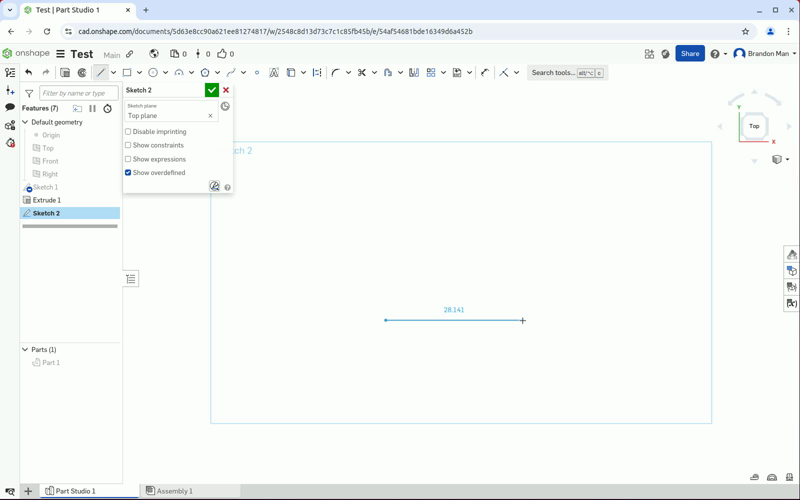
key(esc)
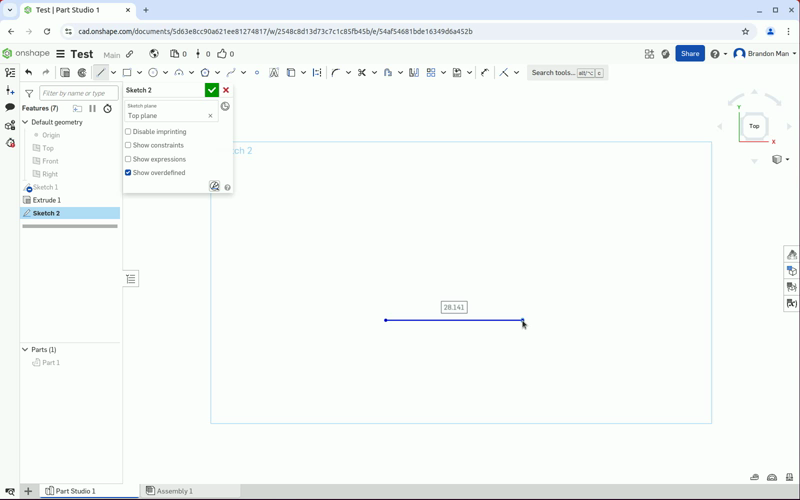
key(a)
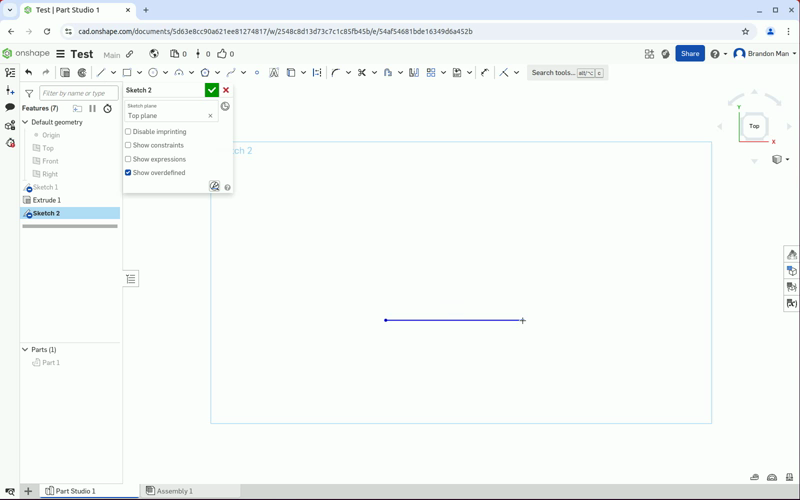
mouse_move(522, 320)
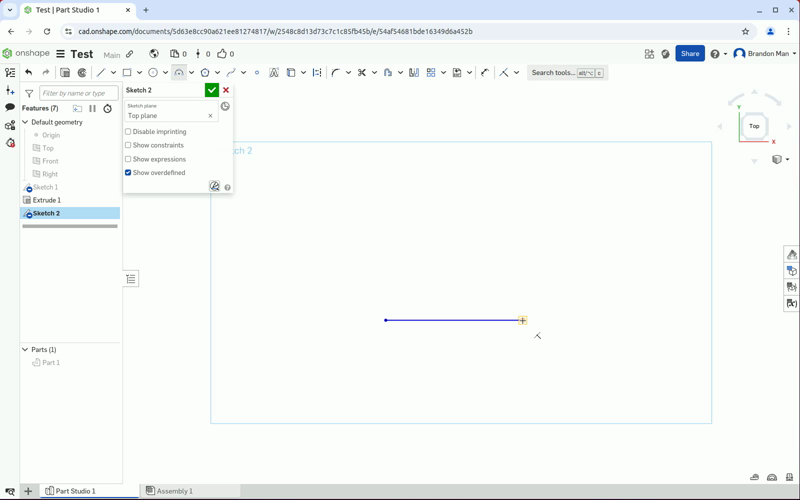
click(522, 320)
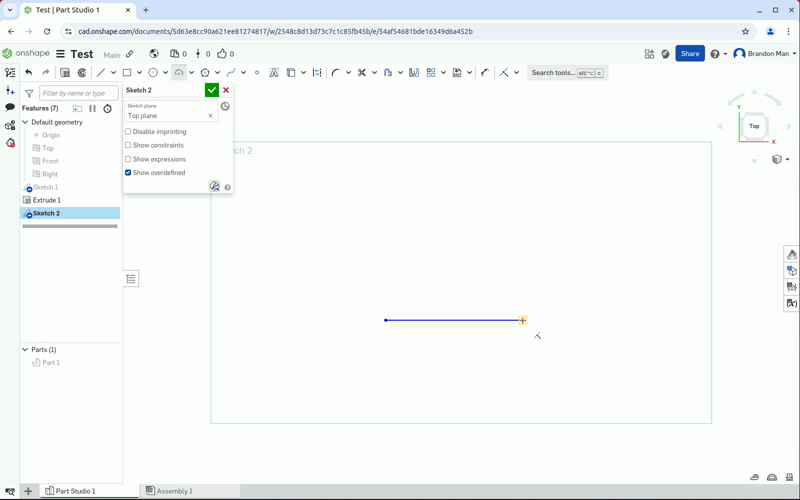
key_down(shift)
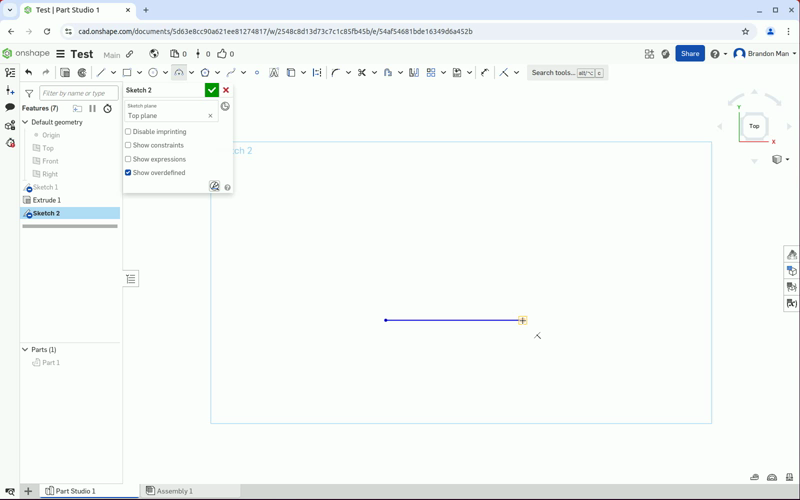
mouse_move(535, 307)
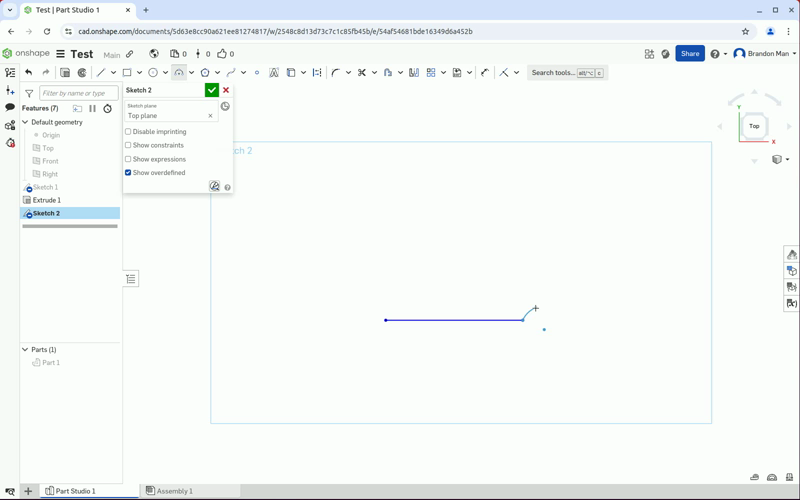
click(535, 307)
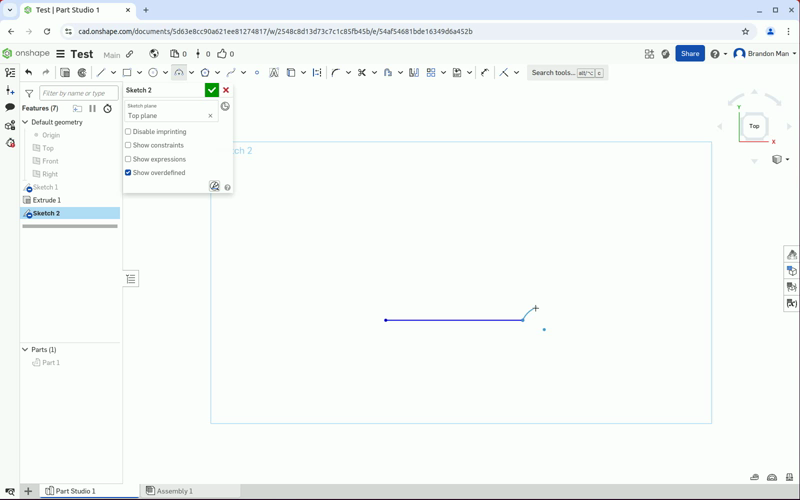
mouse_move(531, 316)
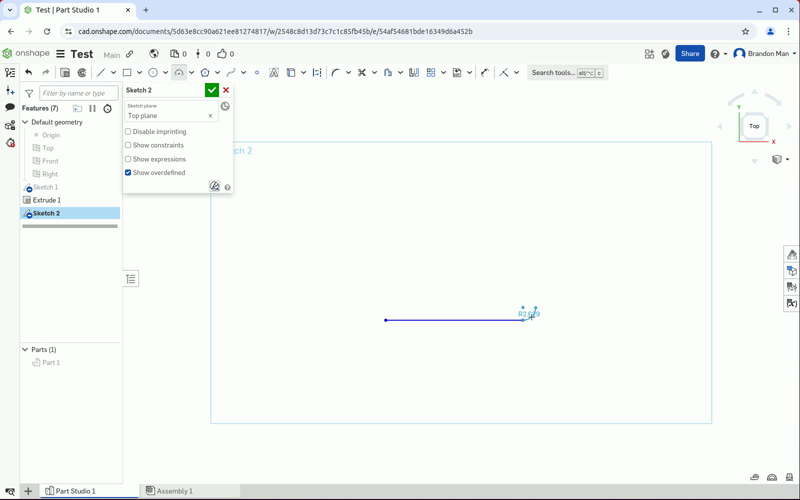
click(531, 316)
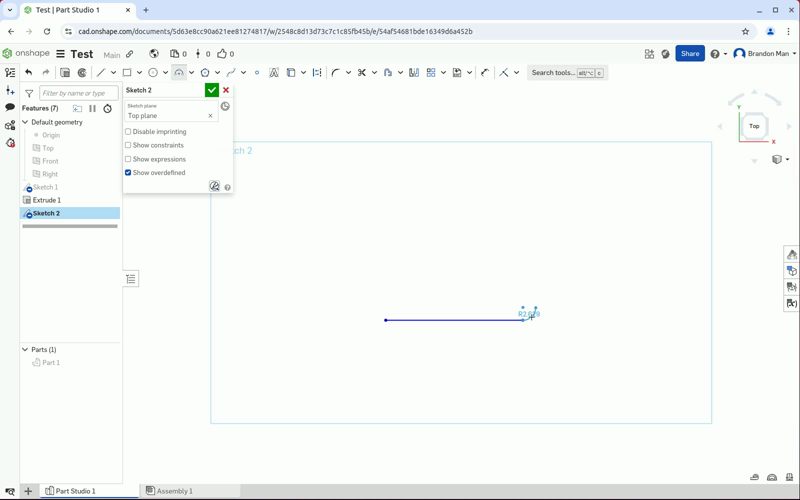
key_up(shift)
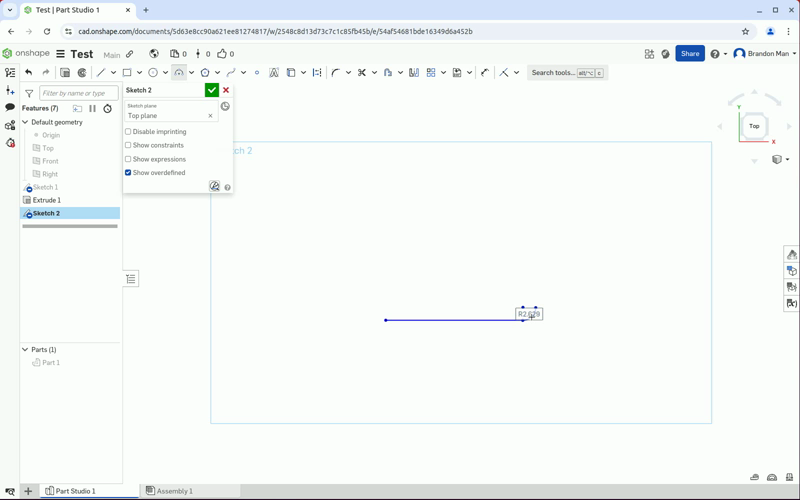
key(esc)
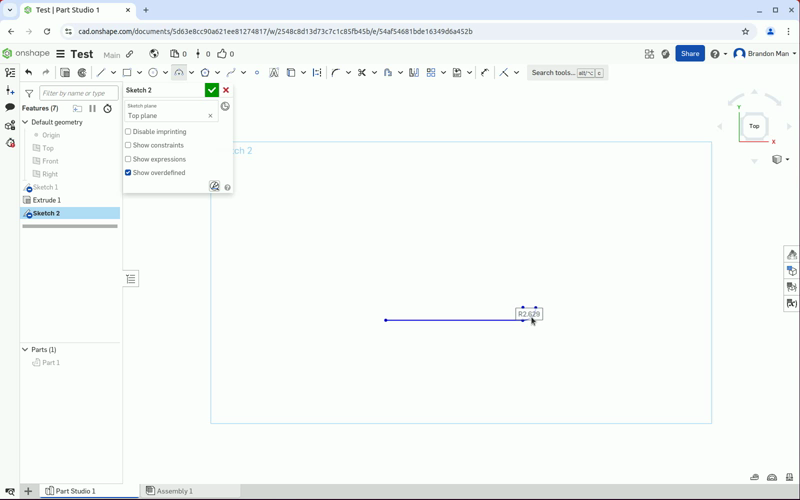
key(l)
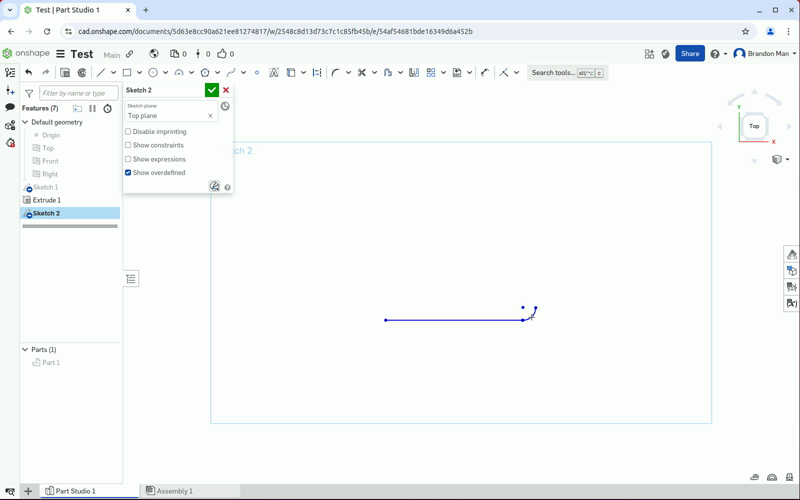
mouse_move(535, 307)
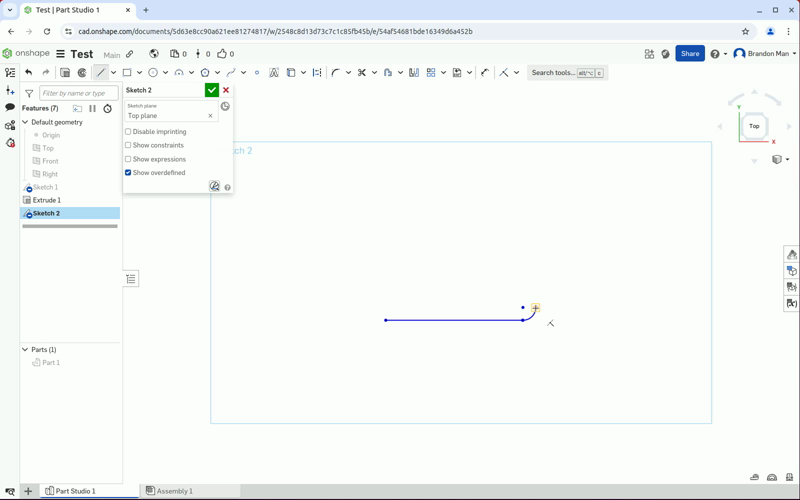
click(535, 307)
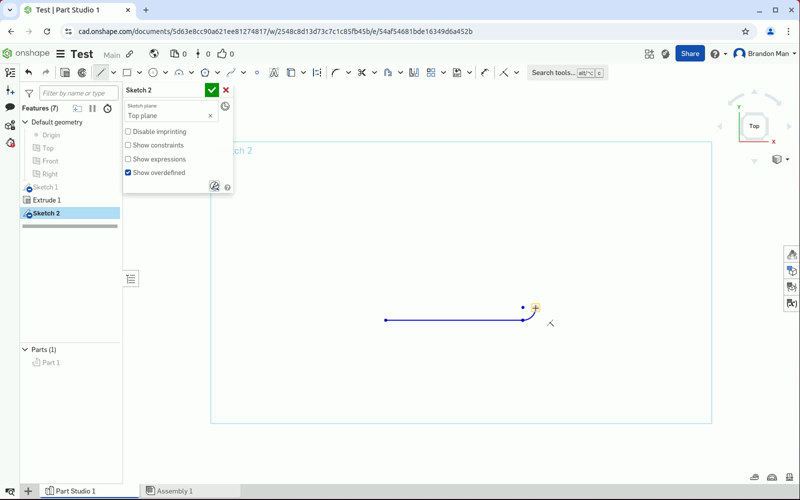
key_down(shift)
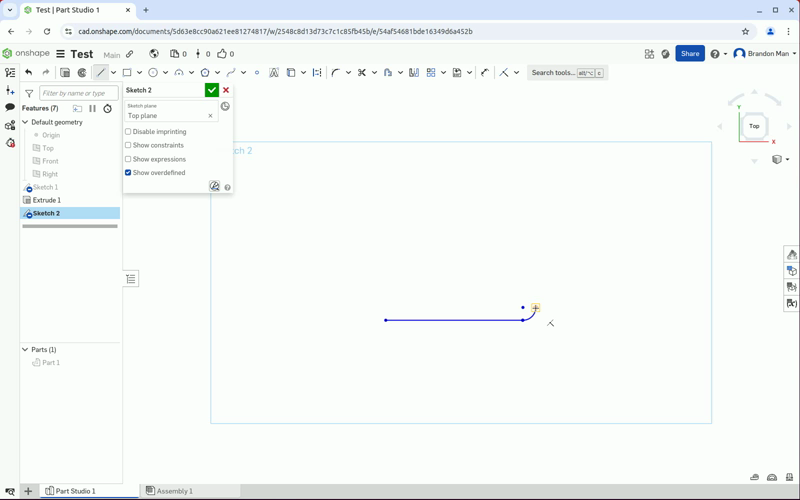
mouse_move(565, 307)
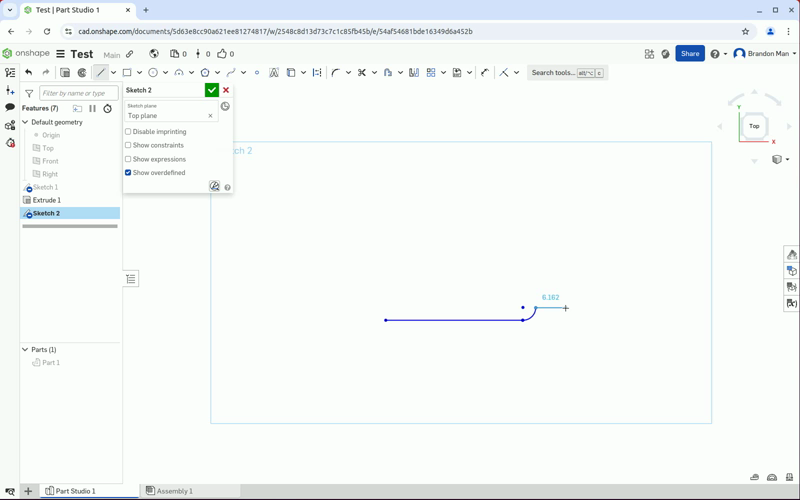
mouse_move(535, 257)
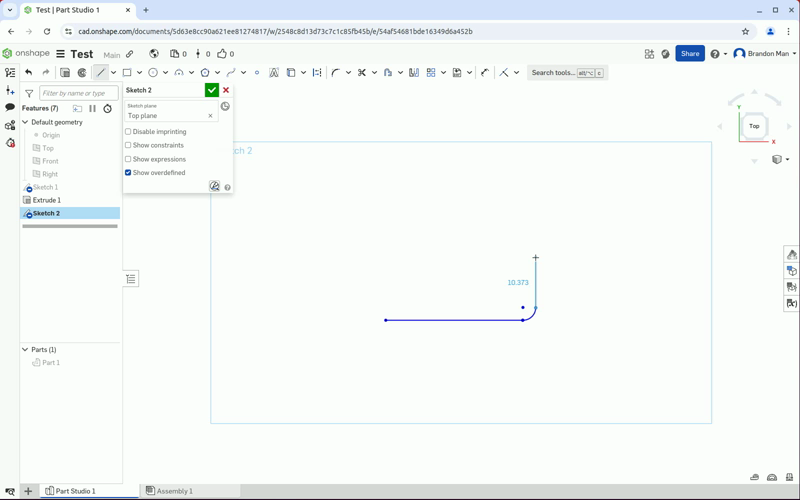
click(535, 257)
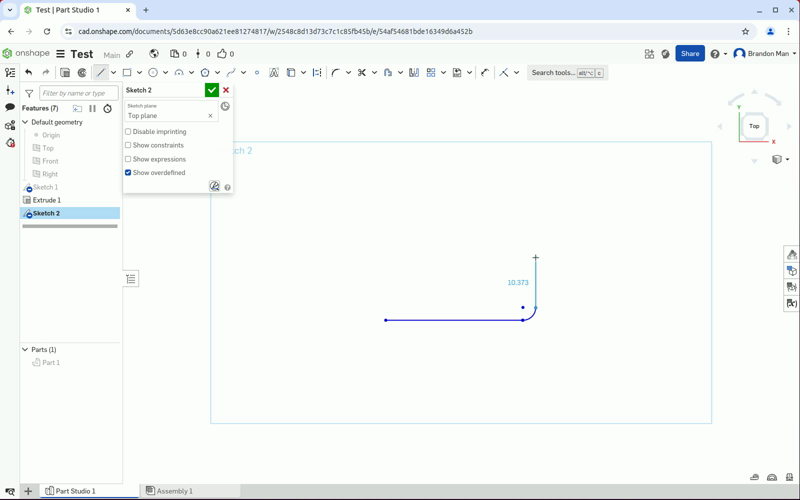
key_up(shift)
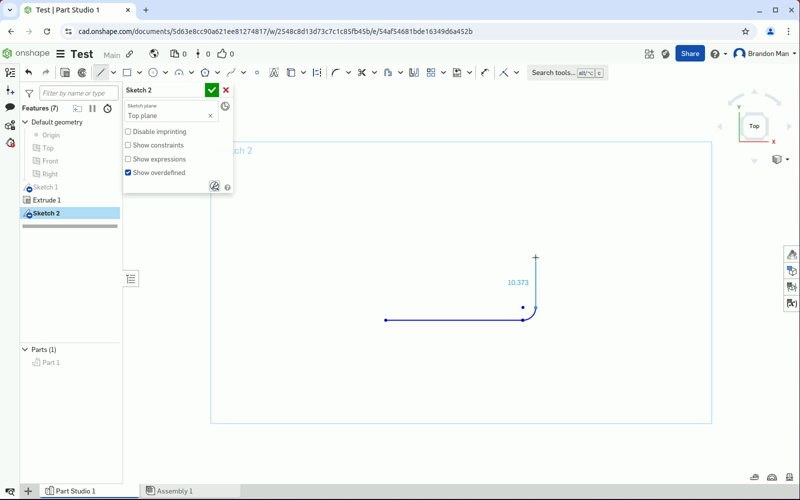
key(esc)
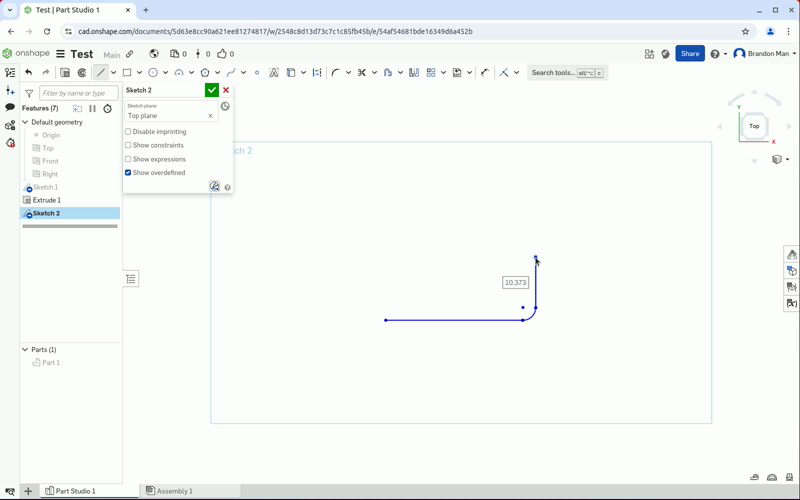
key(a)
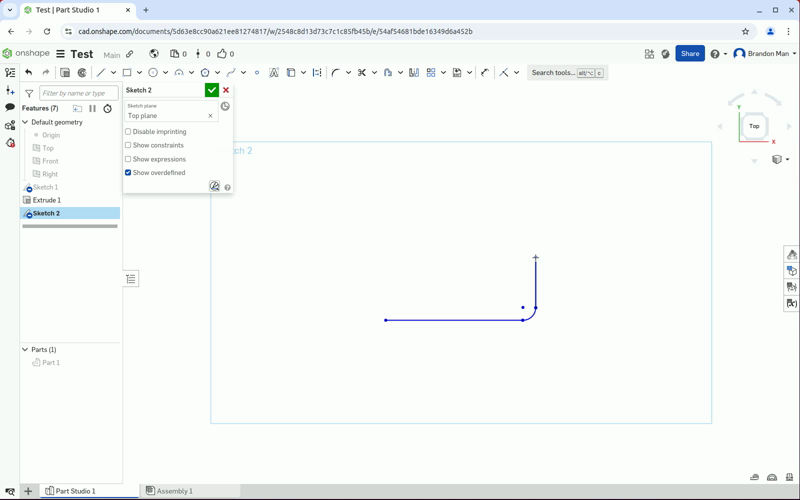
mouse_move(535, 257)
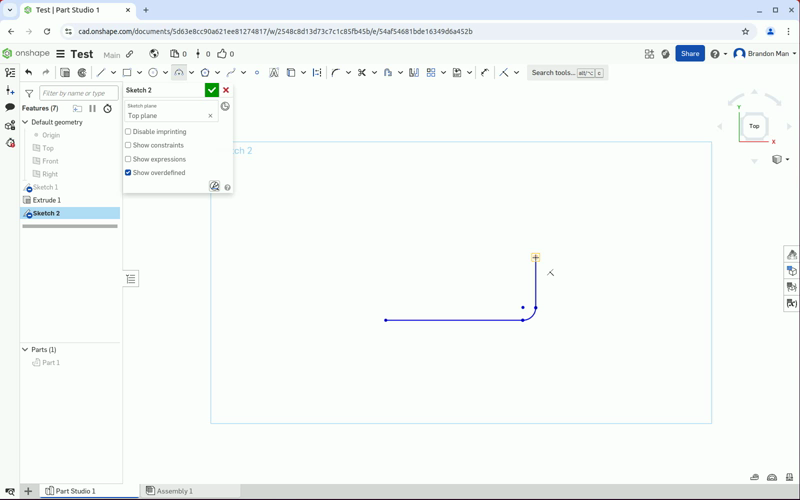
click(535, 257)
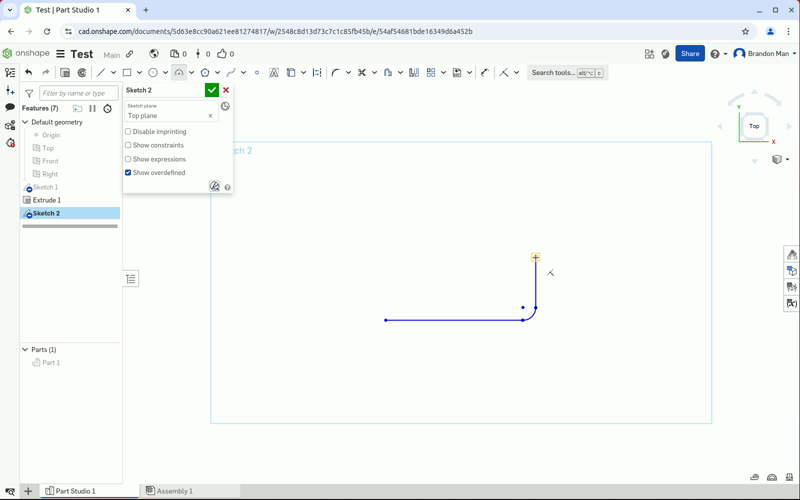
key_down(shift)
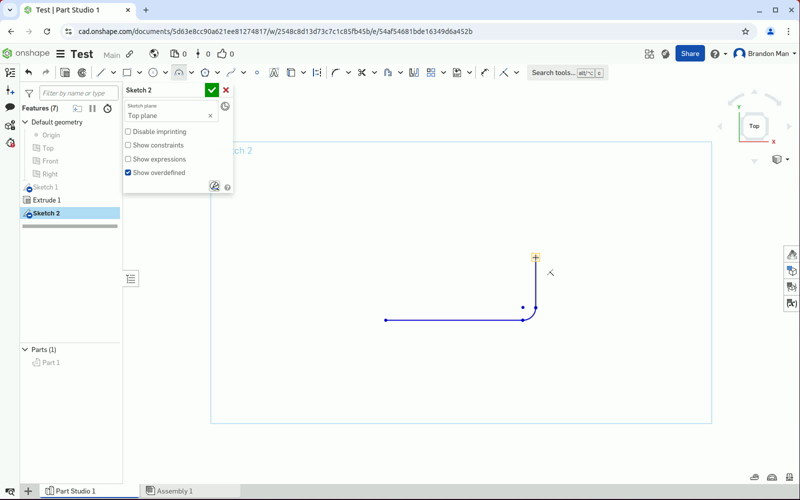
mouse_move(522, 244)
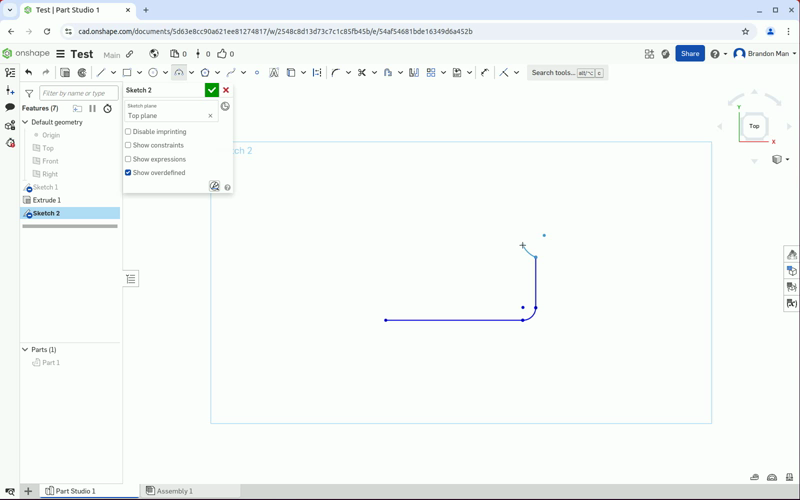
click(522, 244)
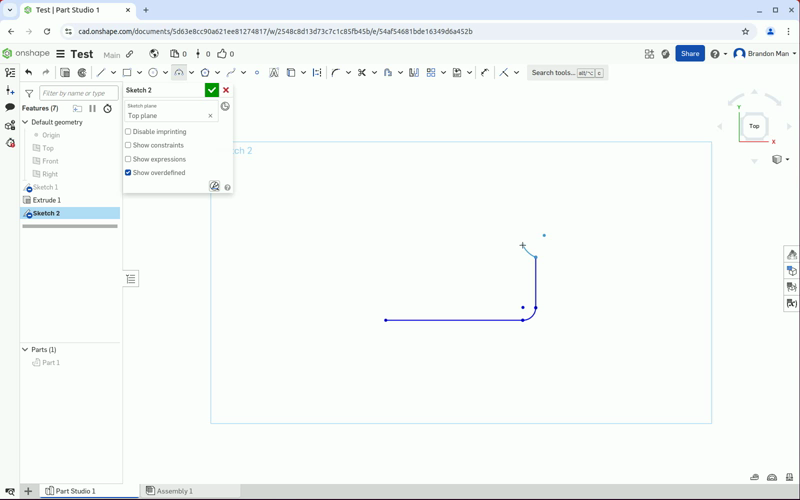
mouse_move(531, 248)
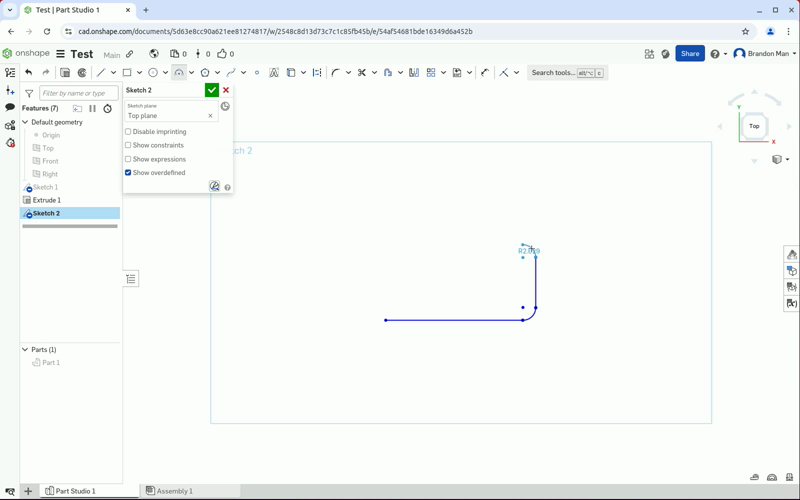
click(531, 248)
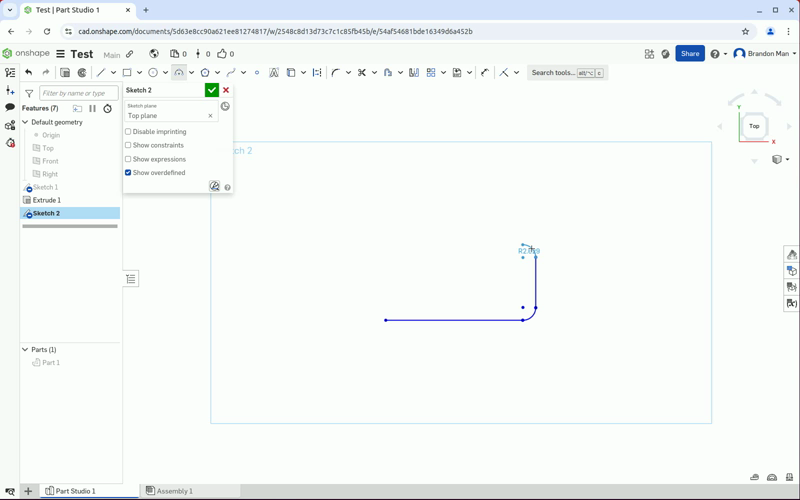
key_up(shift)
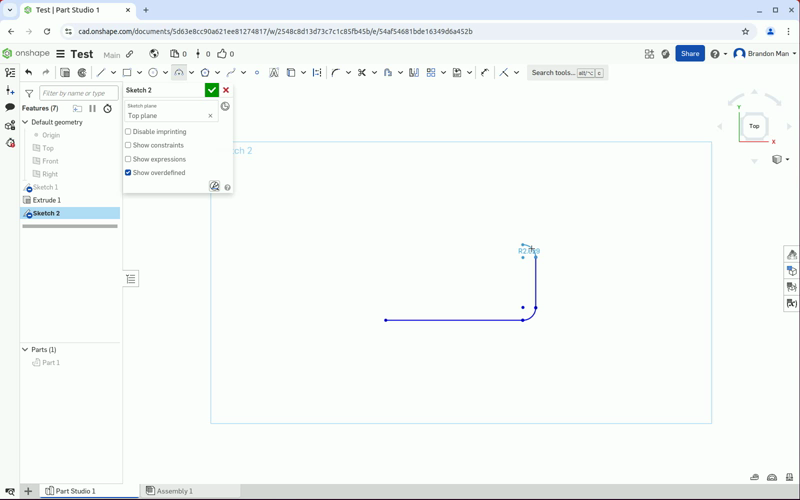
key(esc)
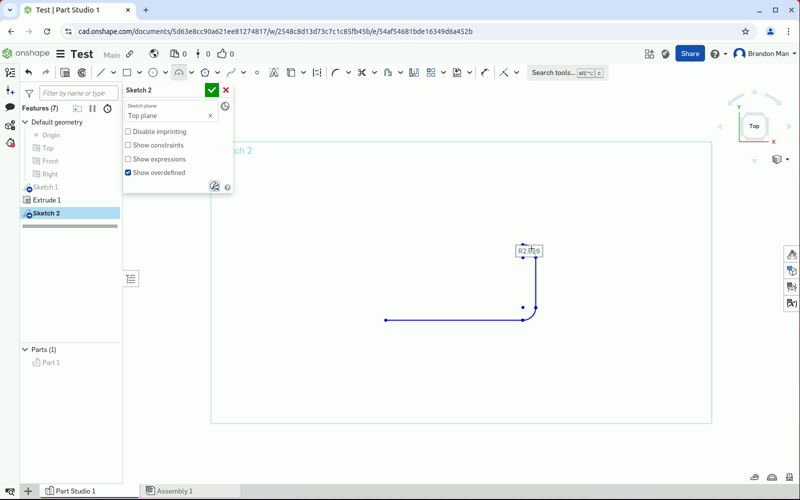
key(l)
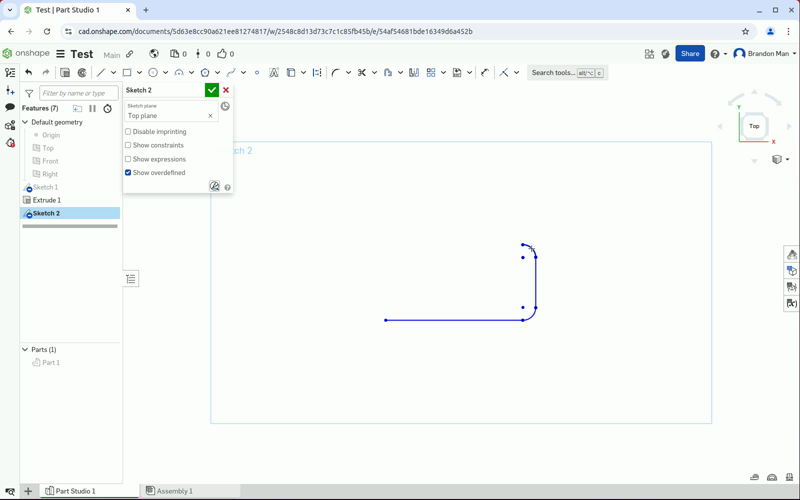
mouse_move(522, 244)
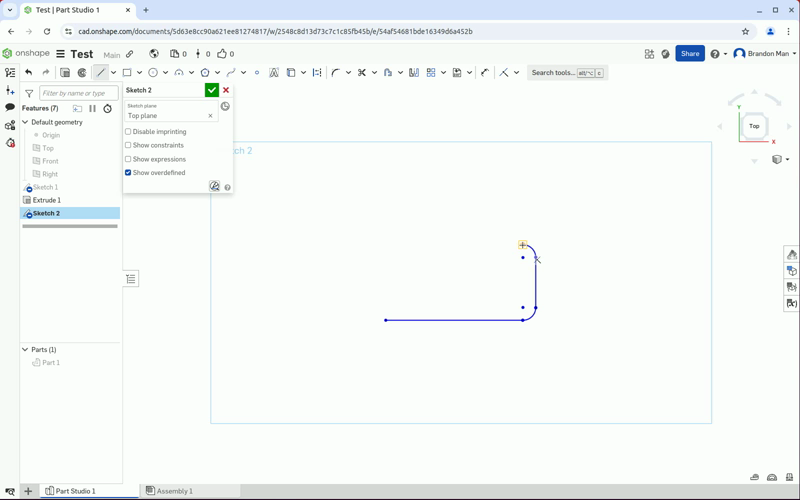
click(522, 244)
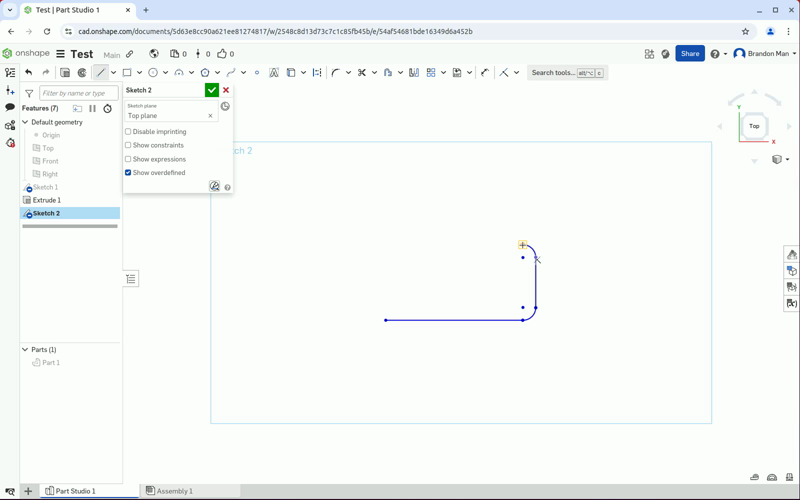
key_down(shift)
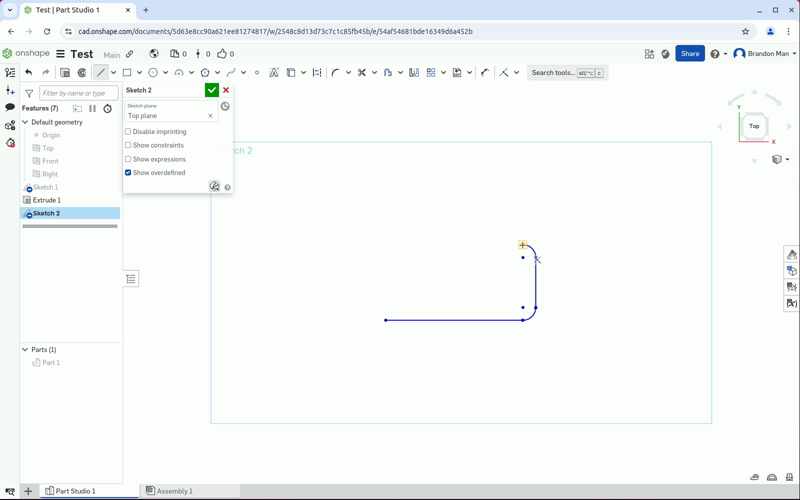
mouse_move(385, 244)
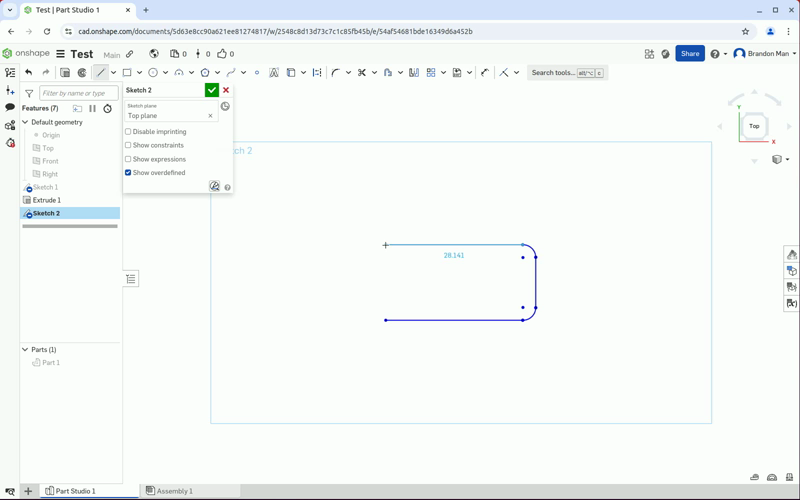
click(385, 244)
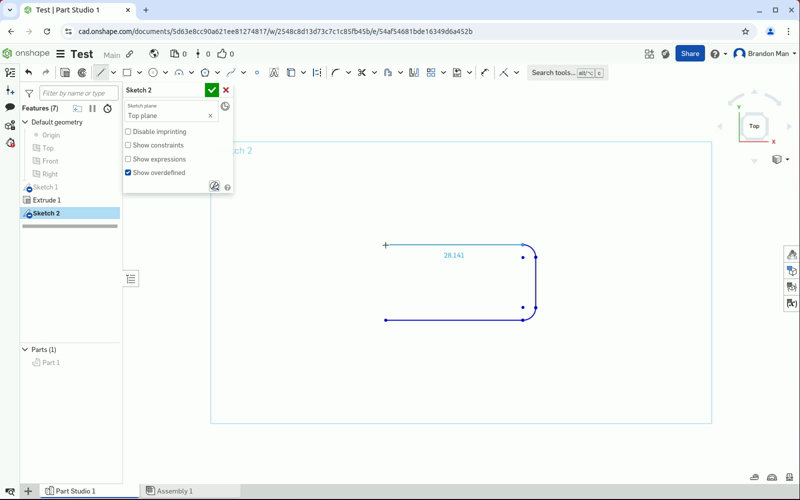
key_up(shift)
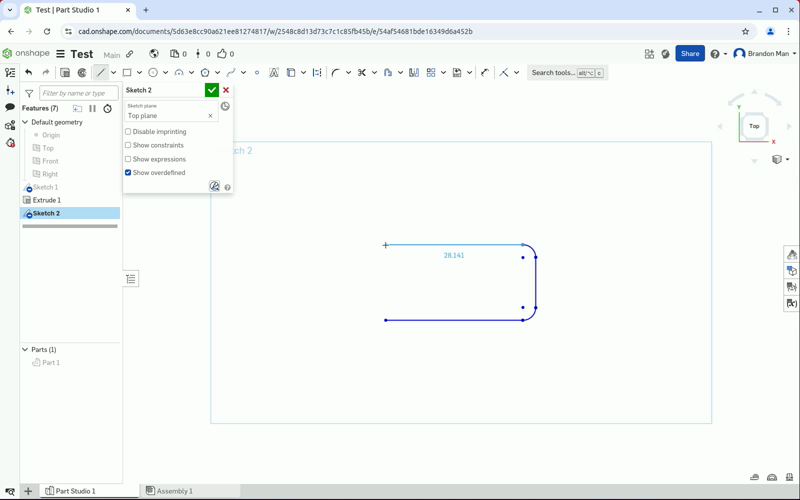
key_down(shift)
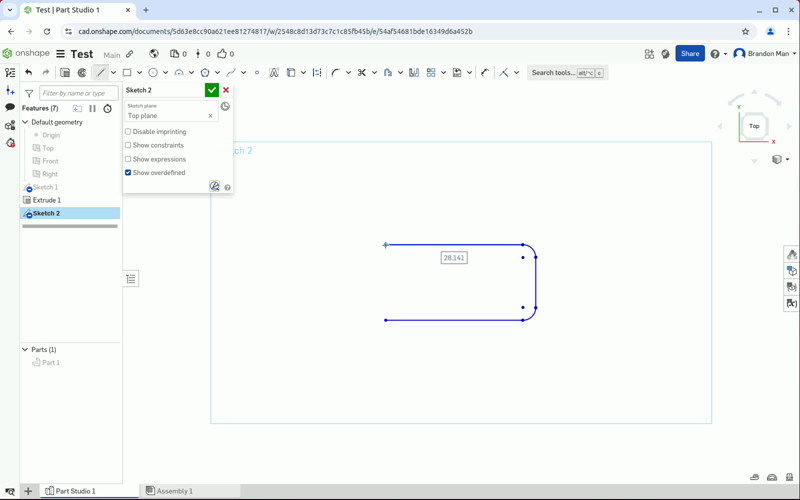
mouse_move(385, 320)
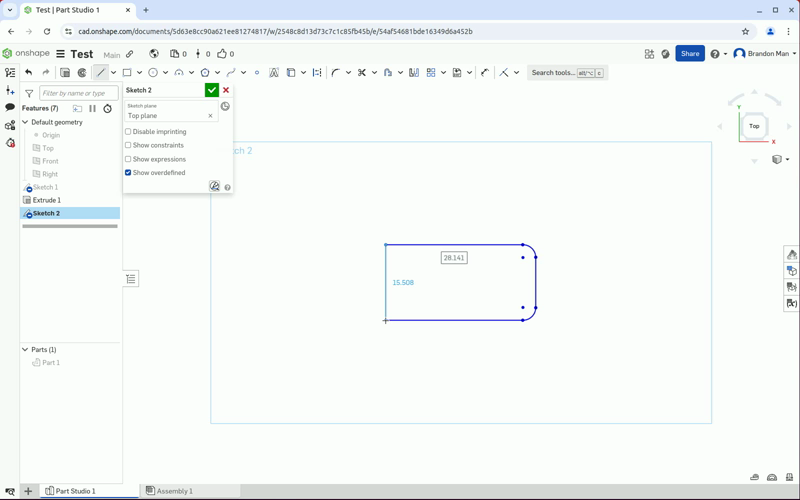
key_up(shift)
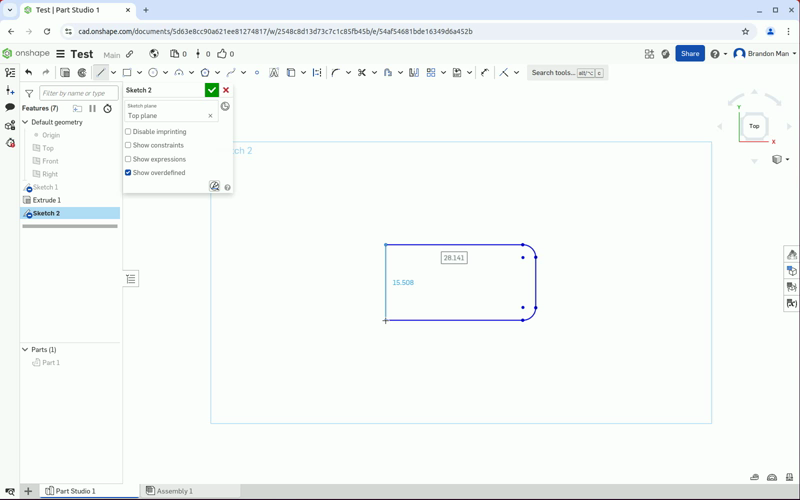
click(385, 320)
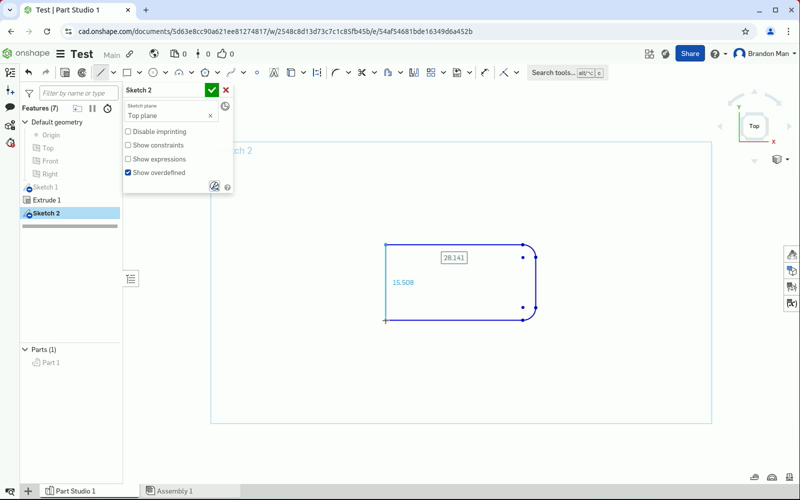
key(esc)
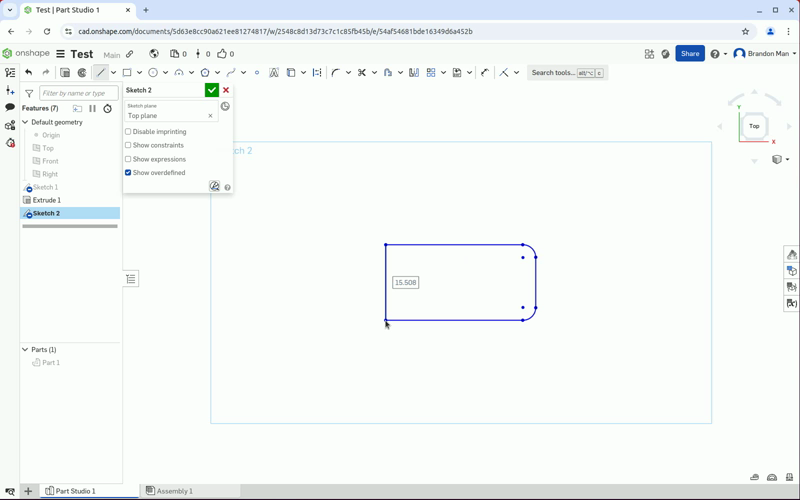
key(l)
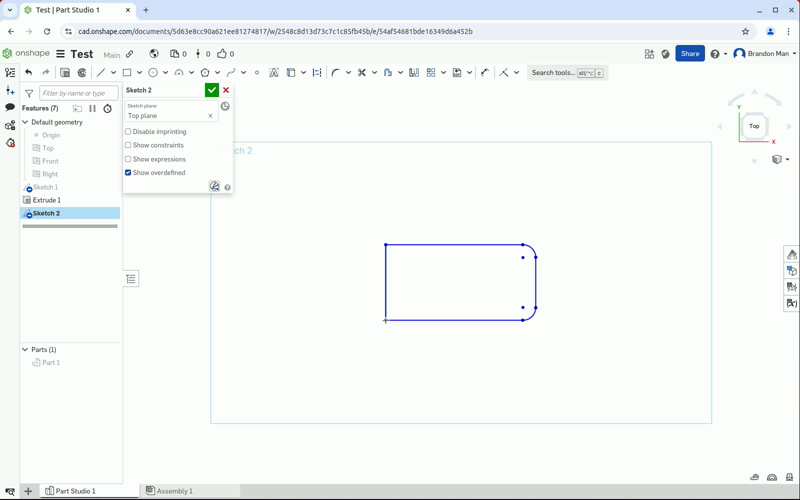
key_down(shift)
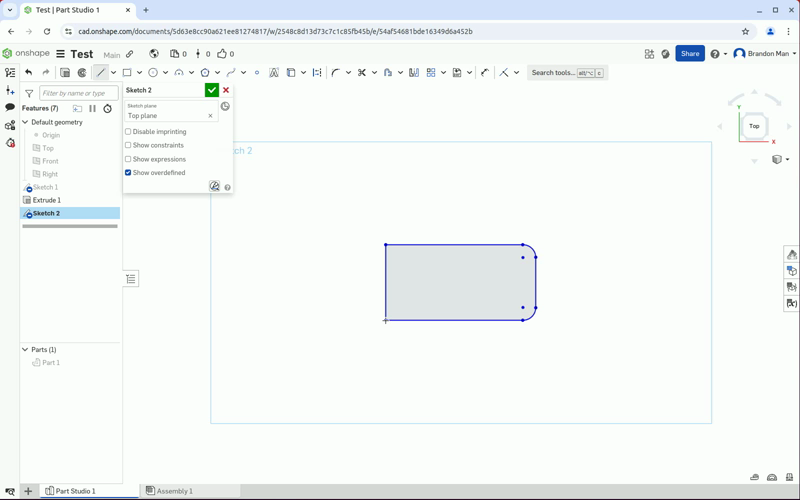
mouse_move(472, 285)
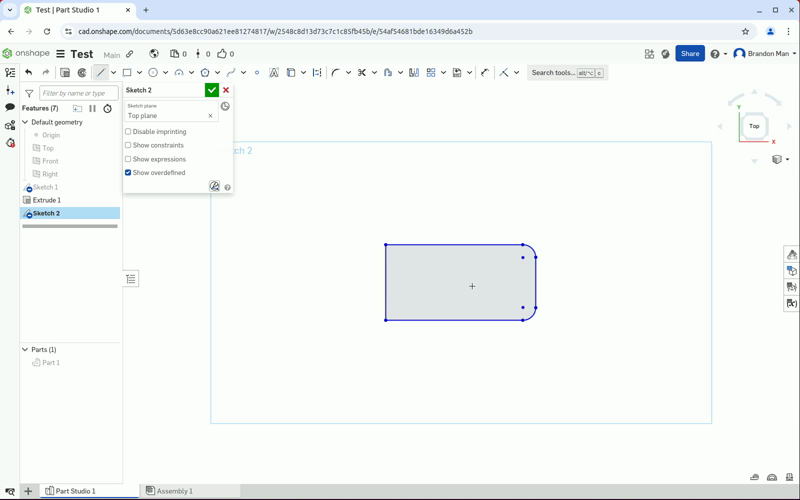
click(472, 285)
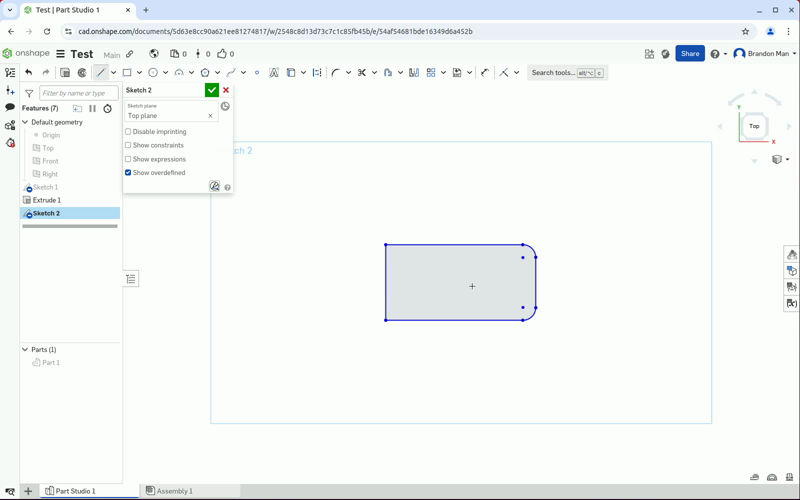
key_up(shift)
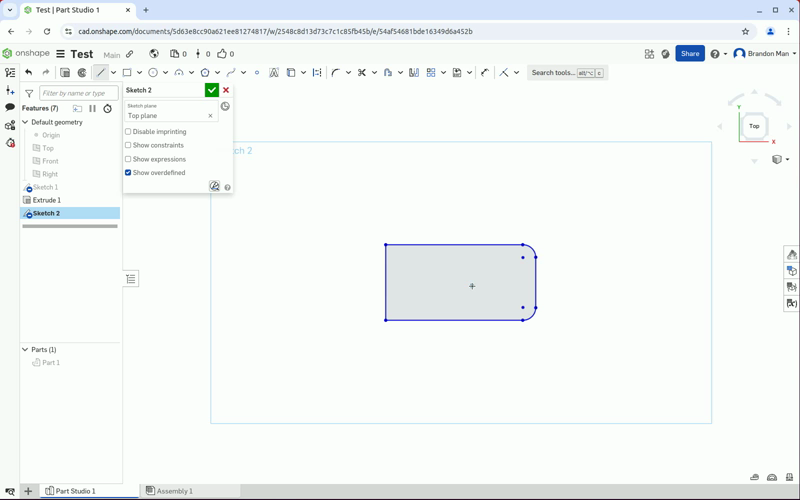
key_down(shift)
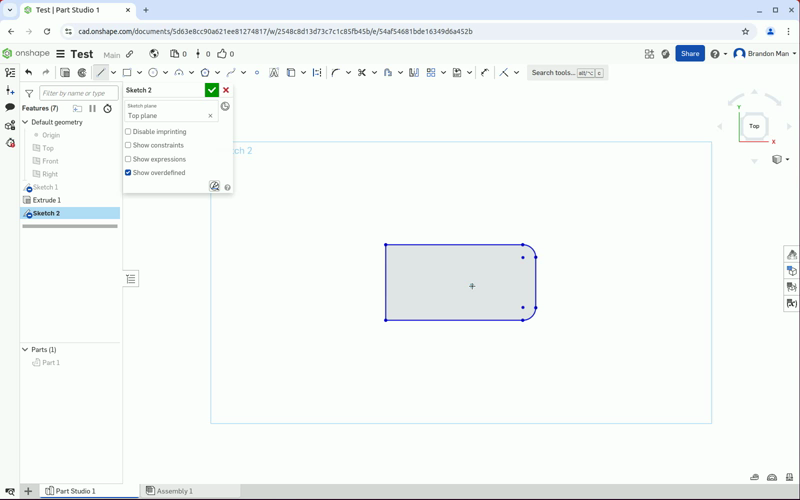
mouse_move(502, 285)
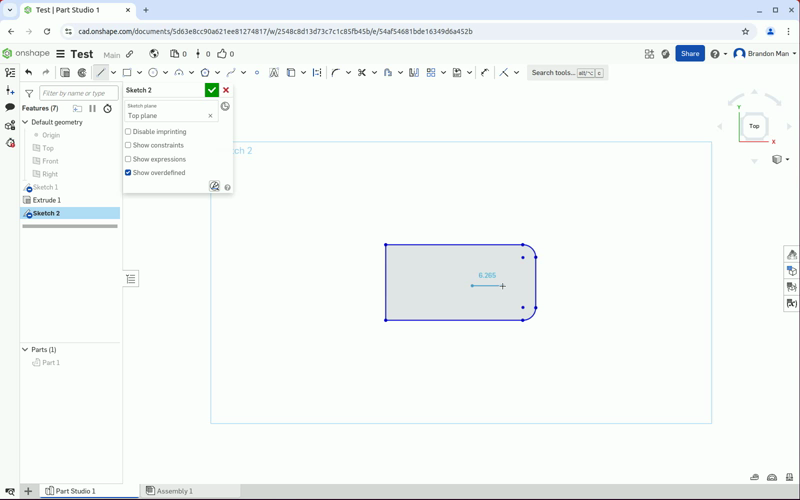
mouse_move(518, 285)
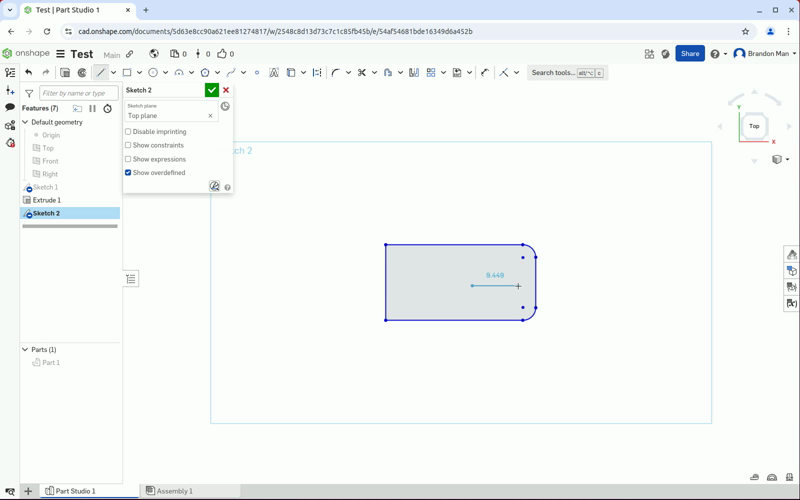
click(518, 285)
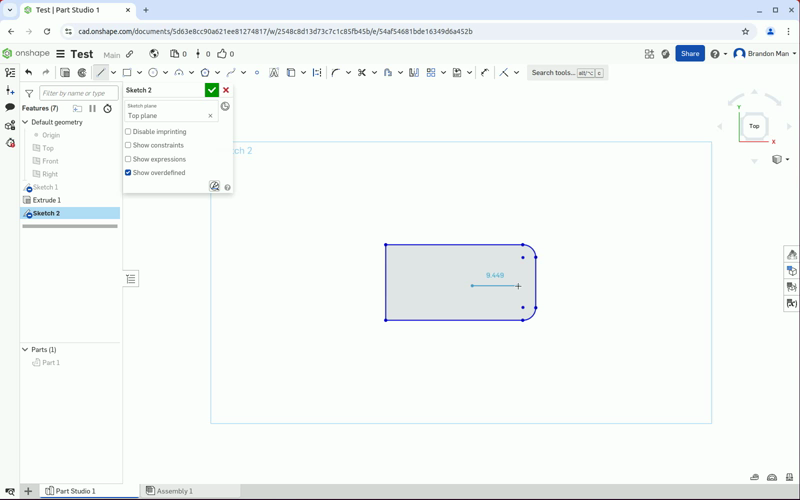
key_up(shift)
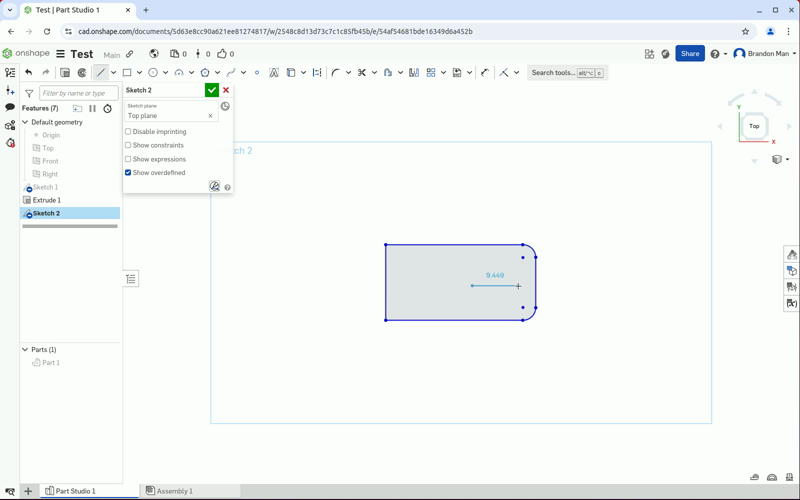
key(esc)
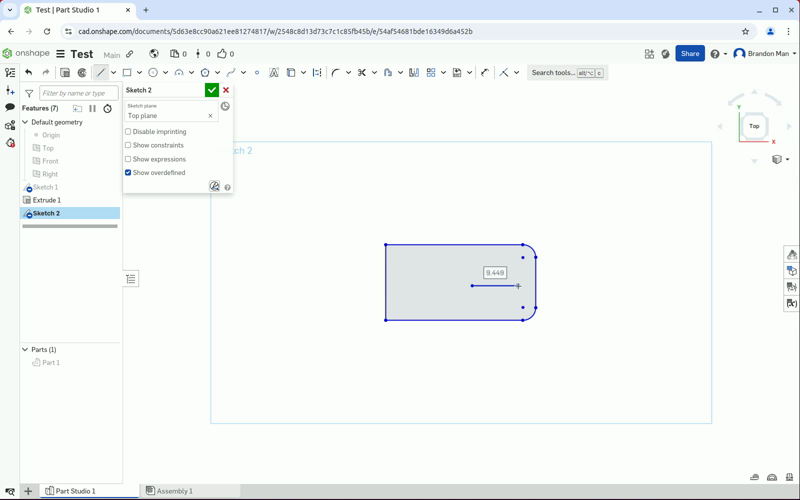
key(a)
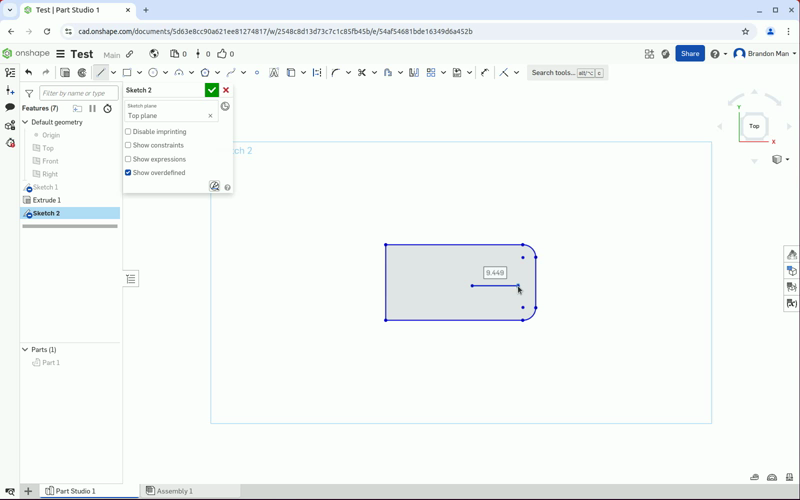
mouse_move(518, 285)
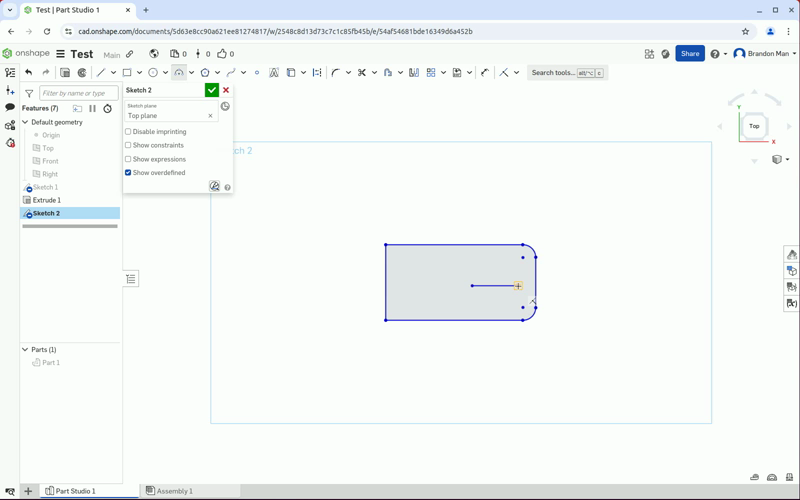
click(518, 285)
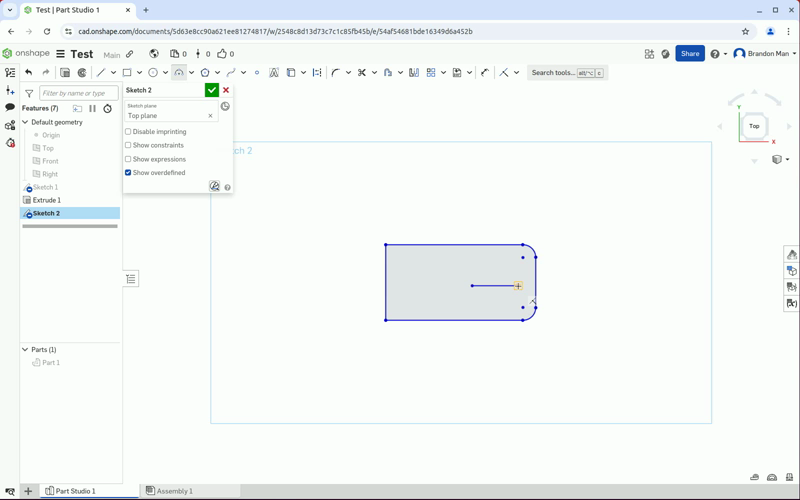
key_down(shift)
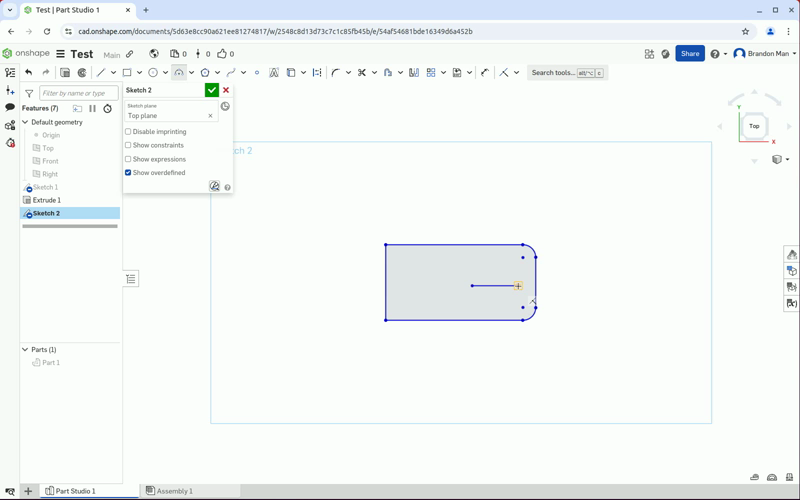
mouse_move(518, 279)
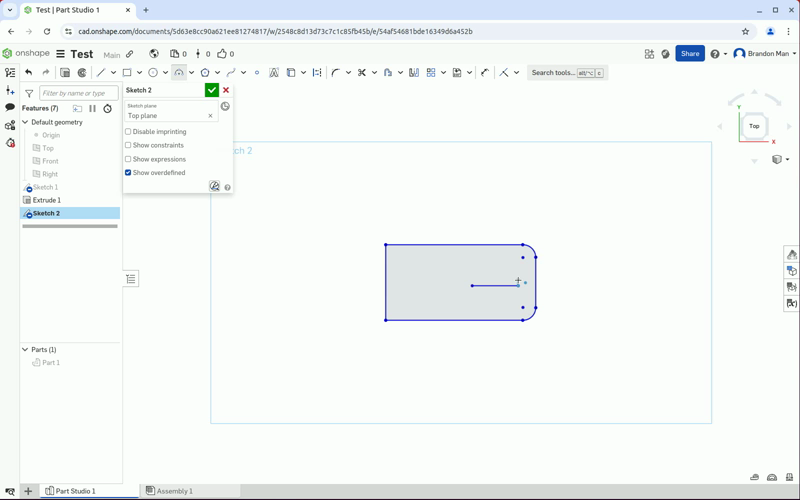
scroll(6)
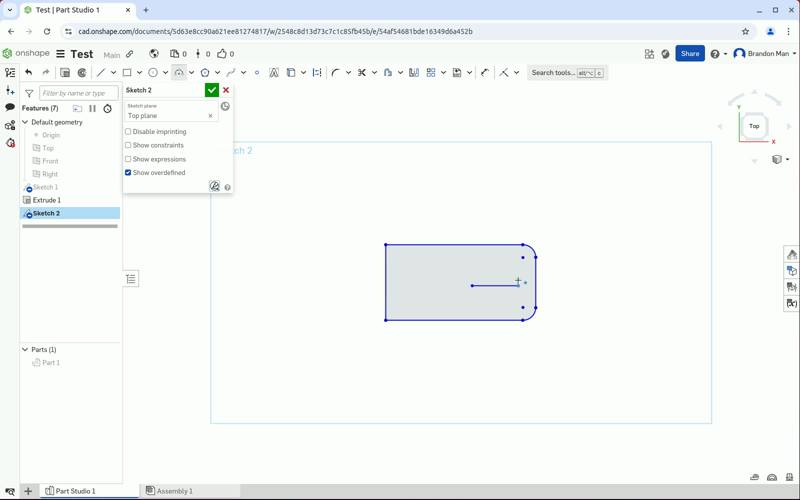
scroll(6)
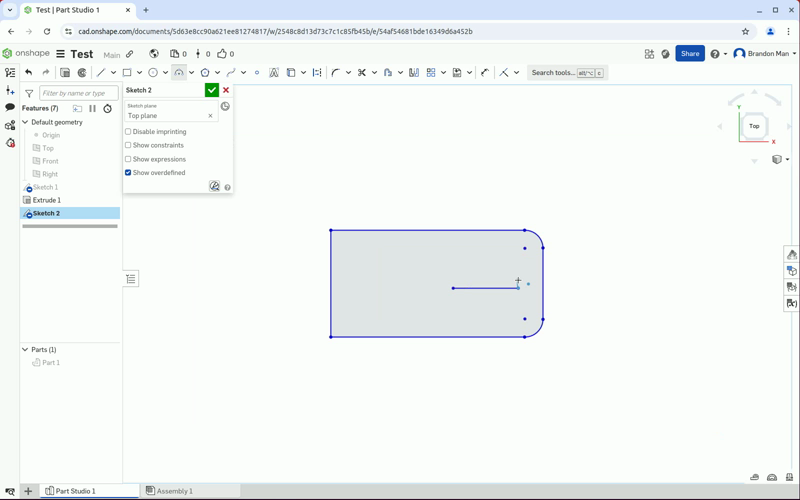
scroll(6)
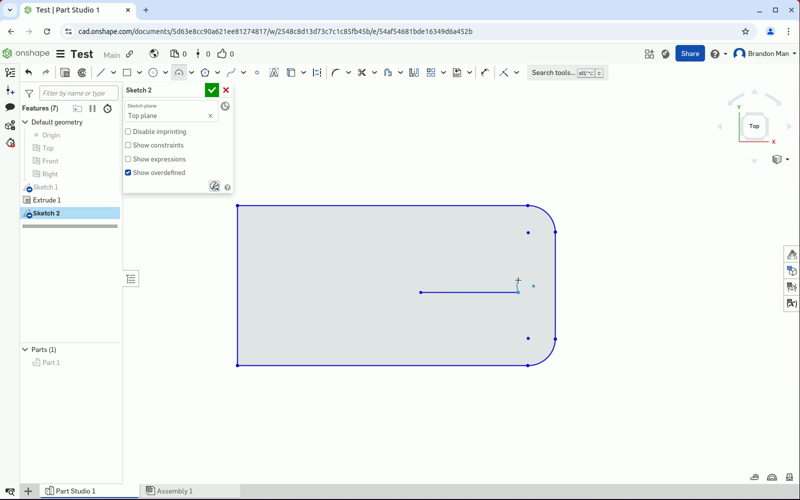
scroll(6)
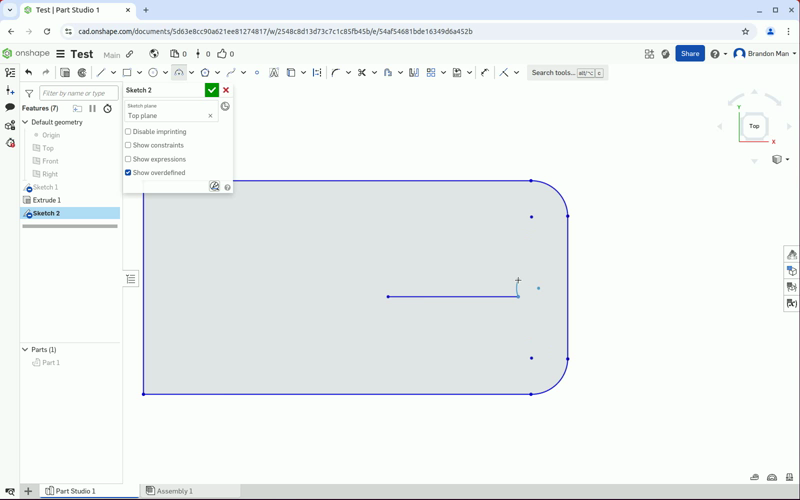
scroll(6)
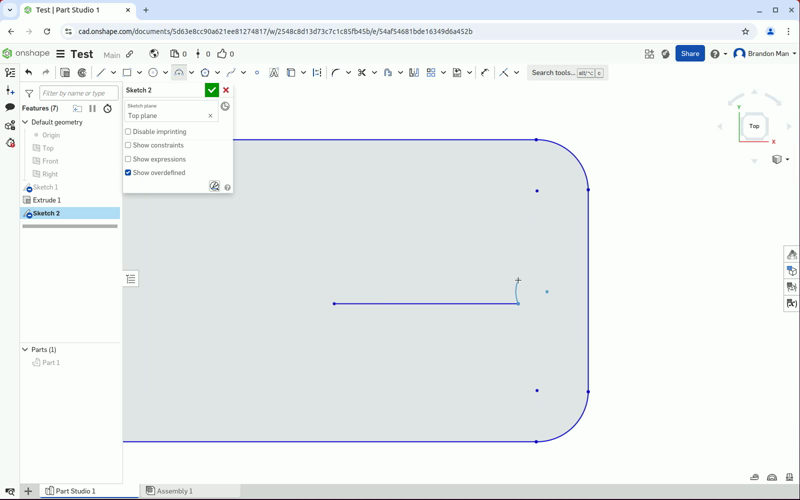
scroll(6)
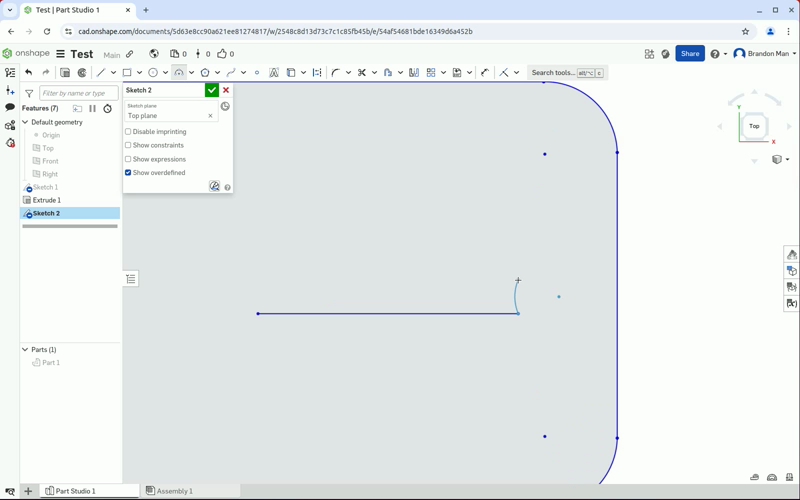
scroll(6)
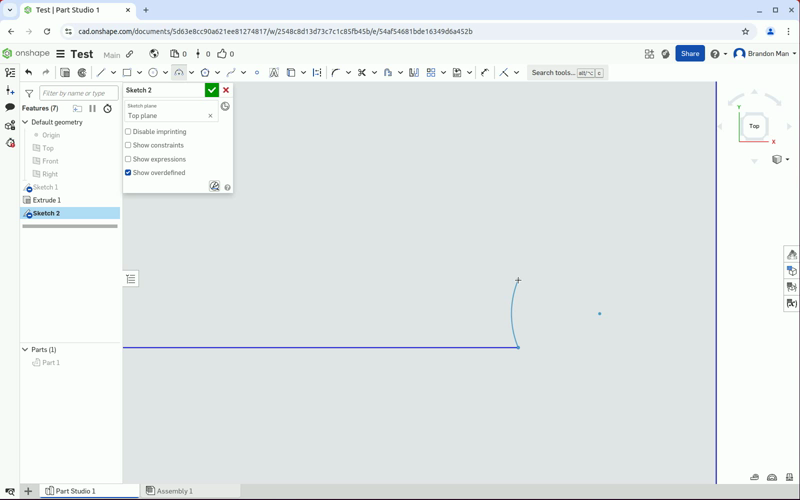
click(518, 279)
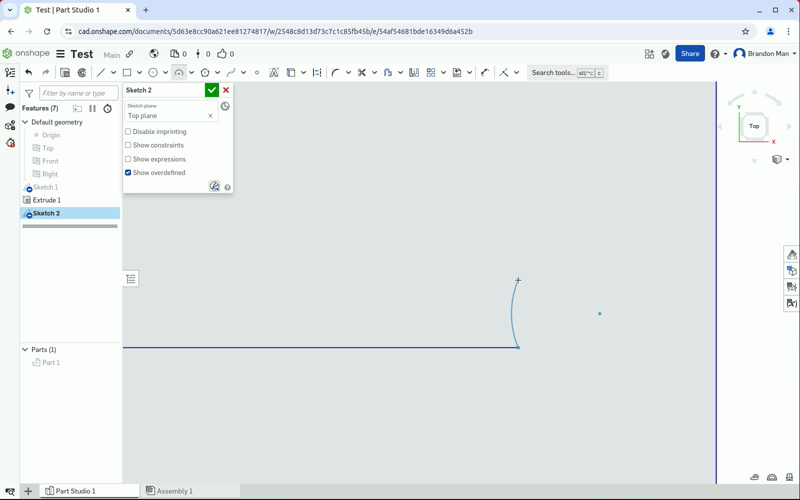
scroll(-6)
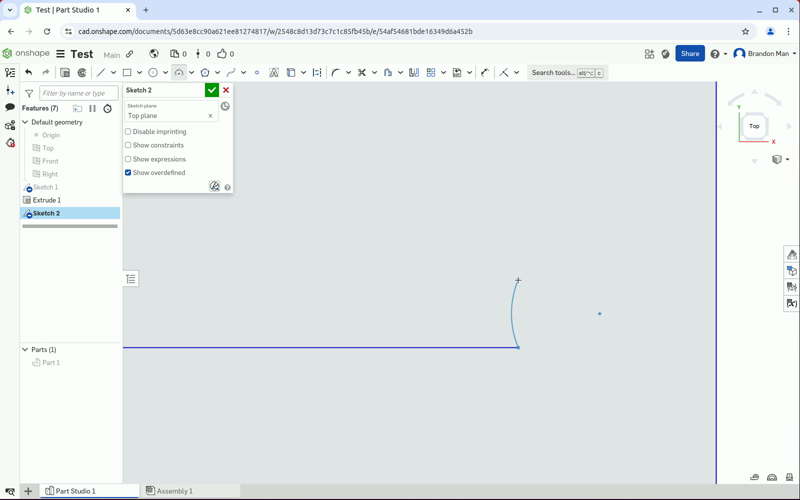
scroll(-6)
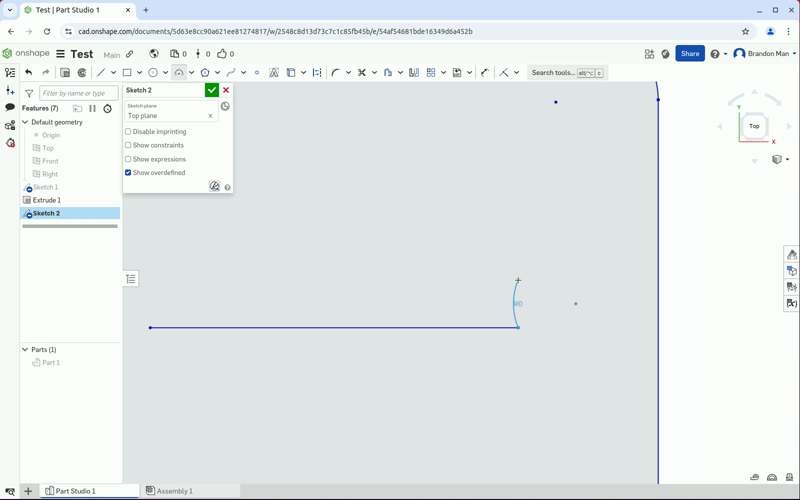
scroll(-6)
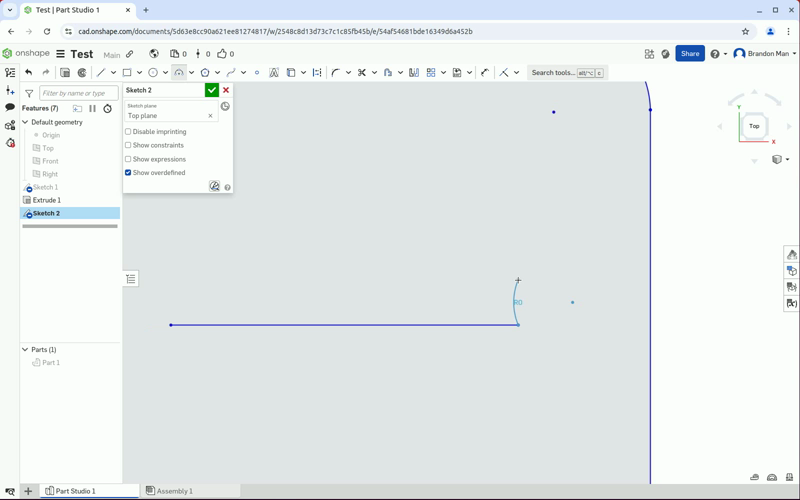
scroll(-6)
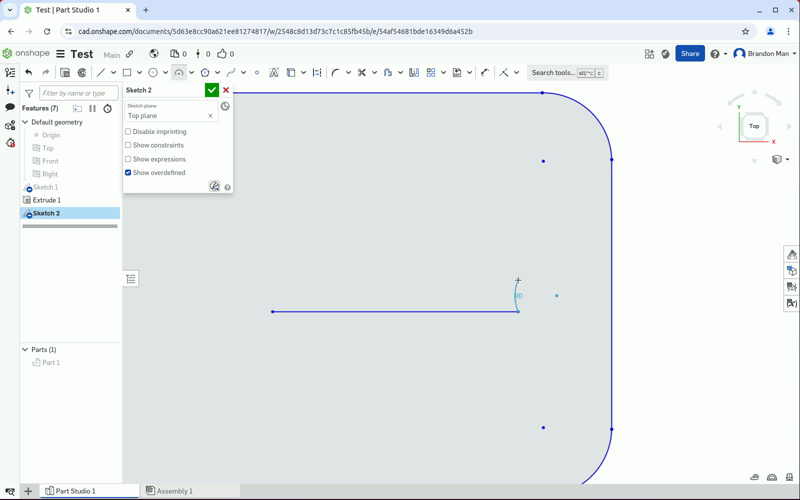
scroll(-6)
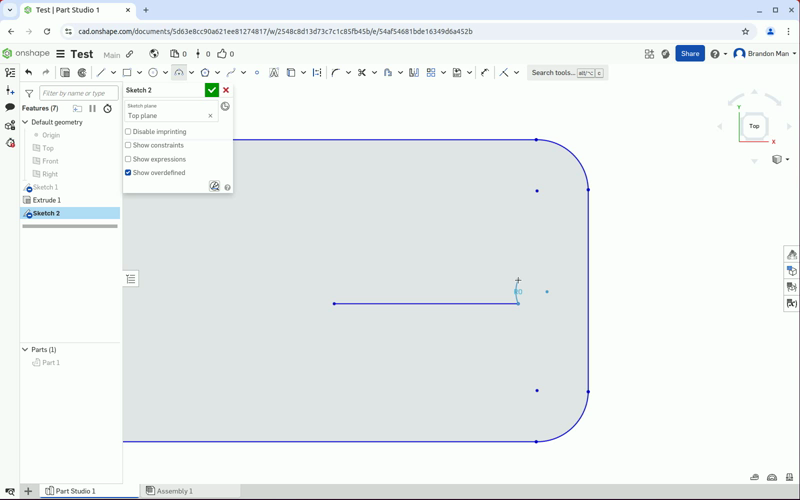
scroll(-6)
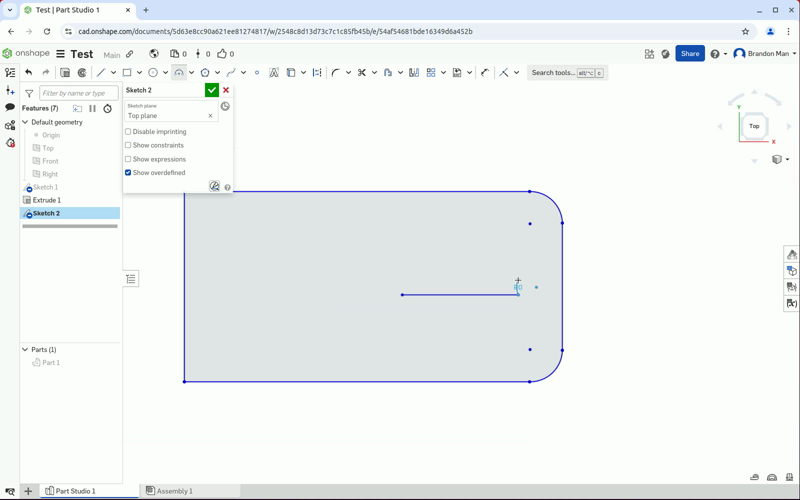
scroll(-6)
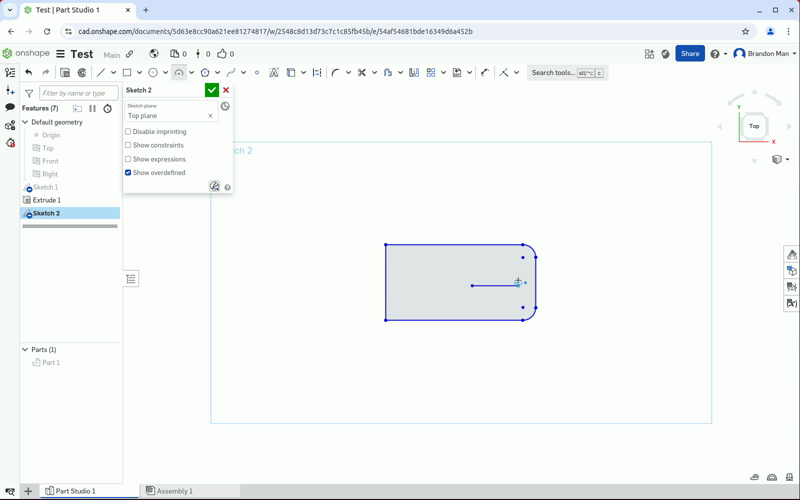
mouse_move(527, 282)
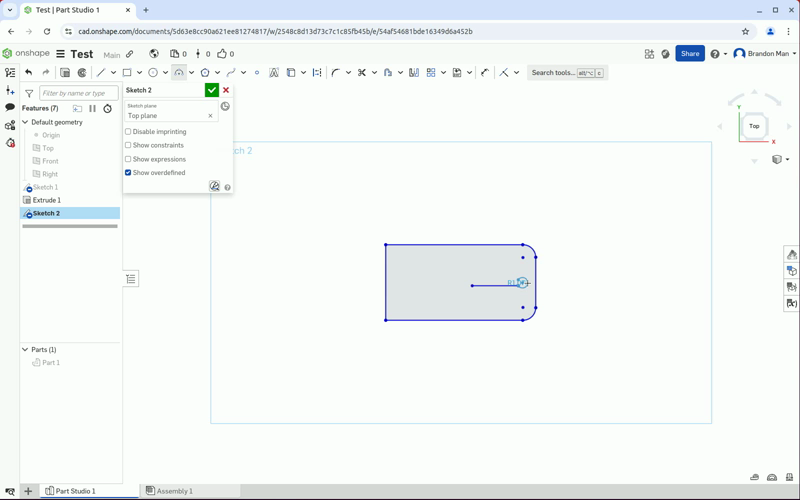
scroll(6)
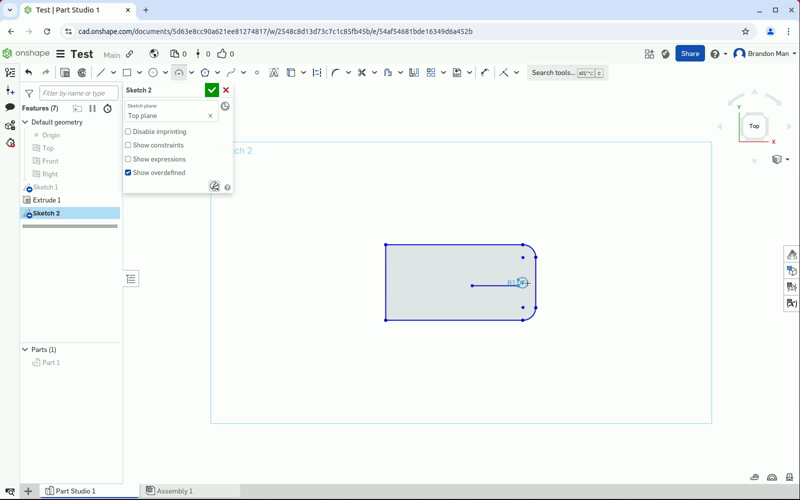
scroll(6)
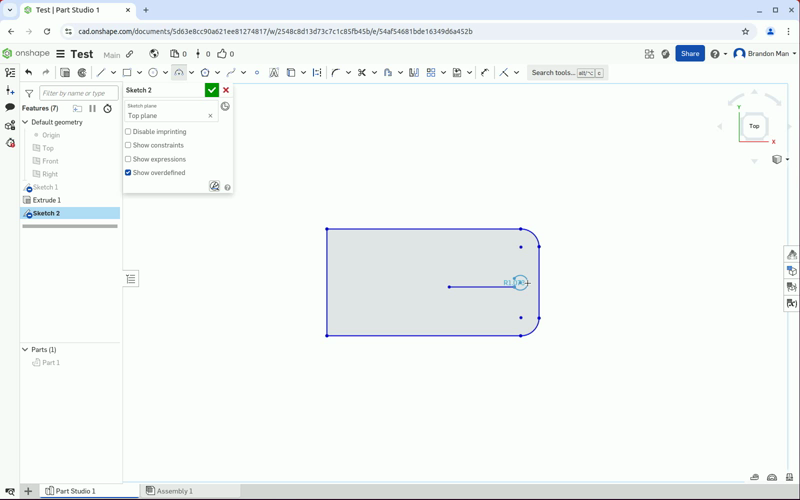
scroll(6)
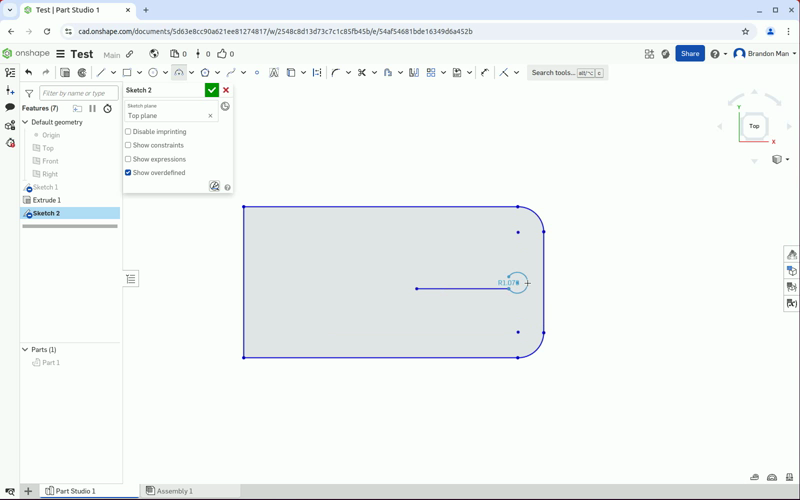
scroll(6)
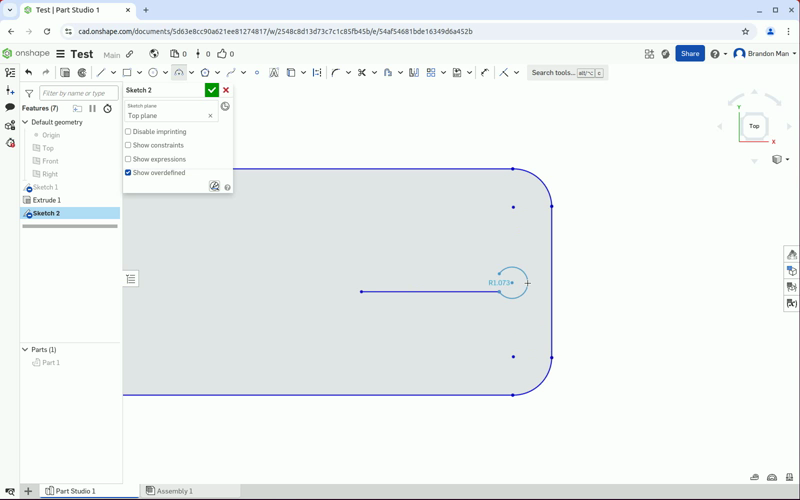
scroll(6)
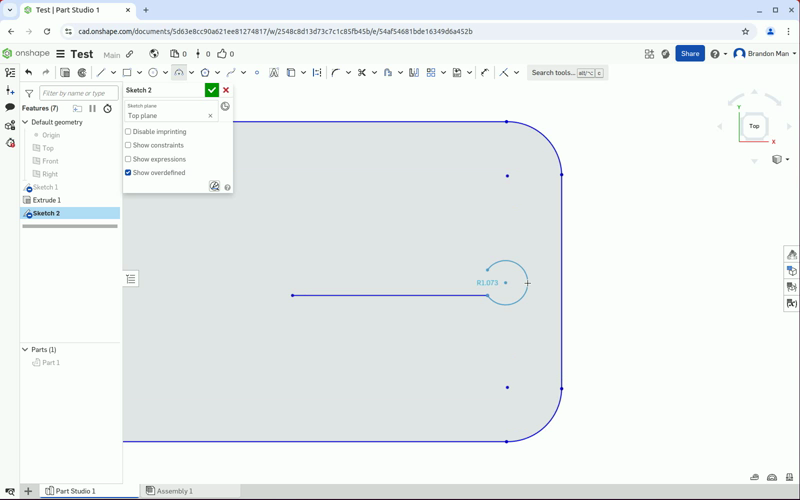
scroll(6)
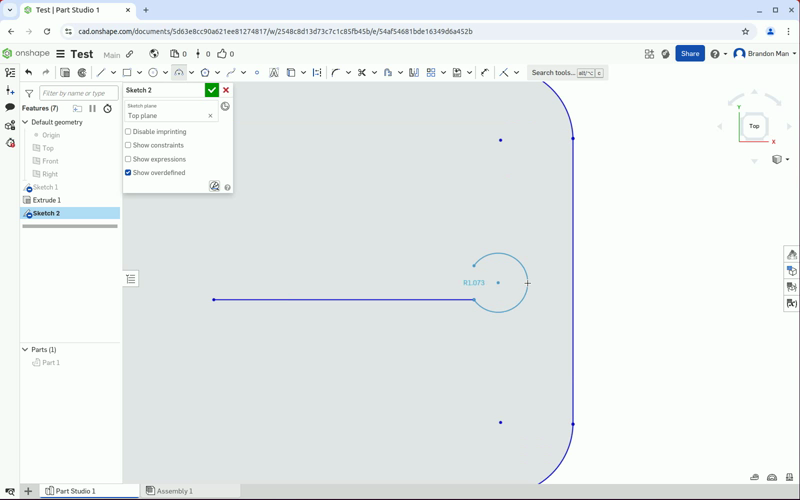
scroll(6)
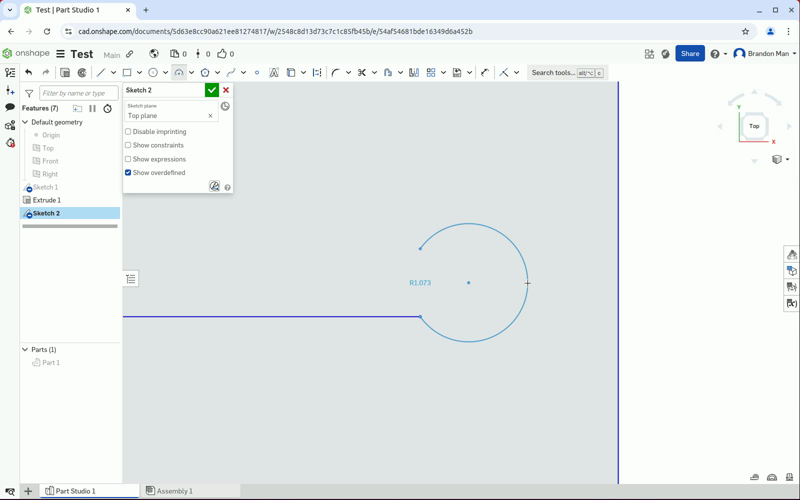
click(527, 282)
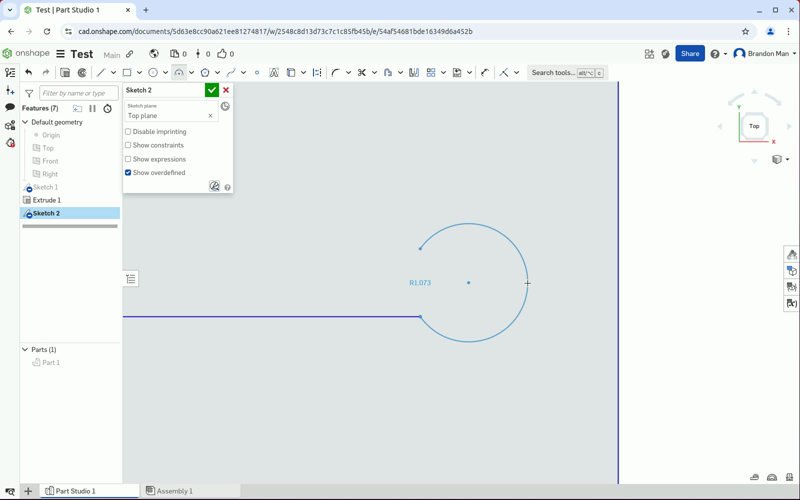
scroll(-6)
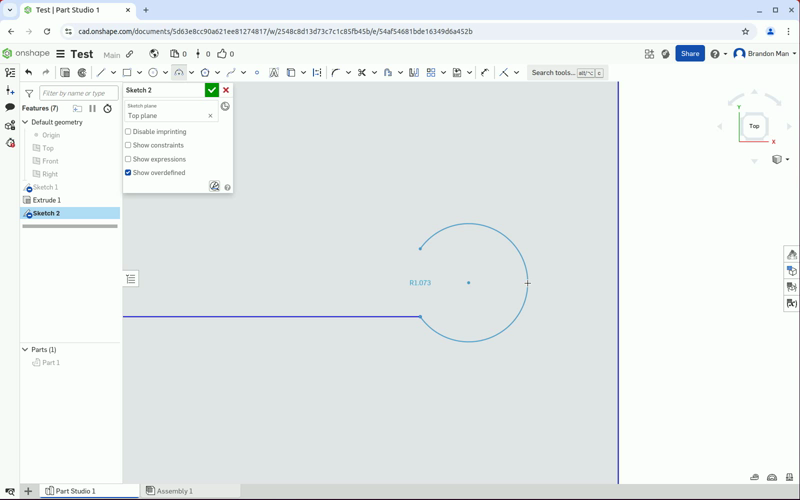
scroll(-6)
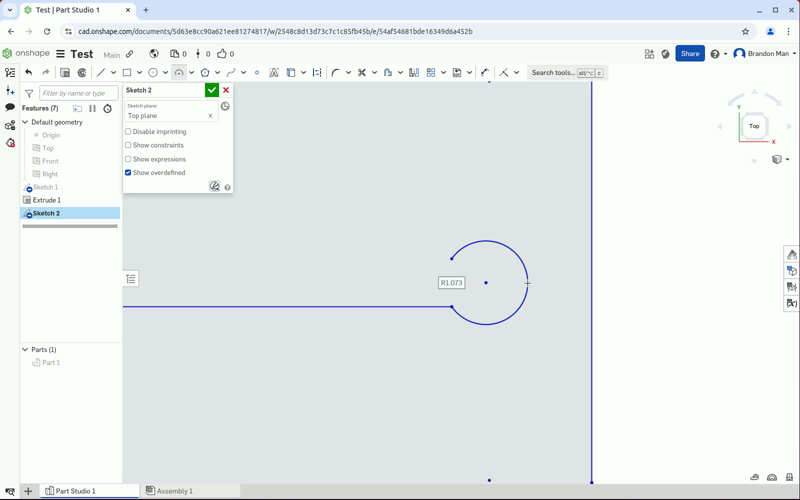
scroll(-6)
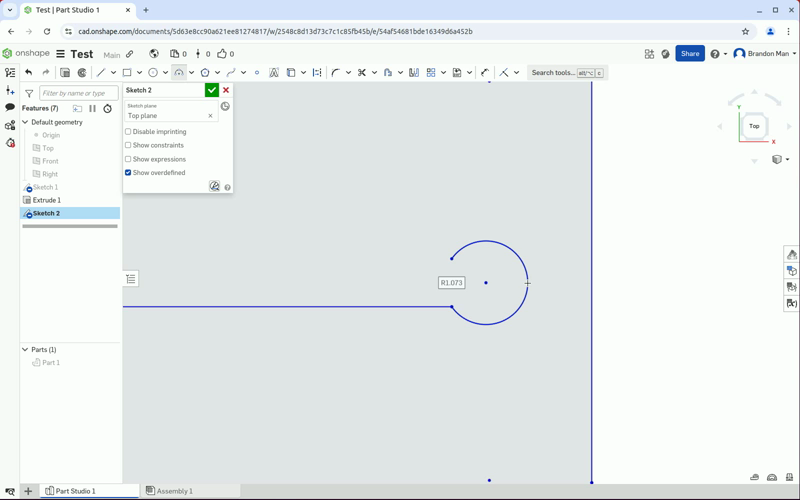
scroll(-6)
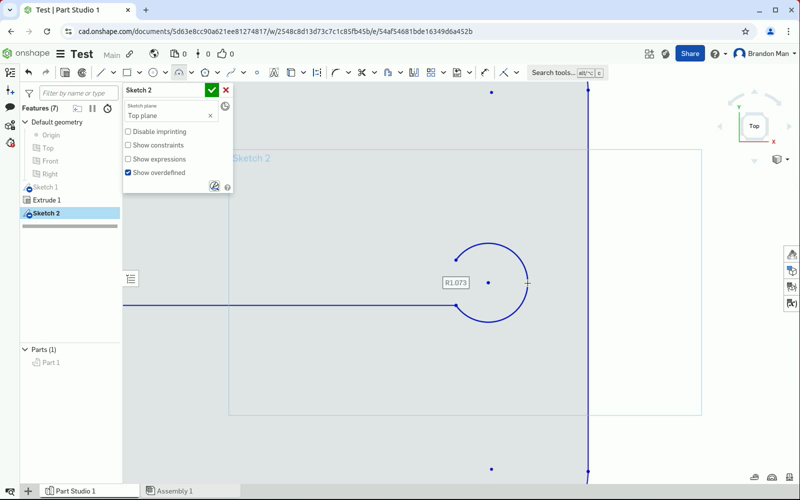
scroll(-6)
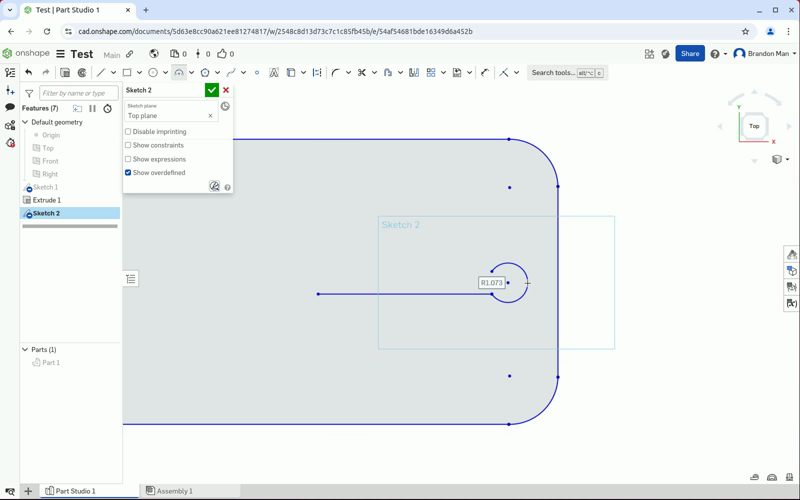
scroll(-6)
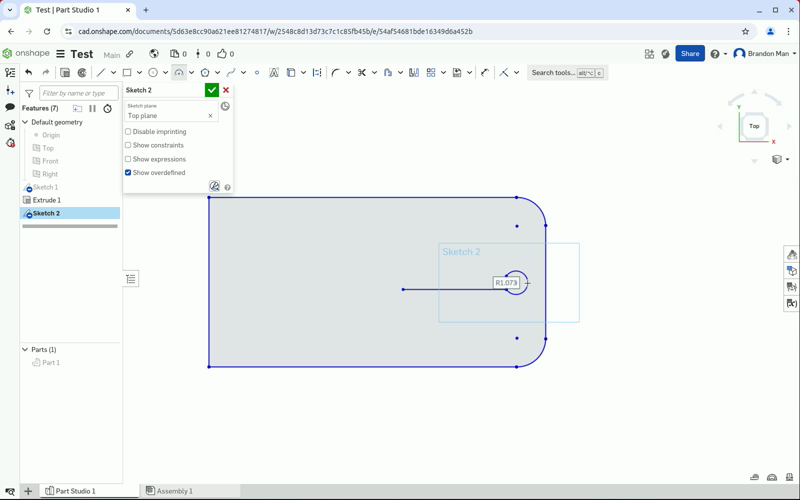
scroll(-6)
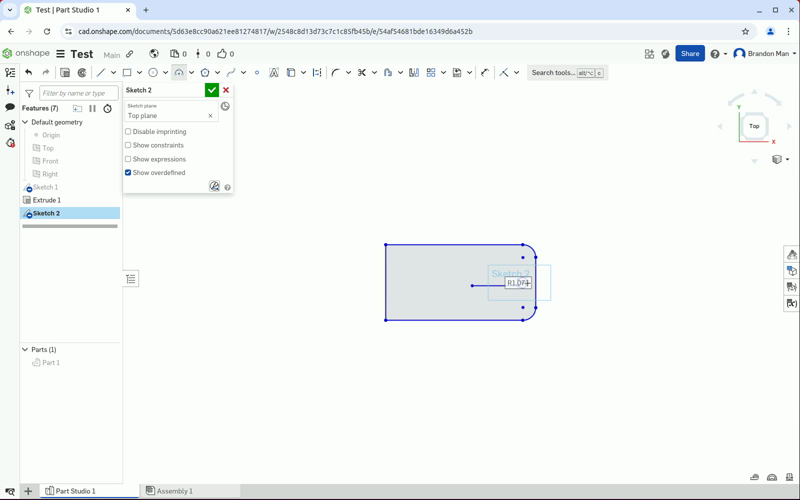
key_up(shift)
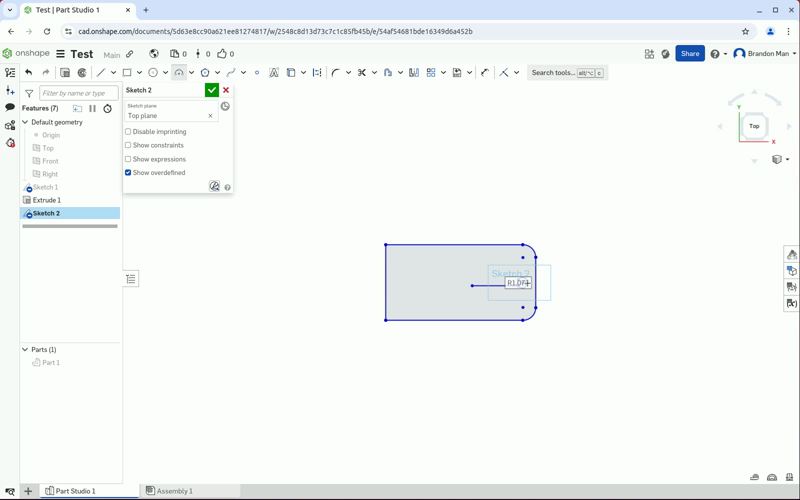
key(esc)
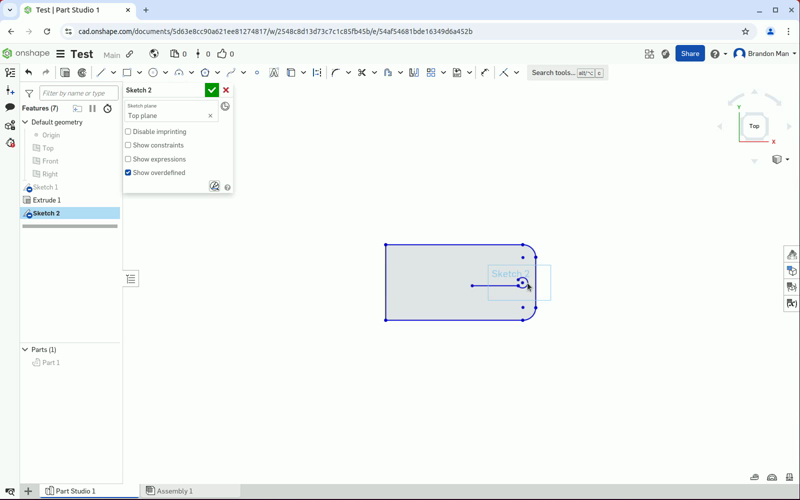
key(l)
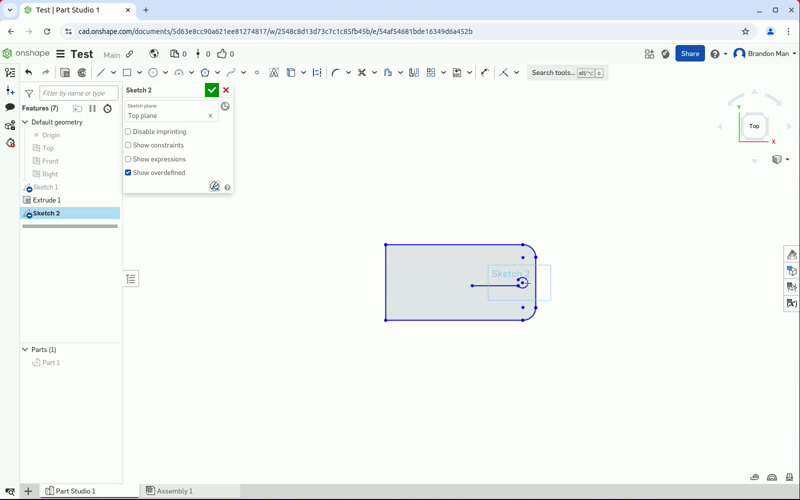
mouse_move(518, 279)
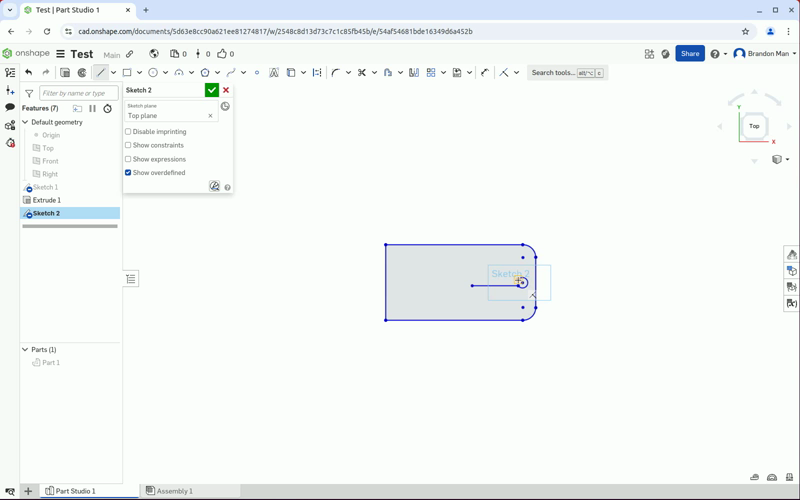
click(518, 279)
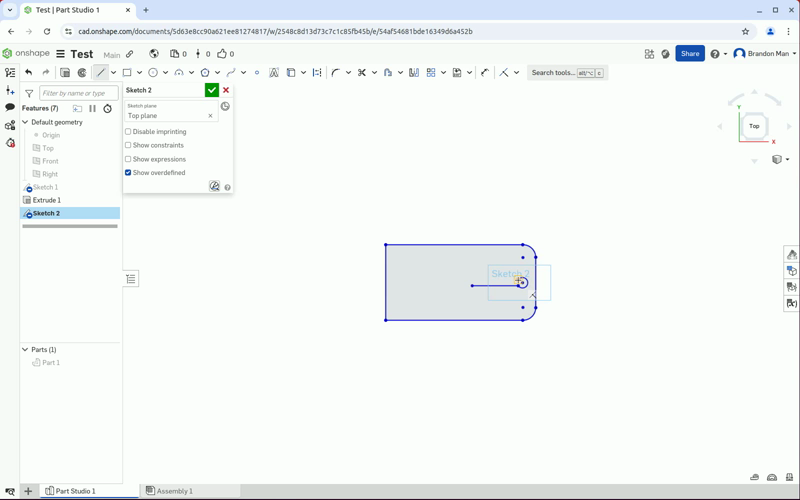
key_down(shift)
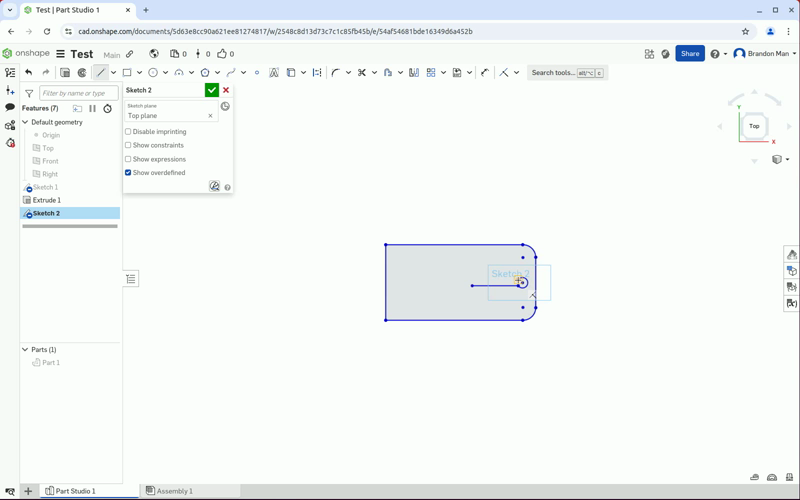
mouse_move(548, 279)
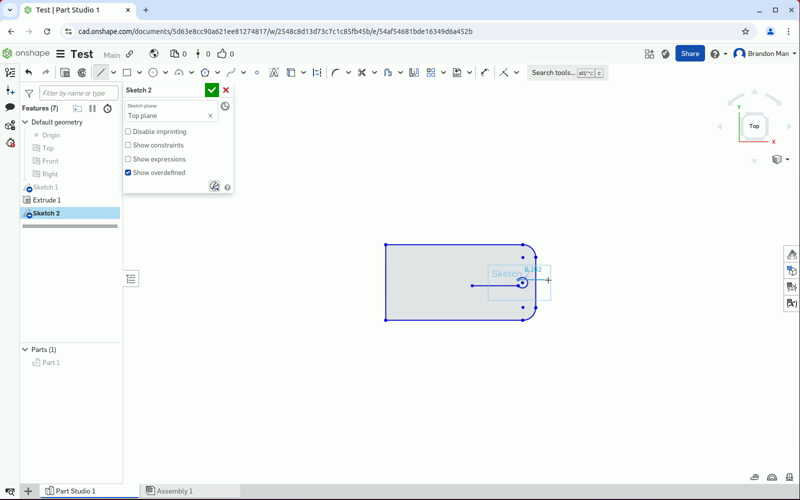
mouse_move(472, 279)
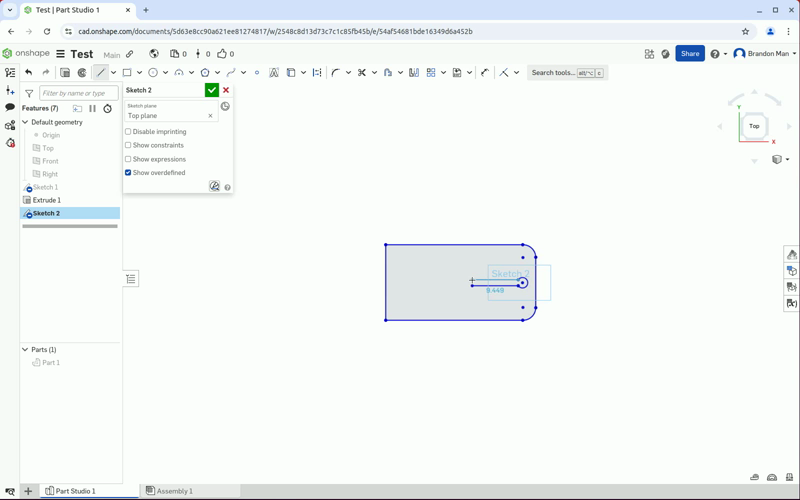
click(472, 279)
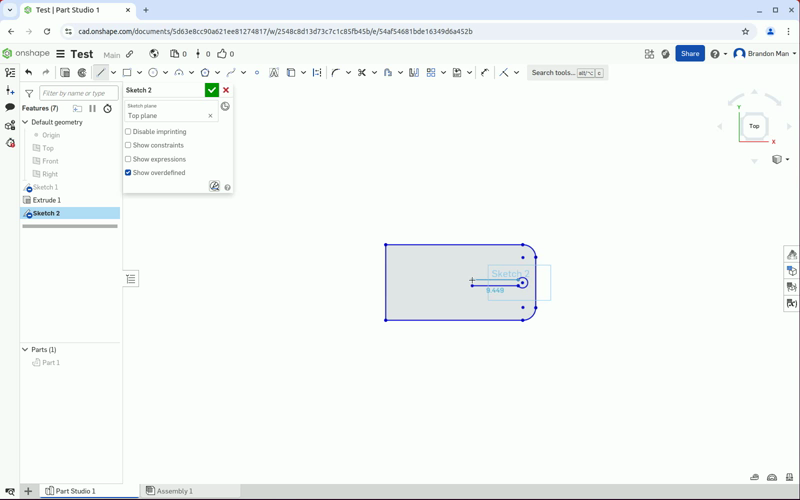
key_up(shift)
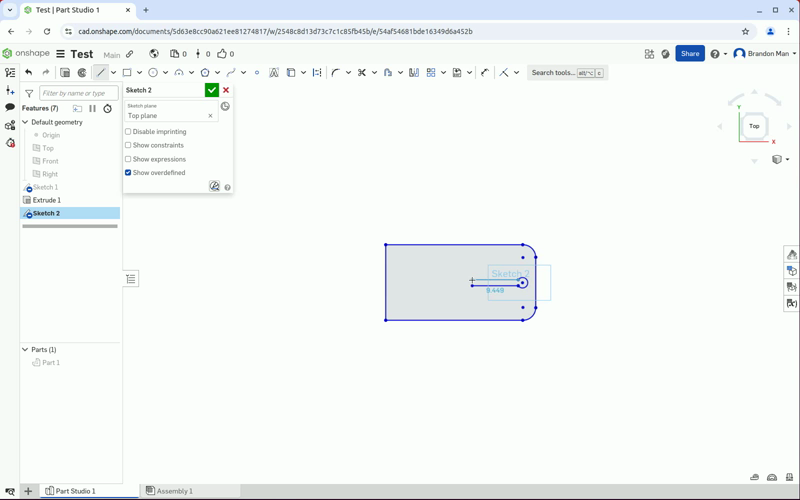
mouse_move(502, 279)
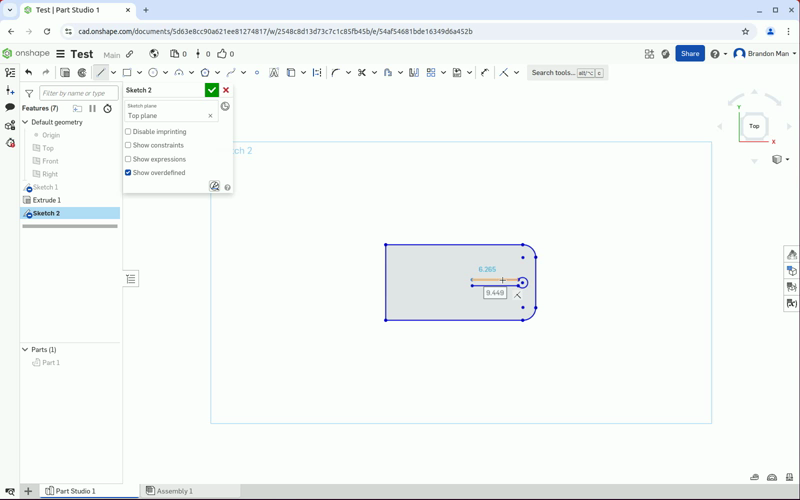
key_down(shift)
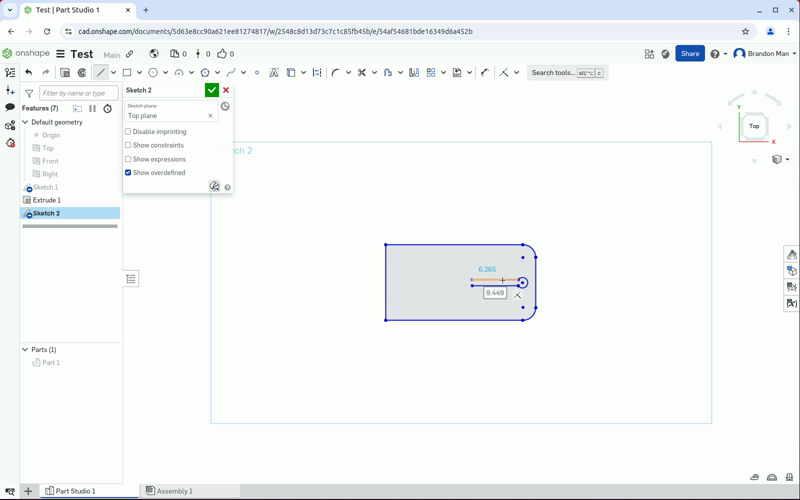
mouse_move(472, 285)
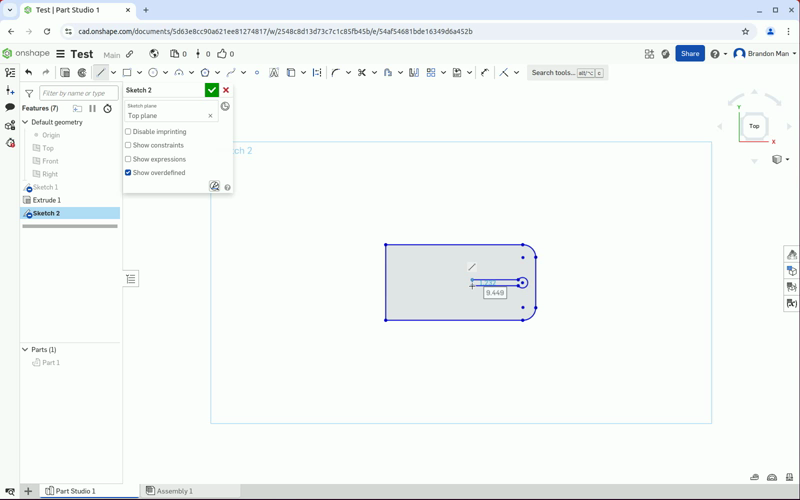
scroll(6)
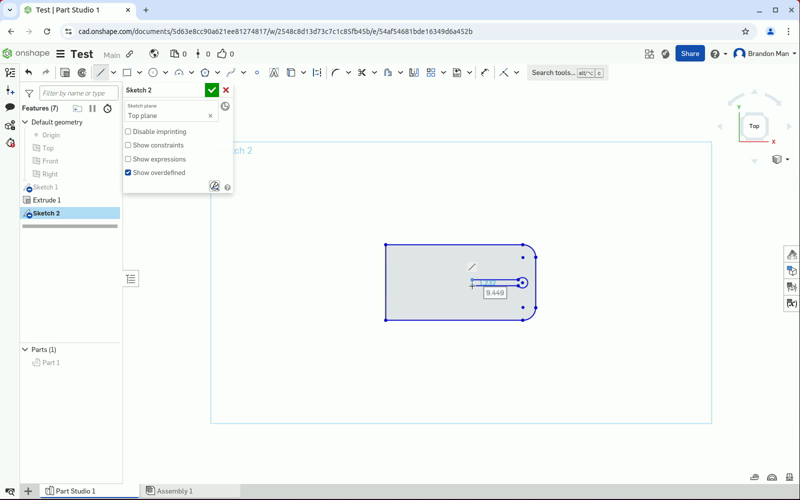
scroll(6)
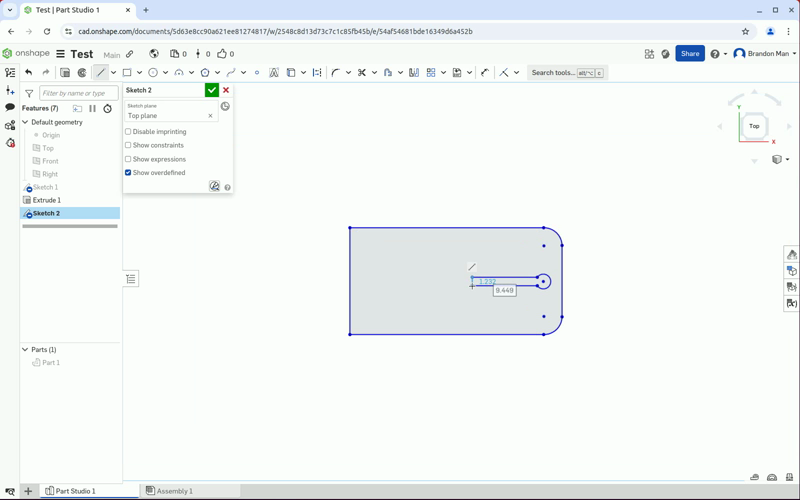
scroll(6)
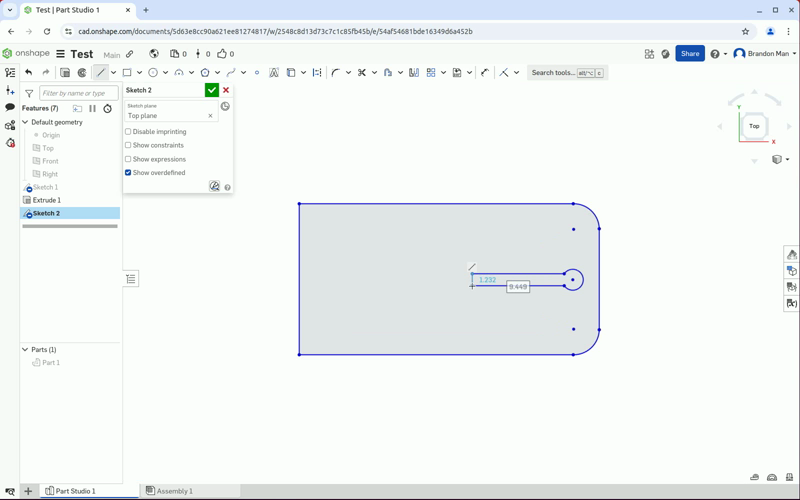
scroll(6)
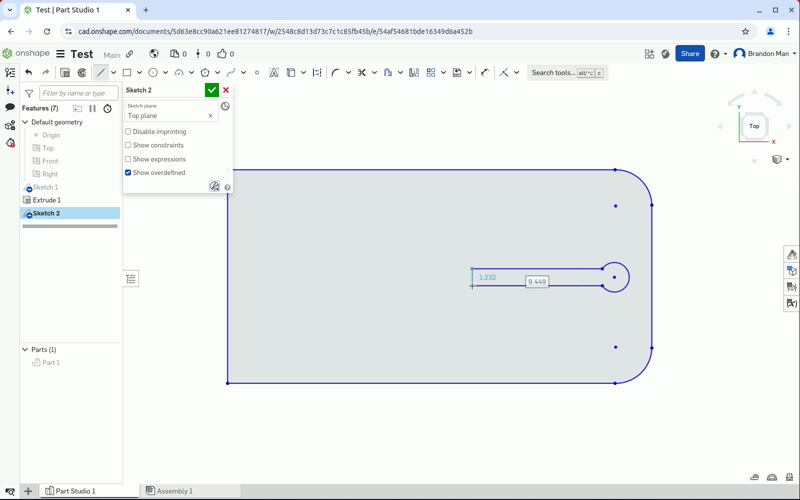
scroll(6)
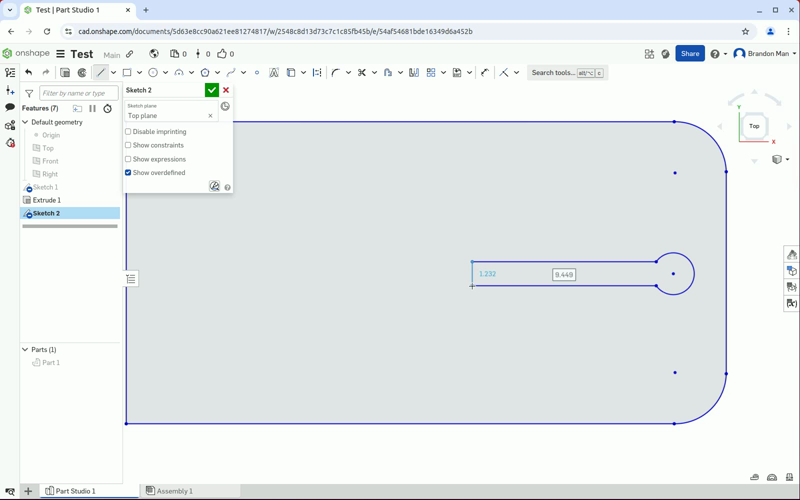
scroll(6)
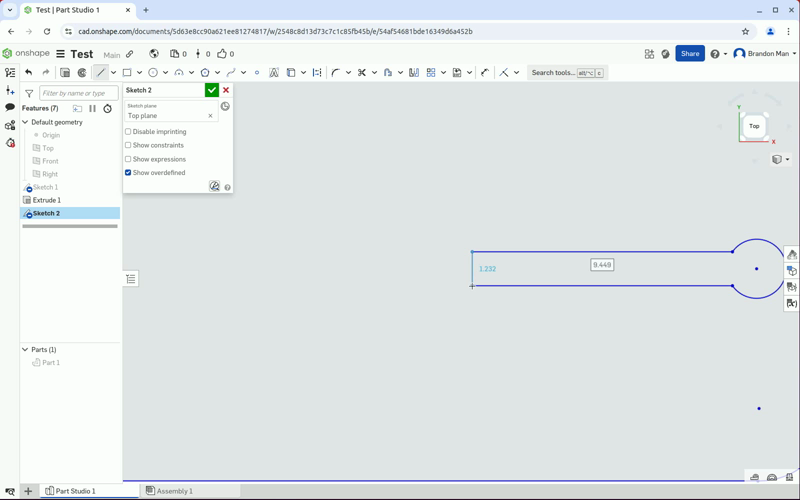
scroll(6)
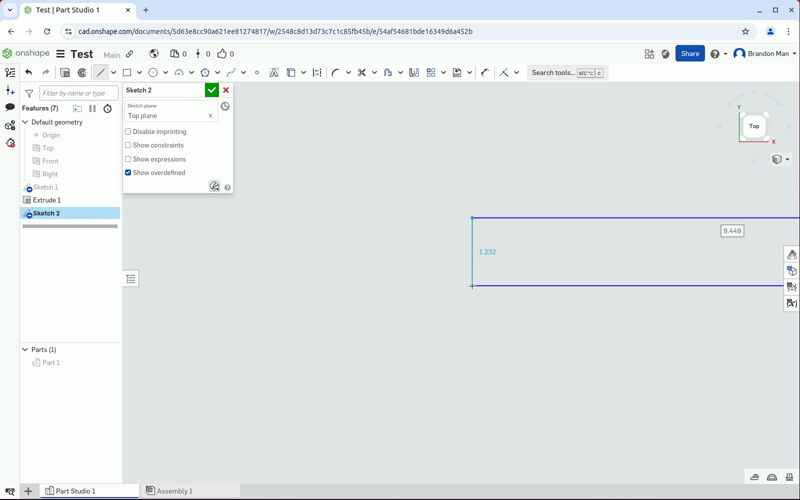
key_up(shift)
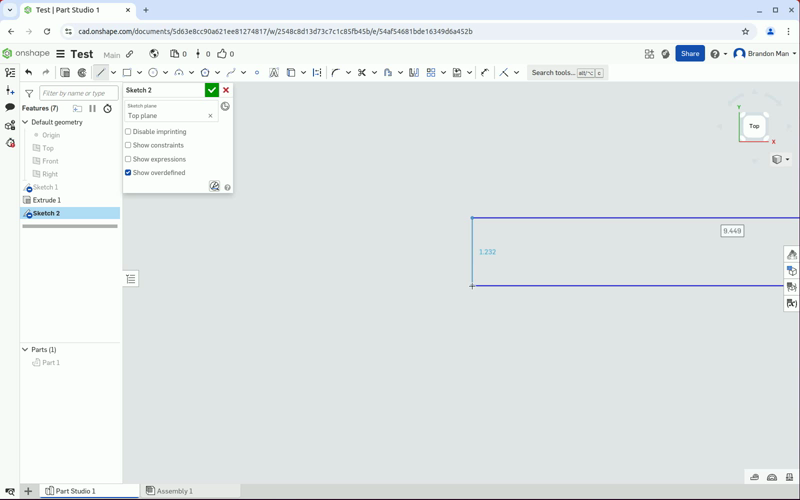
click(472, 285)
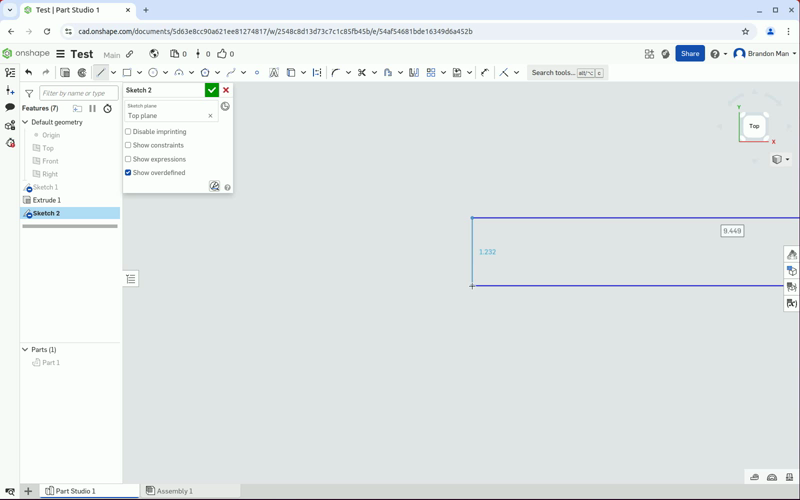
scroll(-6)
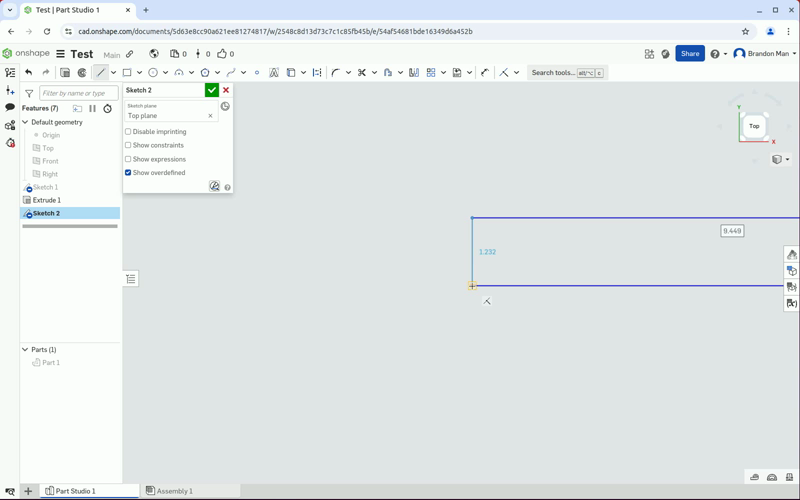
scroll(-6)
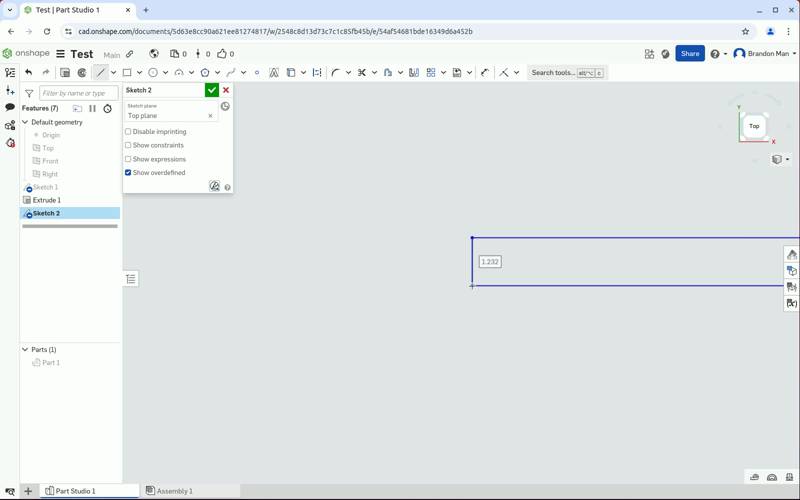
scroll(-6)
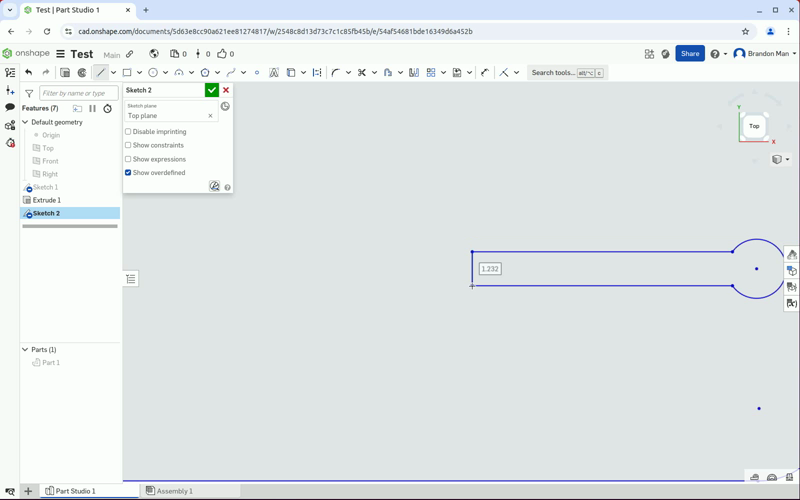
scroll(-6)
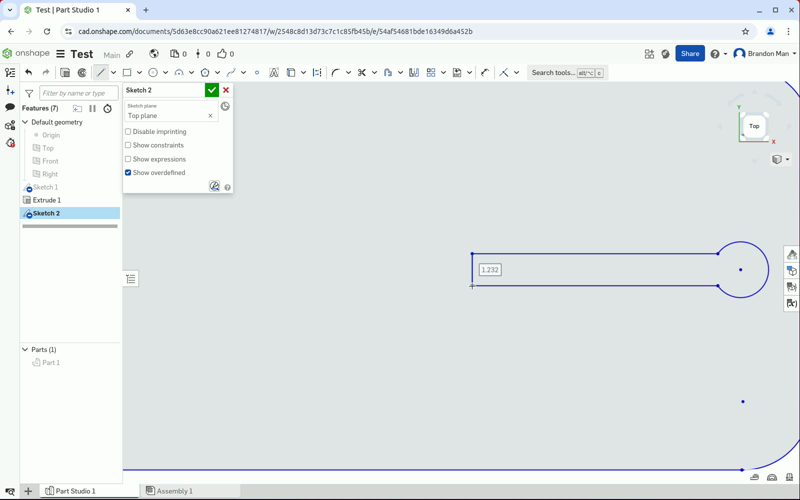
scroll(-6)
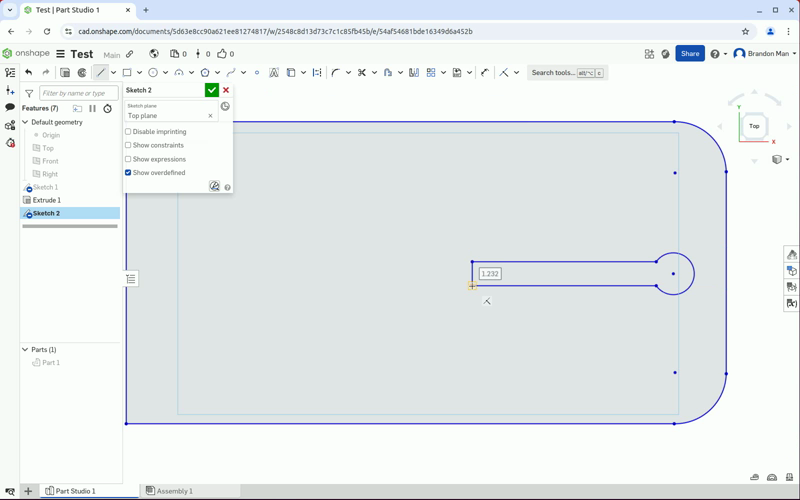
scroll(-6)
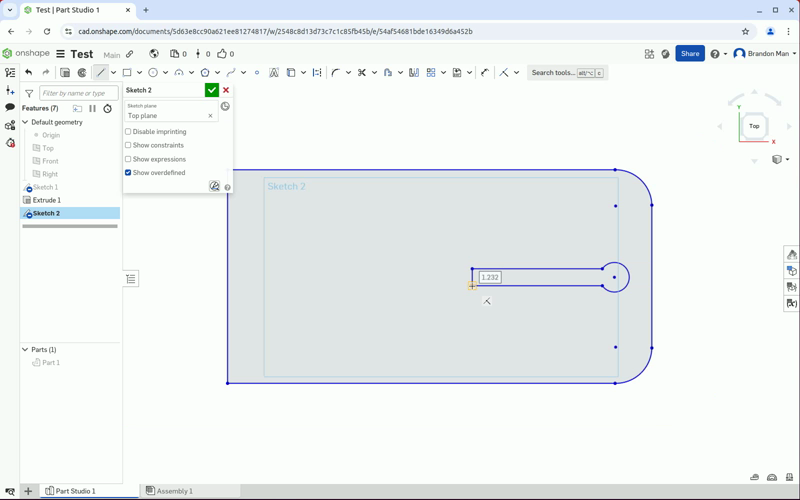
scroll(-6)
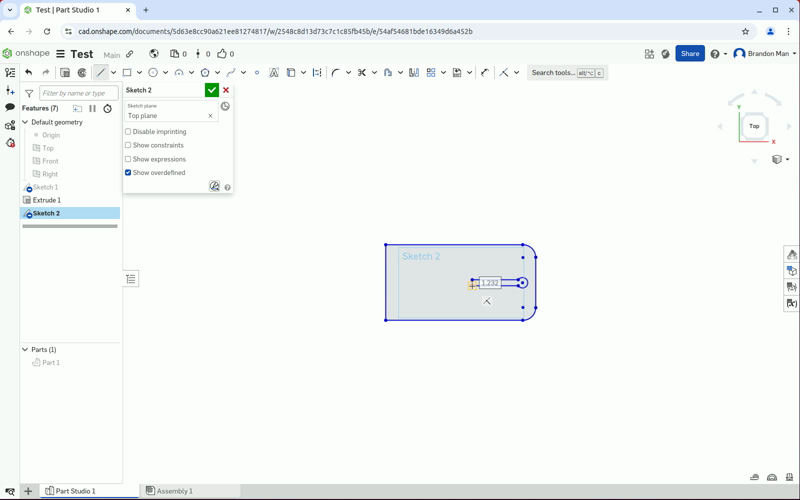
key(esc)
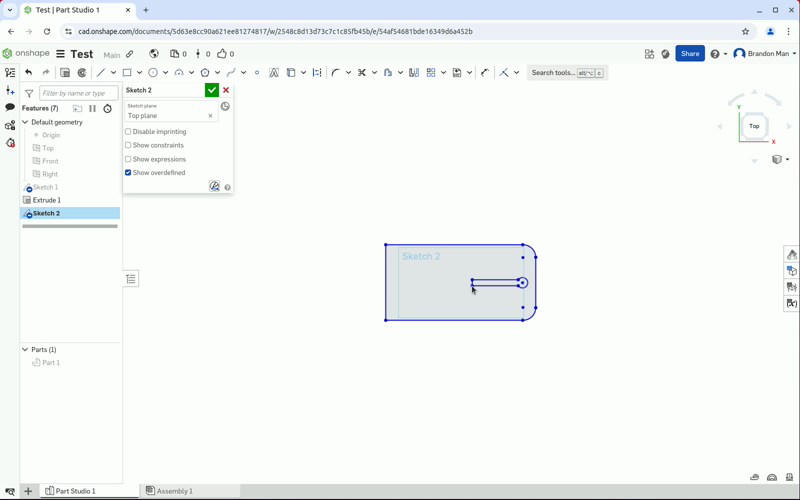
key(c)
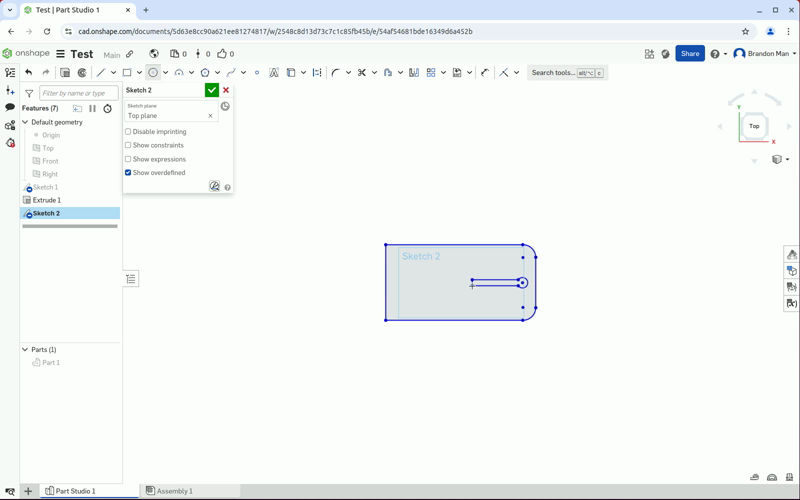
key_down(shift)
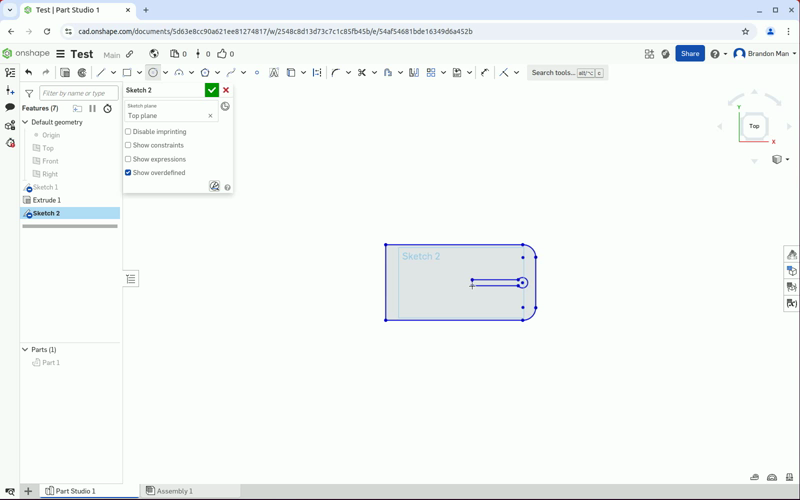
mouse_move(522, 307)
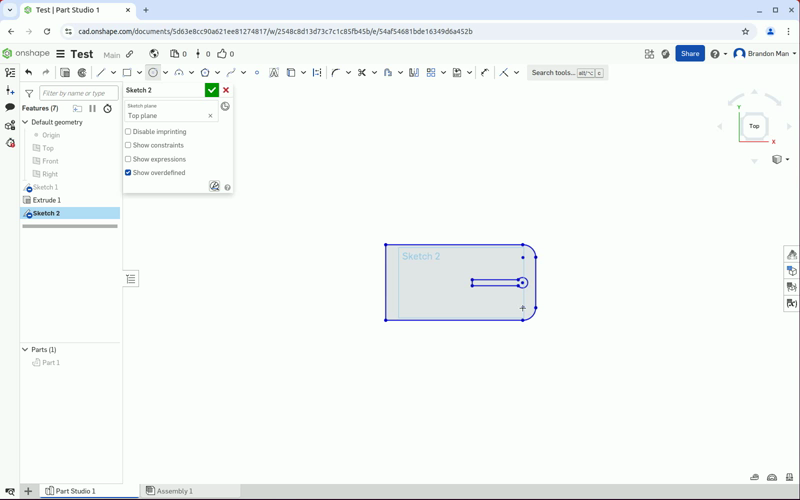
click(522, 307)
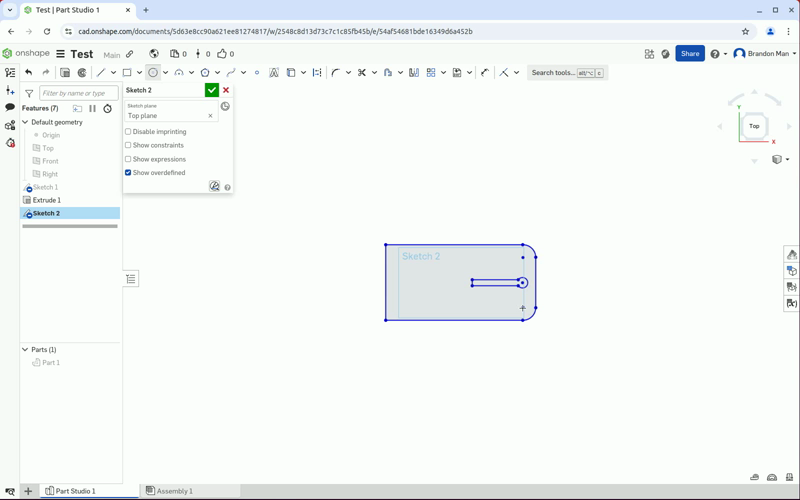
key_up(shift)
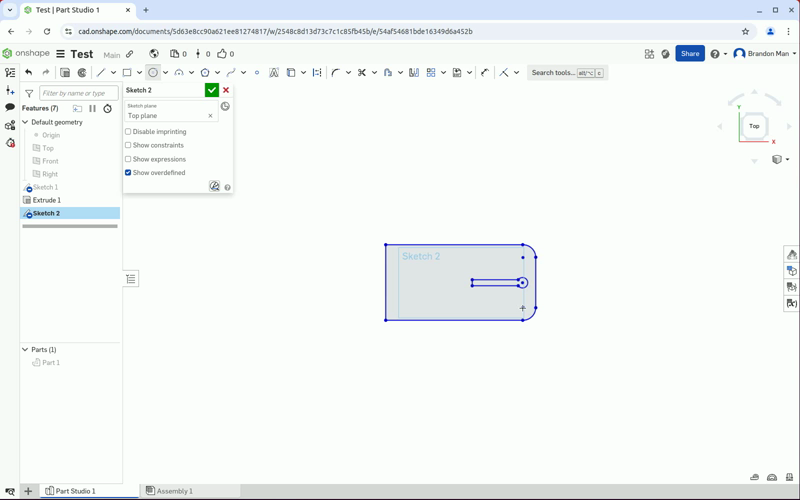
mouse_move(529, 307)
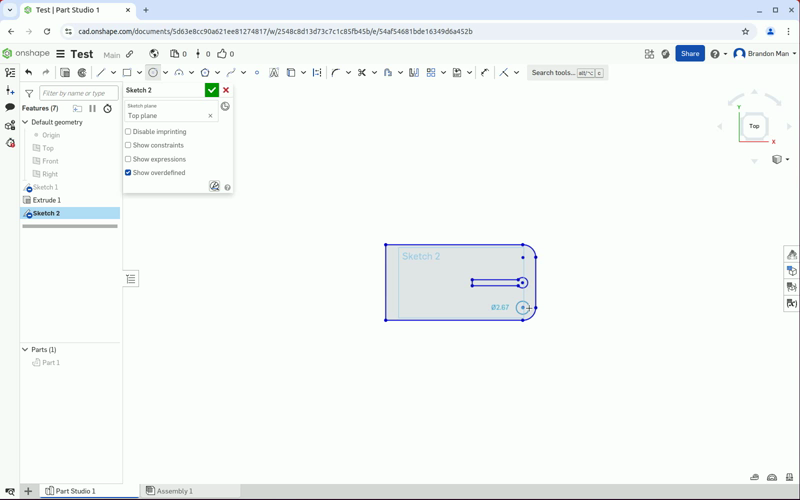
click(529, 307)
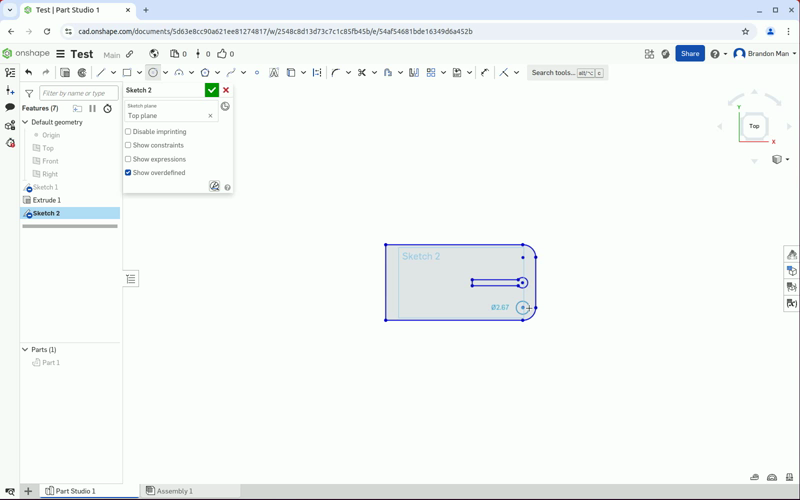
key(esc)
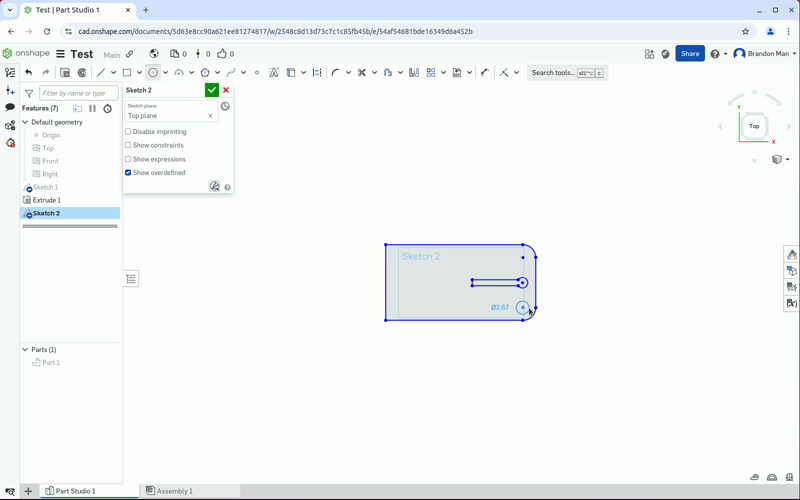
key(c)
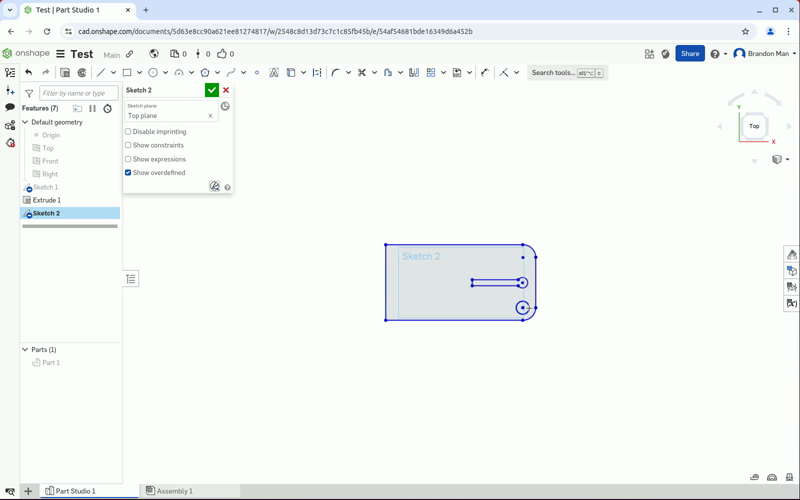
key_down(shift)
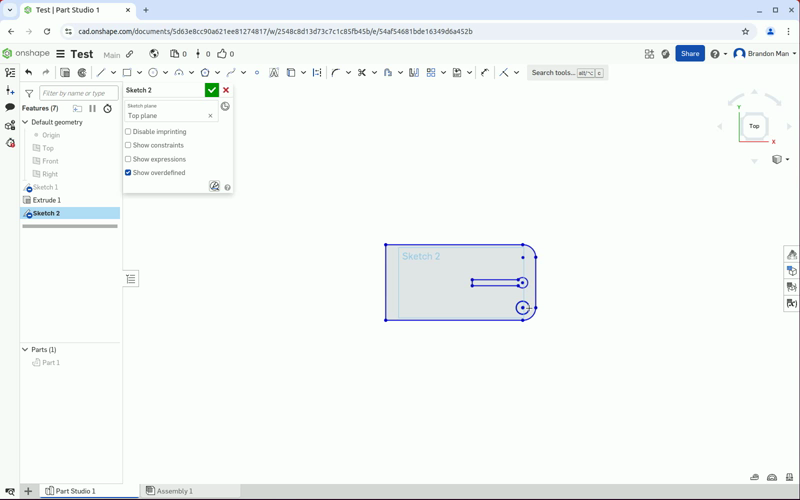
mouse_move(522, 257)
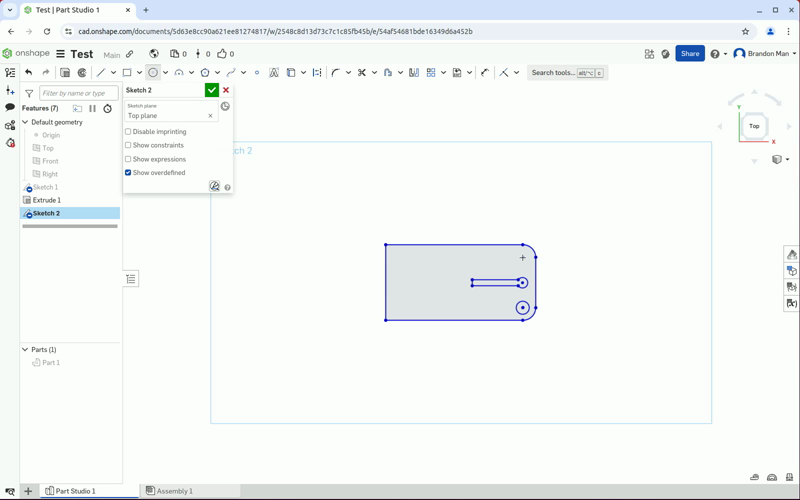
click(522, 257)
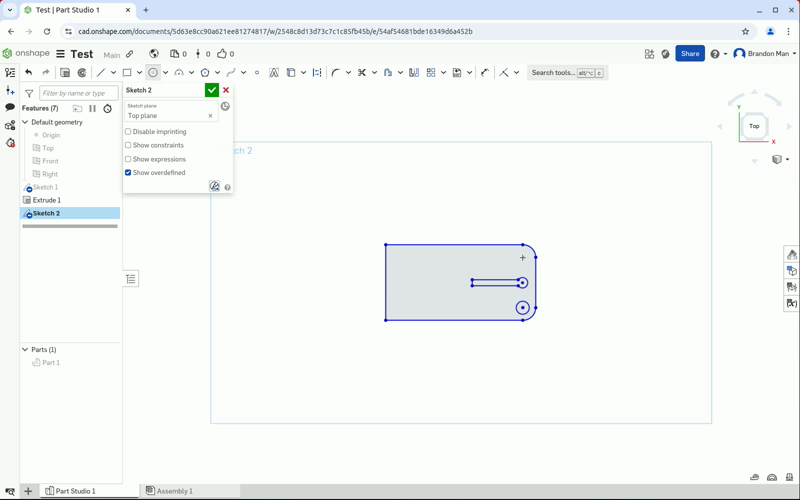
key_up(shift)
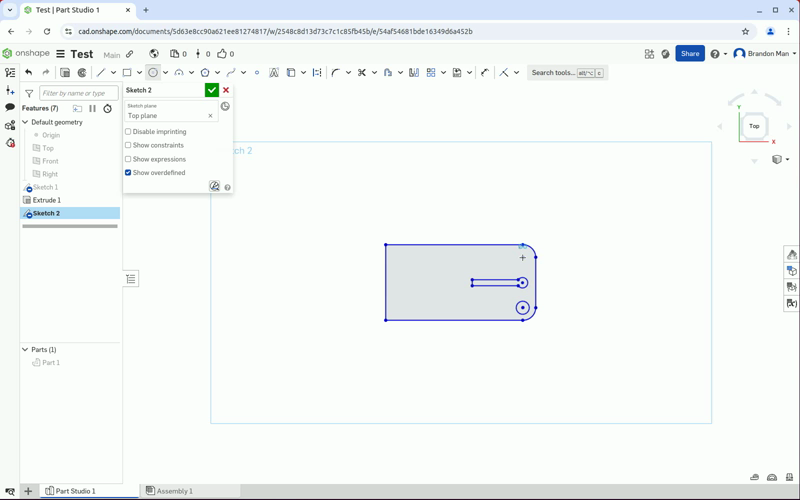
mouse_move(529, 257)
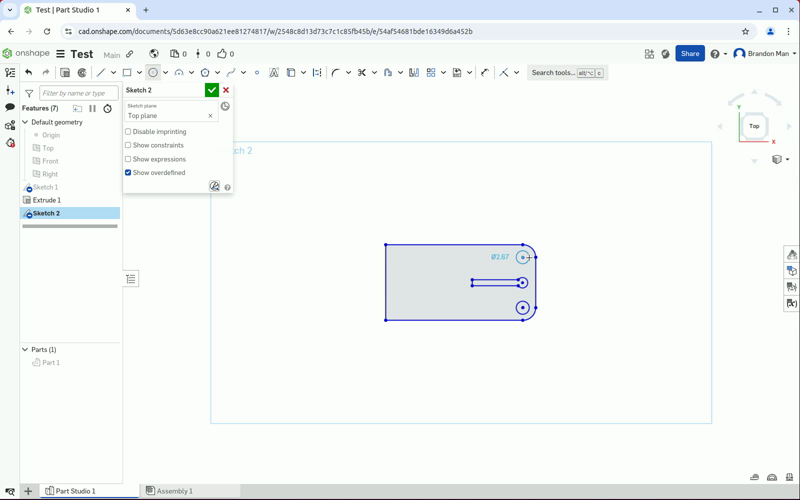
click(529, 257)
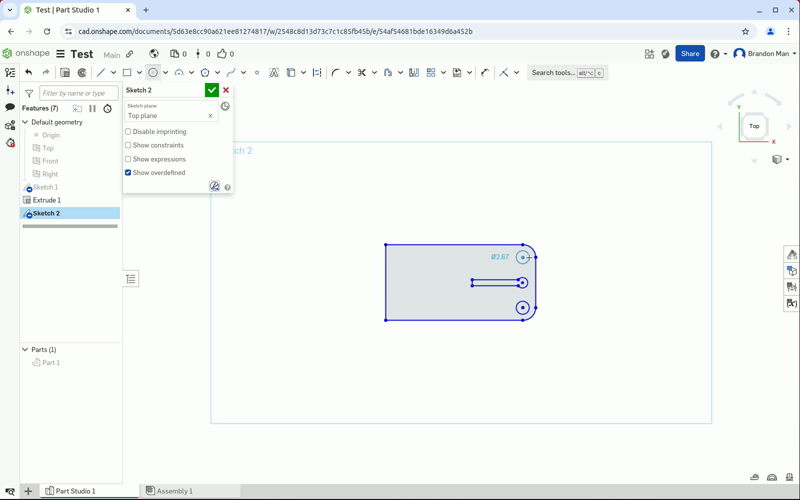
key(esc)
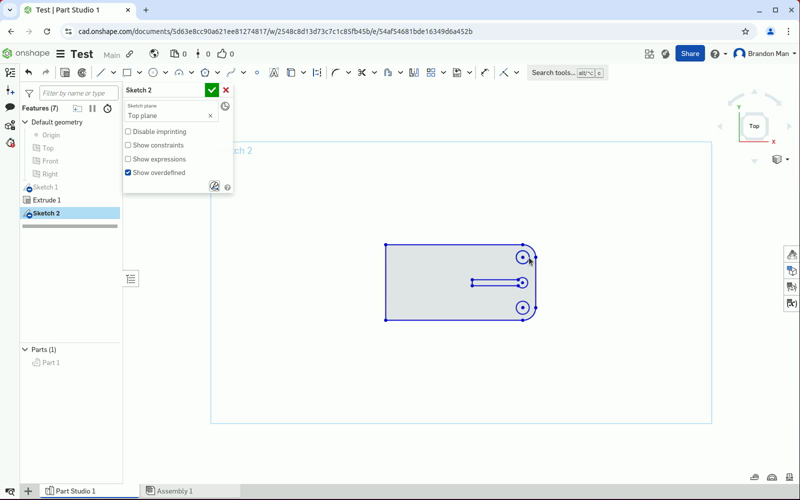
mouse_move(458, 263)
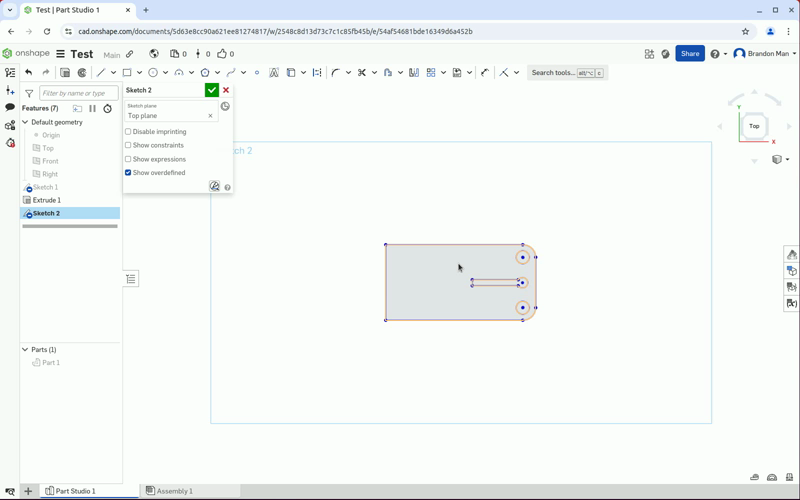
click(458, 263)
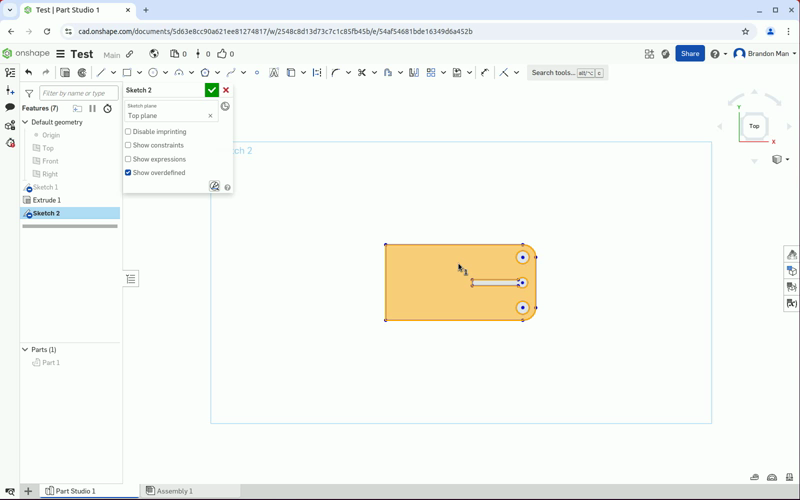
mouse_move(73, 352)
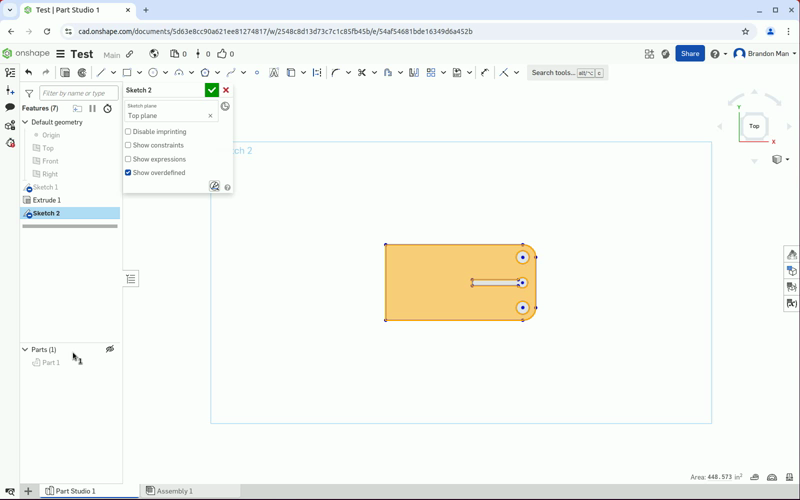
key(shift+y)
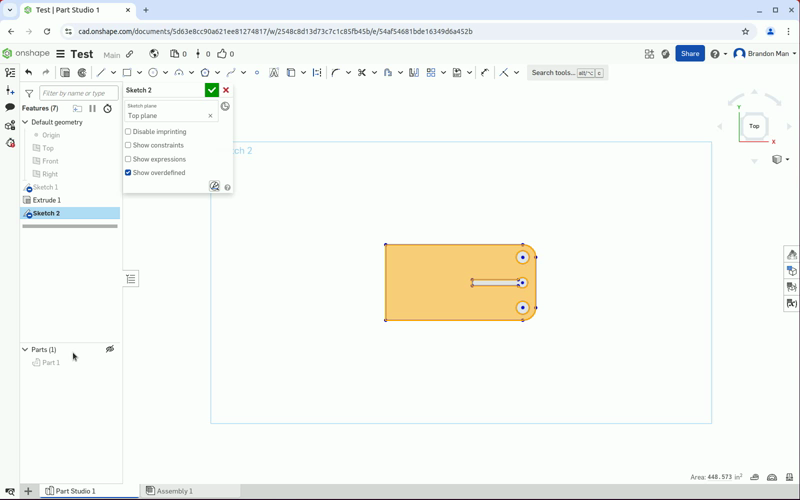
key(shift+e)
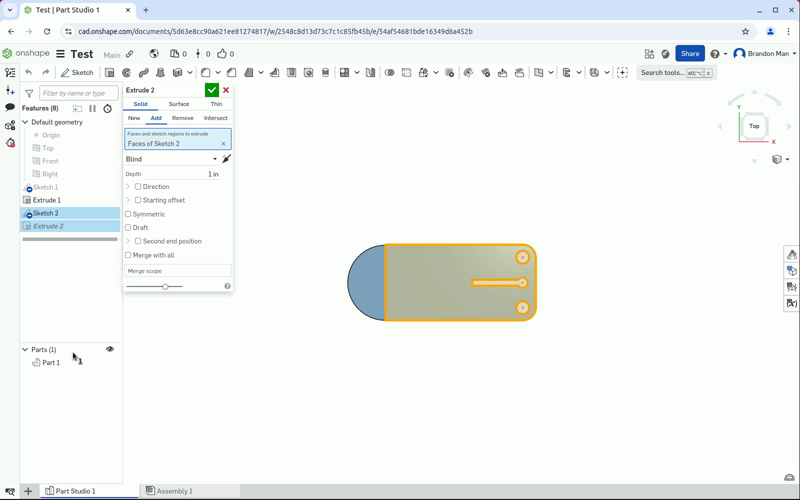
mouse_move(143, 106)
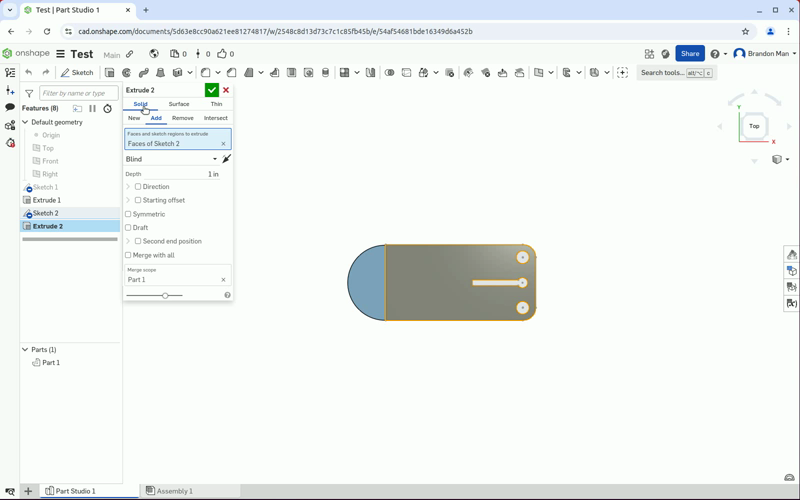
click(143, 106)
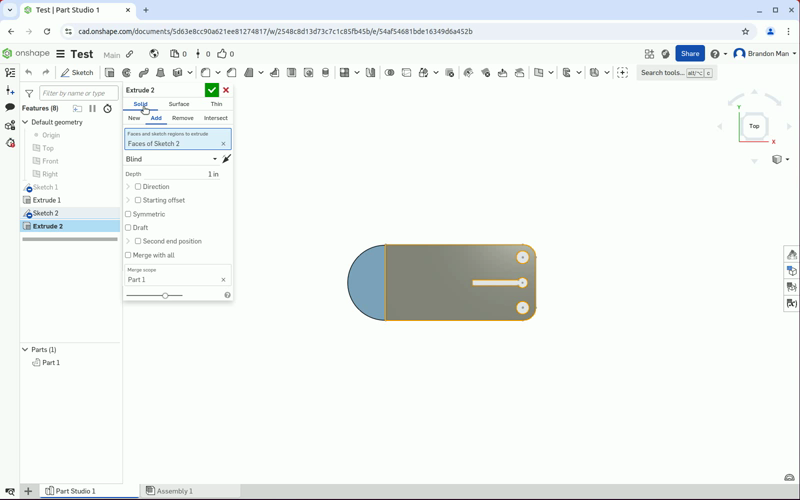
mouse_move(137, 120)
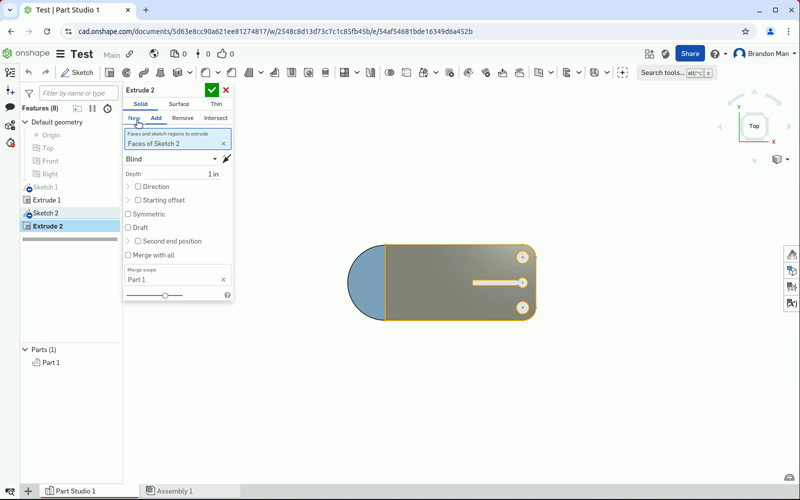
click(137, 120)
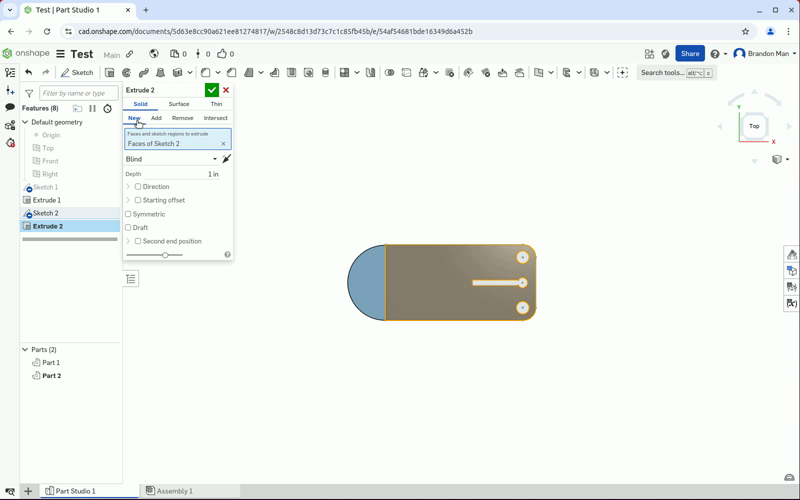
key(tab, 4)
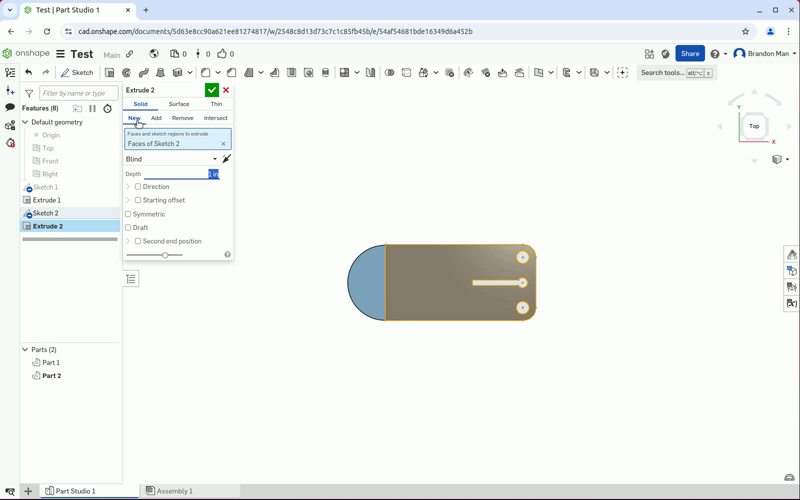
text(3.851)
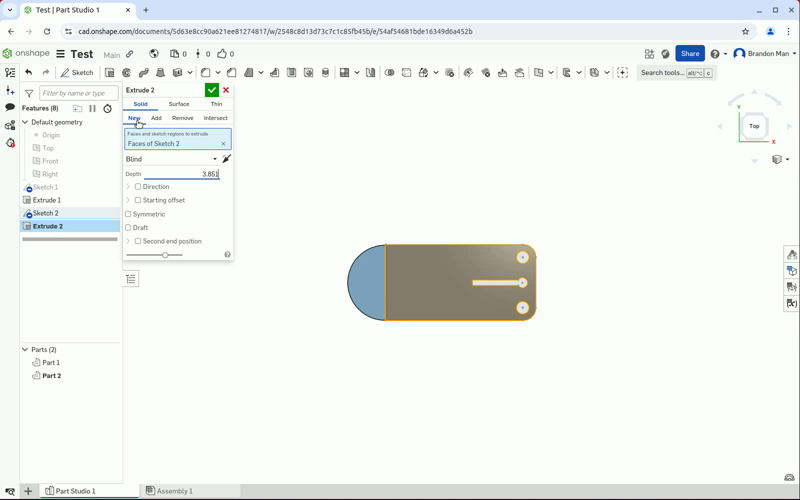
key(enter)
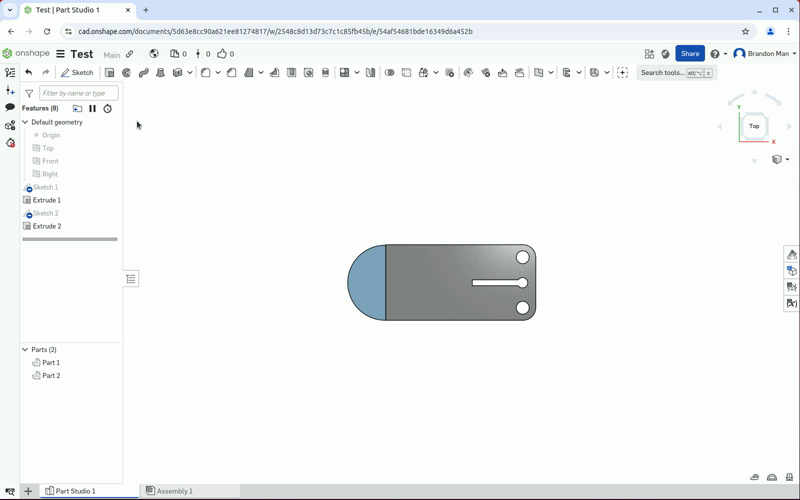
key(shift+h)
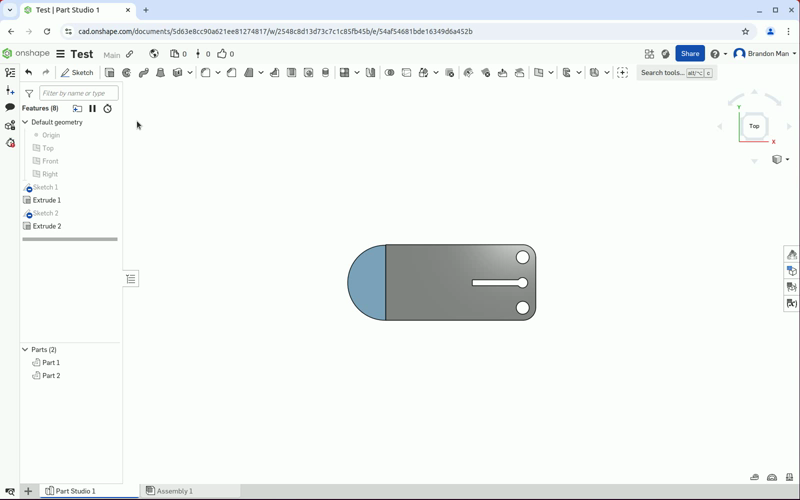
key(shift+h)
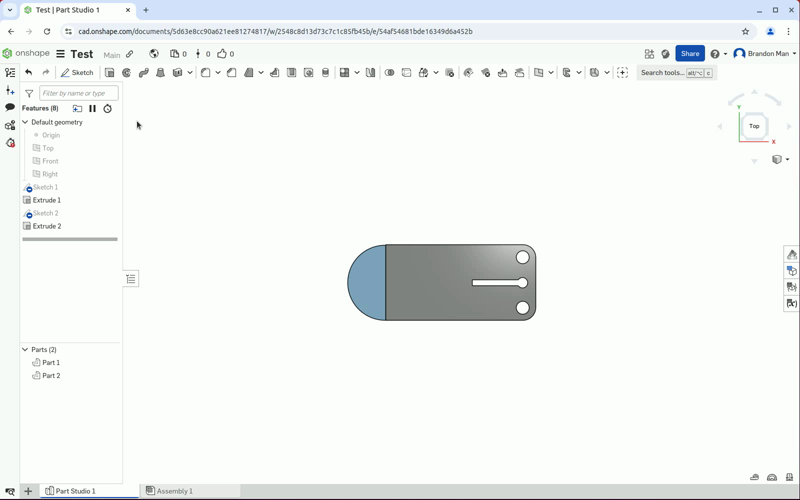
key(shift+7)
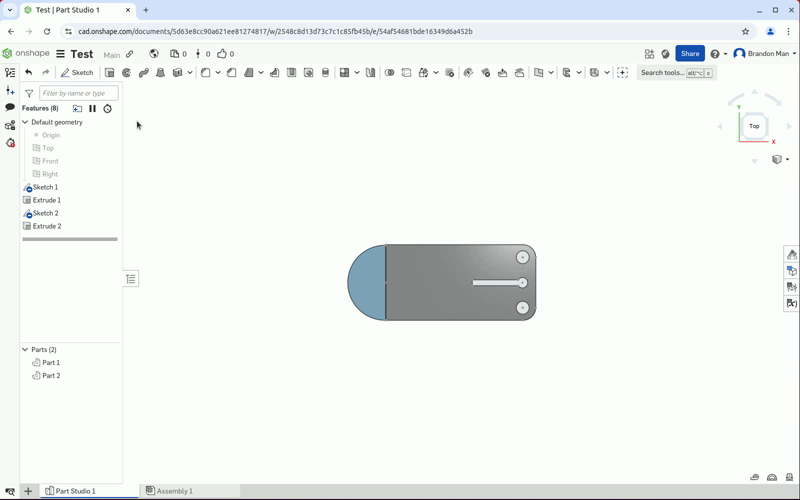
key(up, 3)
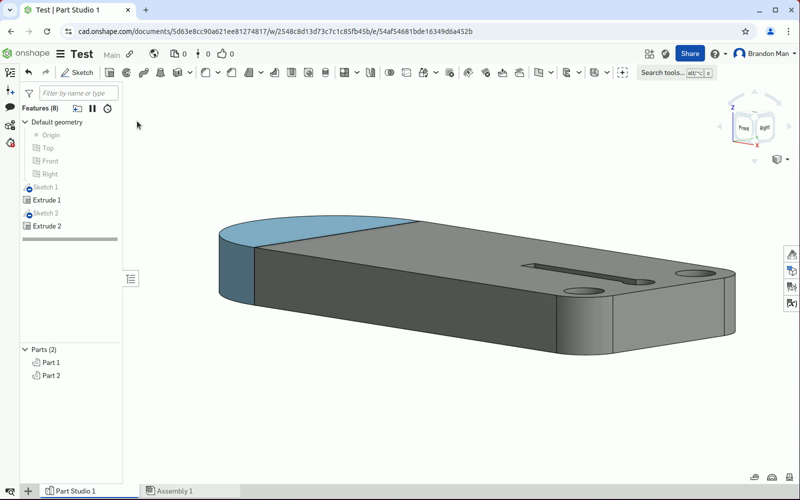
key(left, 3)
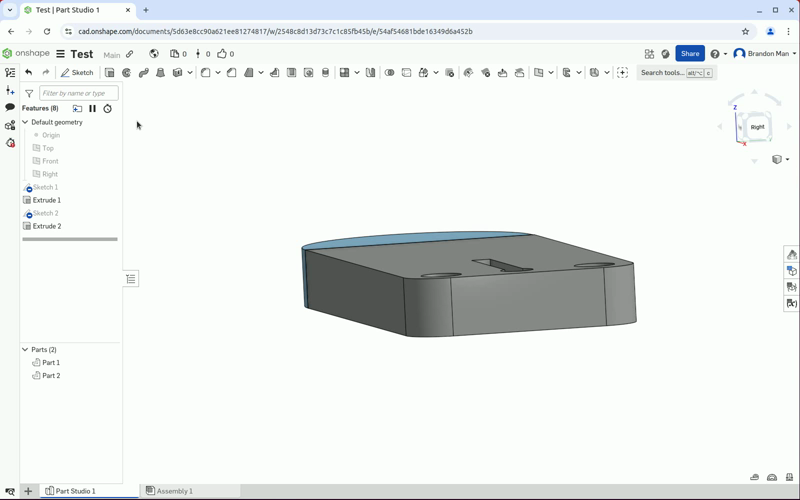
key(right, 3)
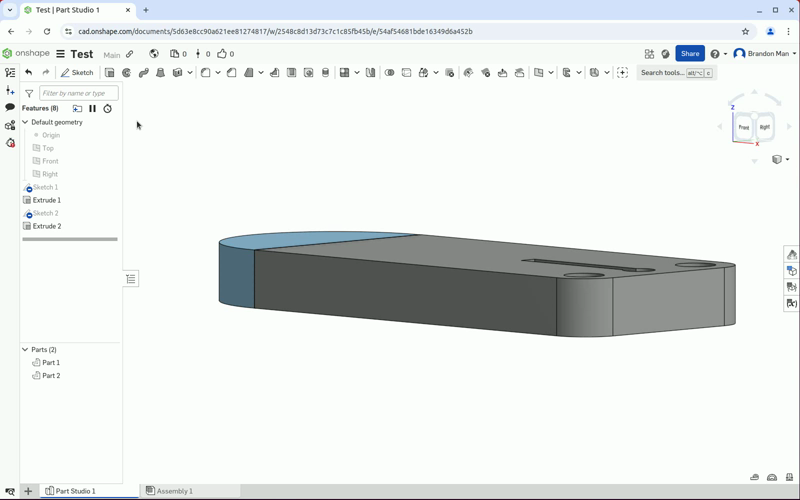
key(down, 3)
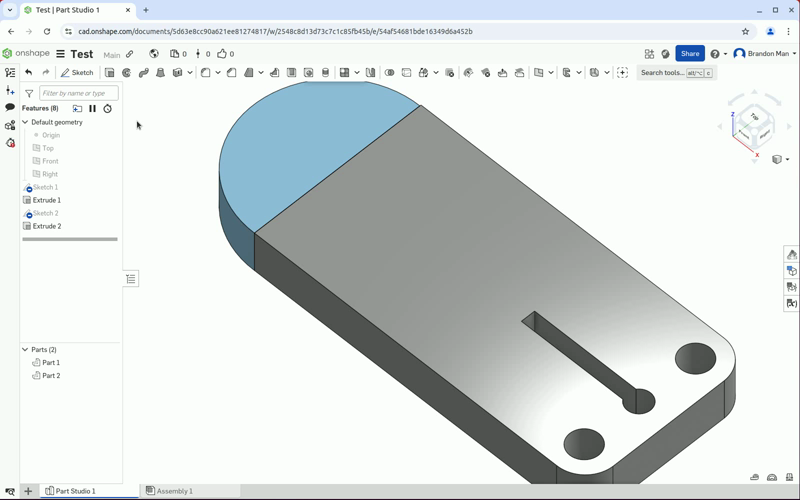
mouse_move(73, 189)
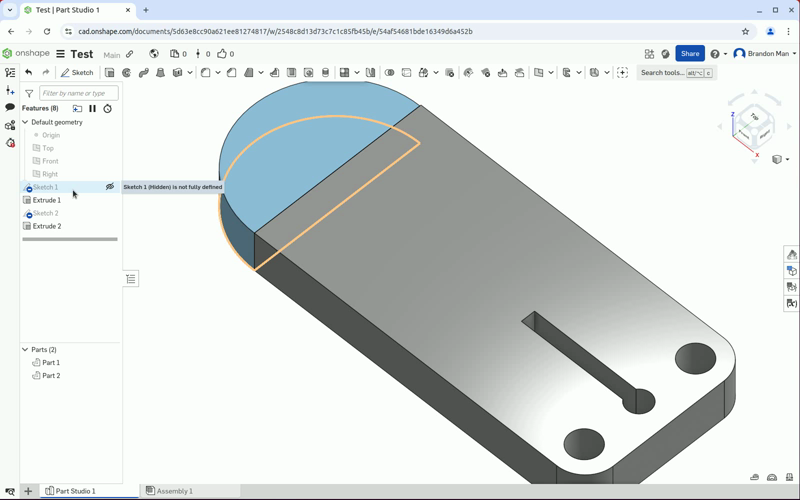
click(73, 189)